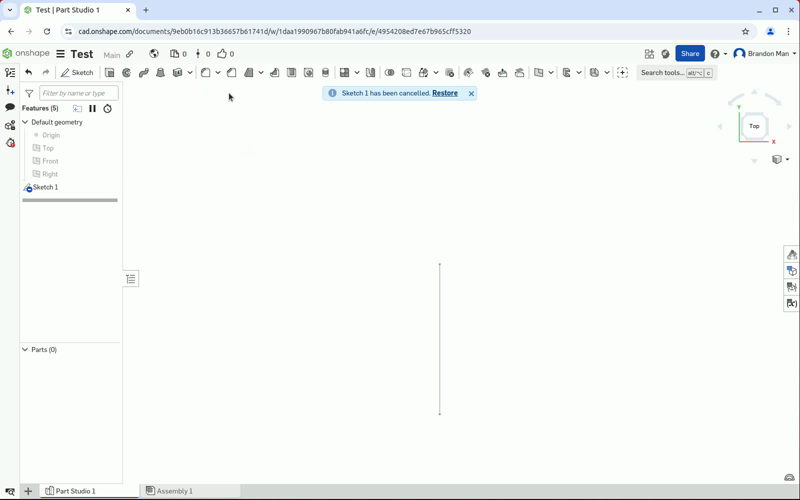
key(shift+h)
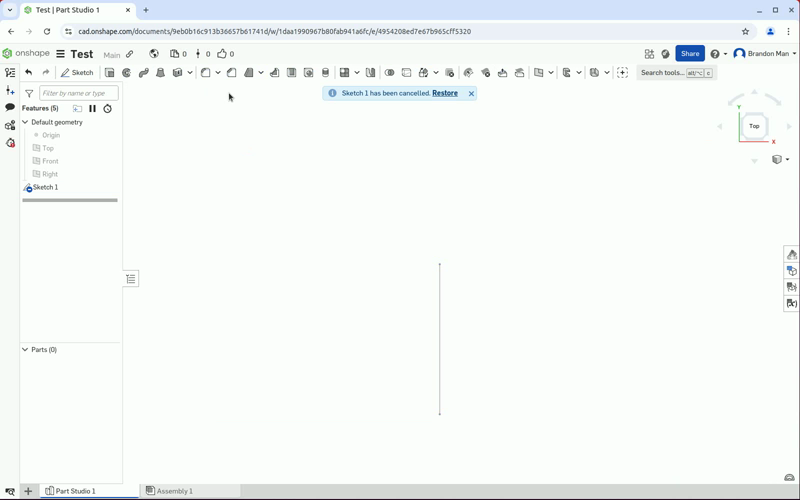
key(shift+s)
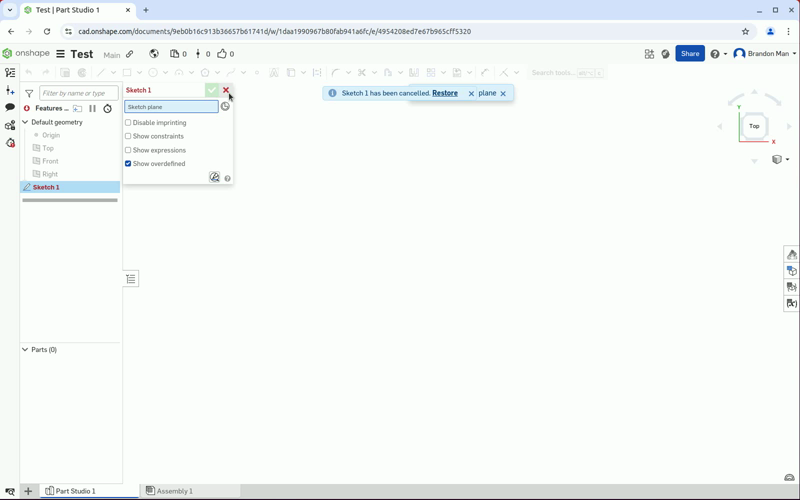
mouse_move(73, 150)
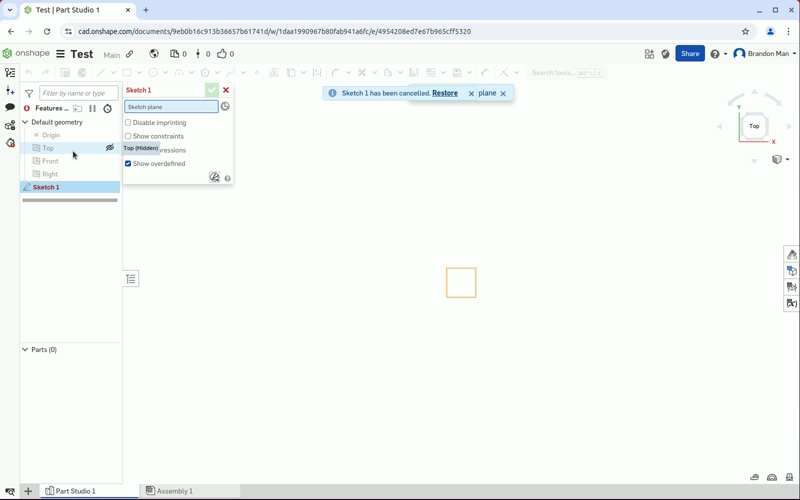
click(73, 150)
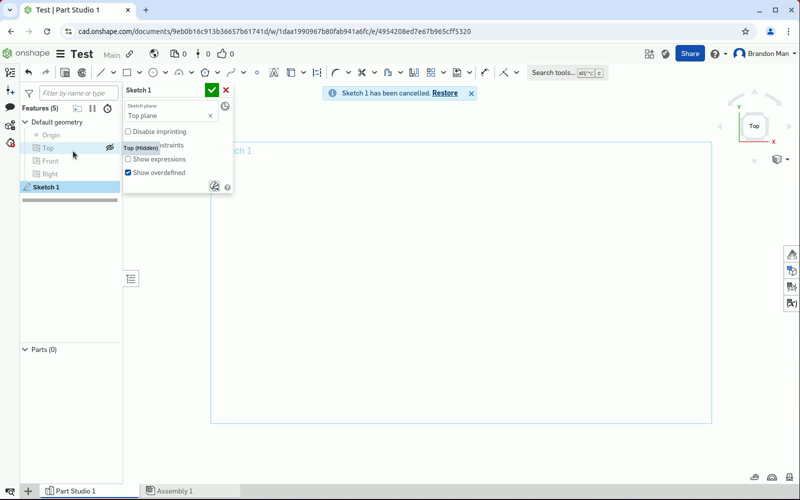
mouse_move(73, 352)
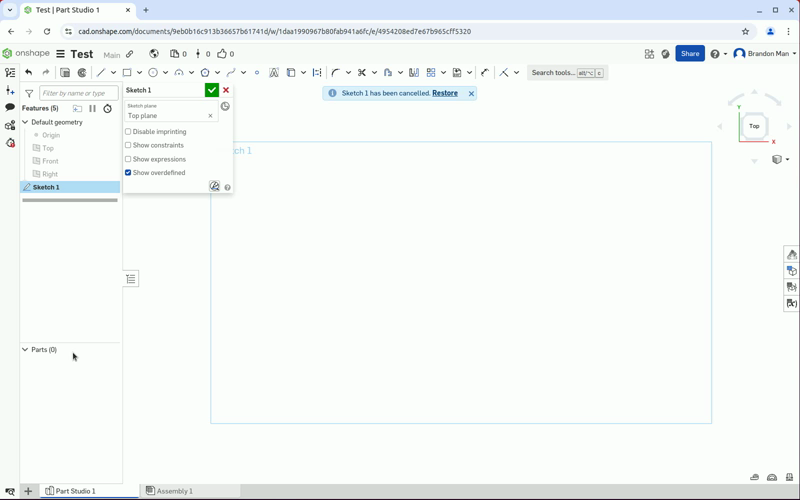
key(y)
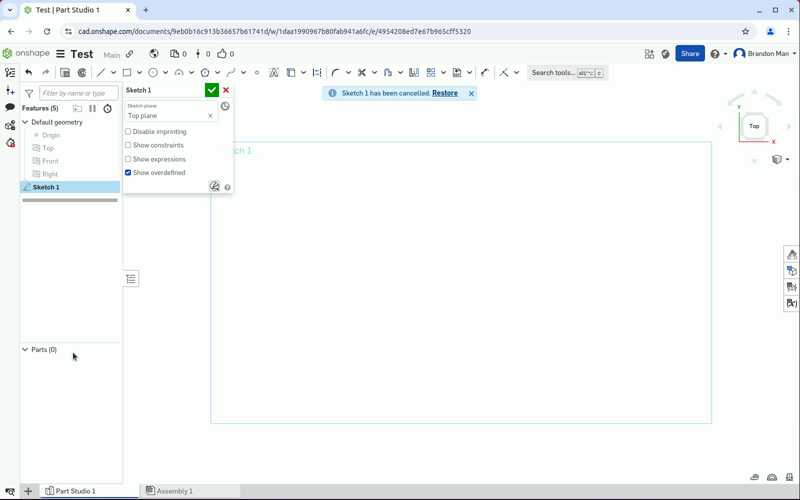
key(a)
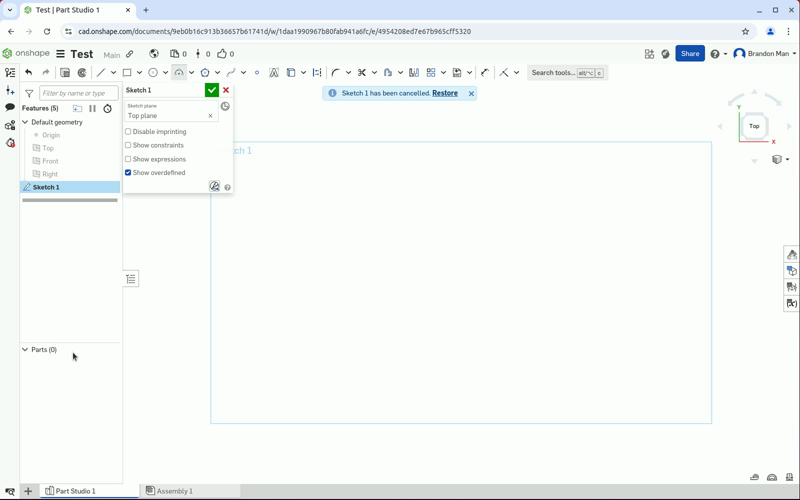
key_down(shift)
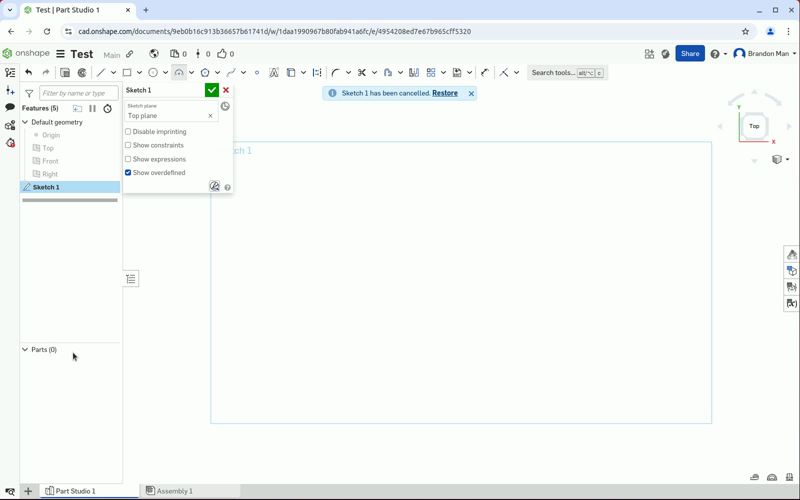
mouse_move(348, 282)
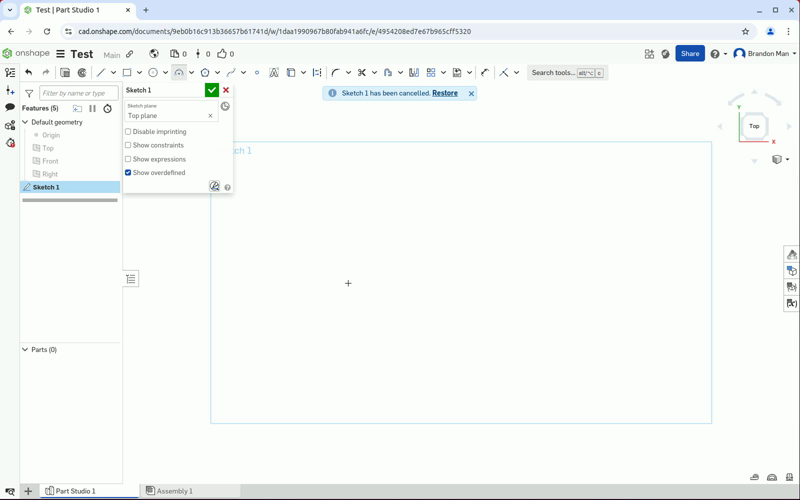
click(348, 282)
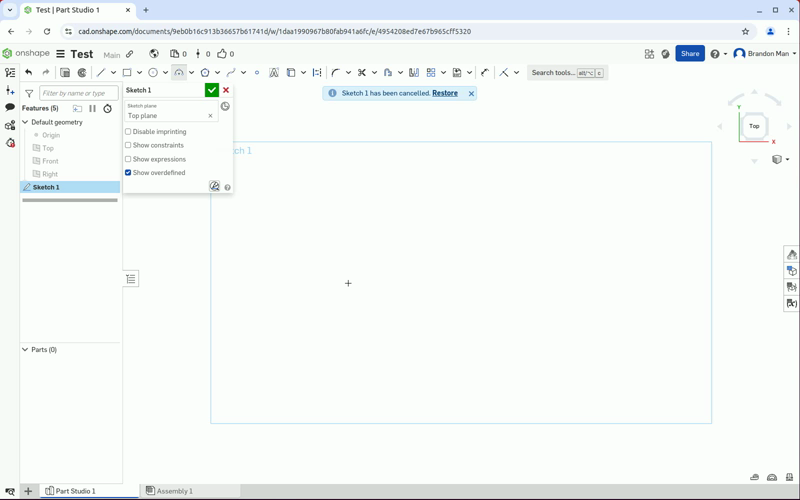
key_up(shift)
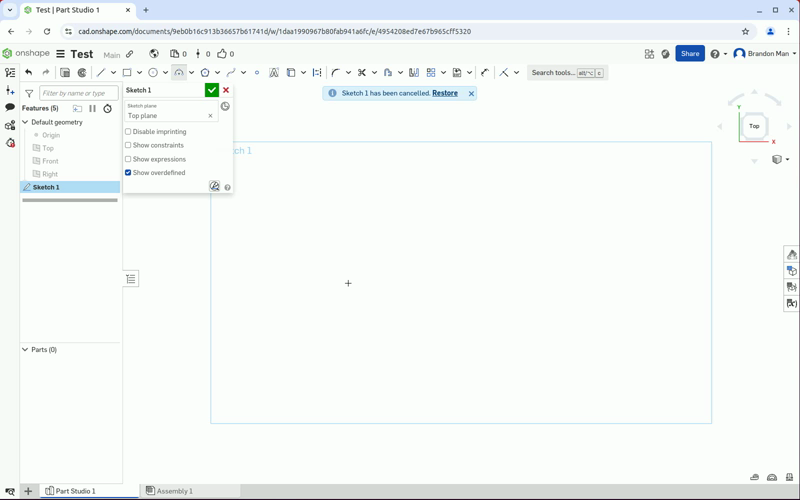
key_down(shift)
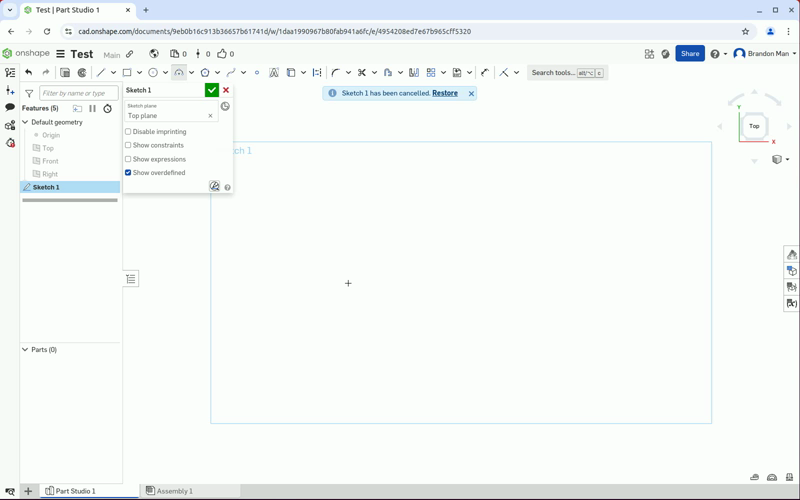
mouse_move(460, 395)
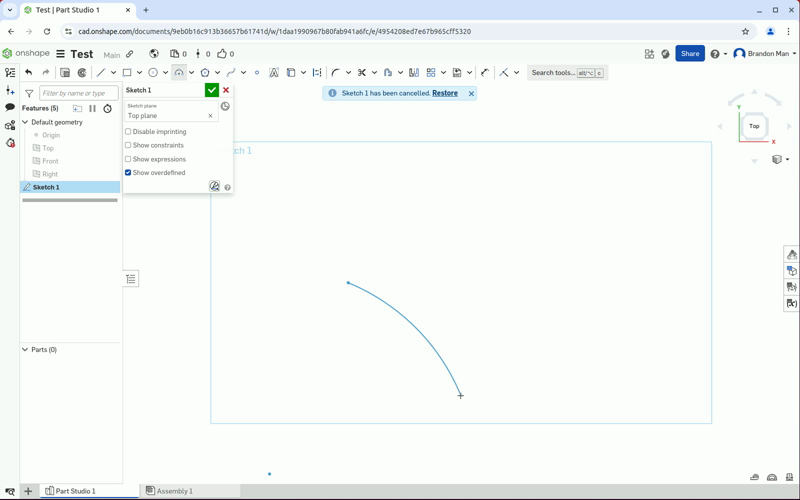
click(460, 395)
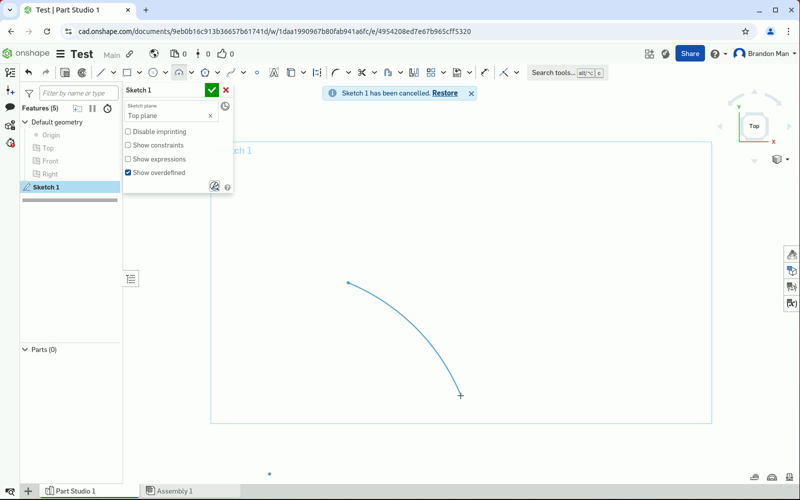
mouse_move(381, 362)
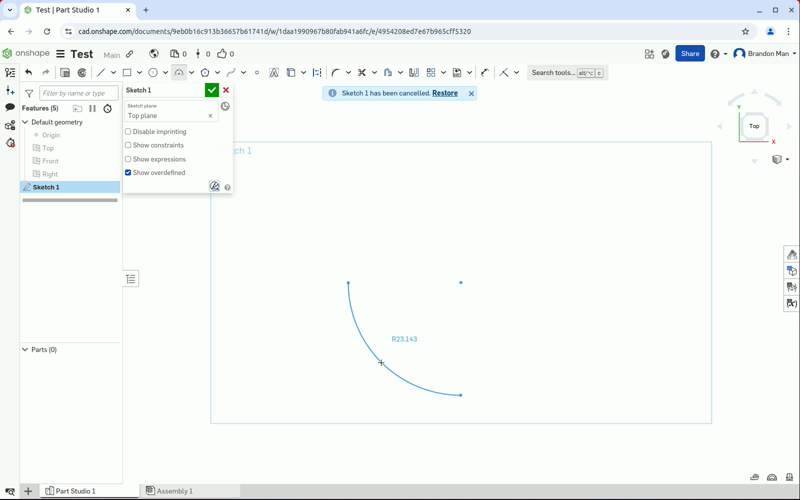
click(381, 362)
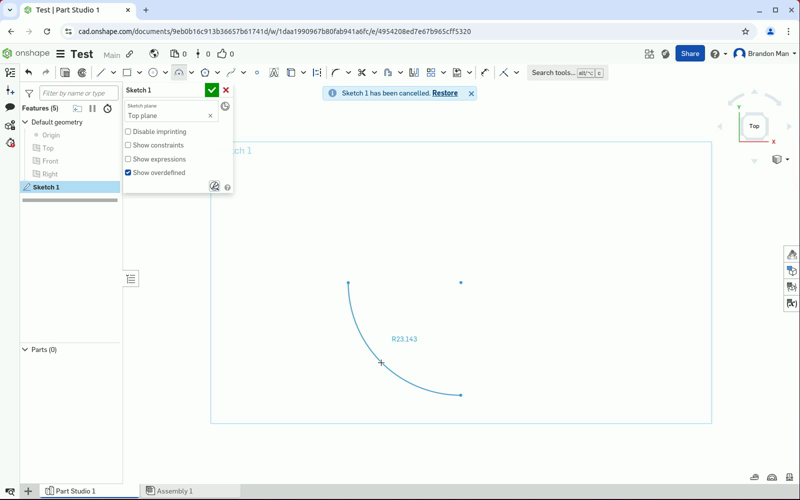
key_up(shift)
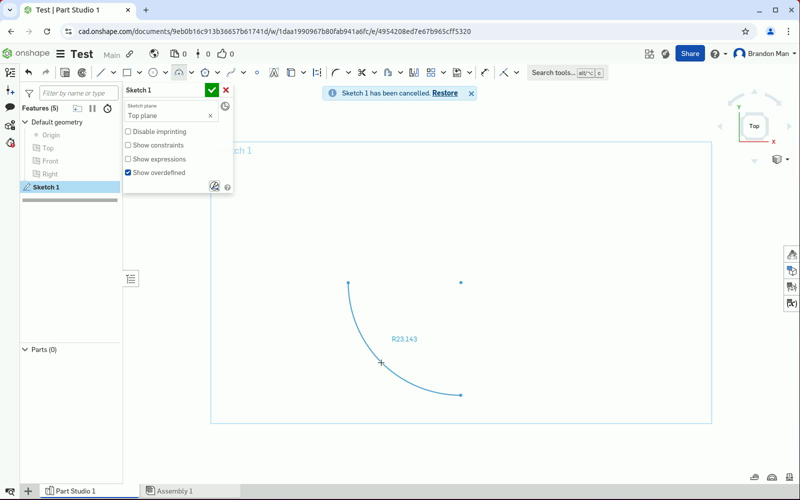
key(esc)
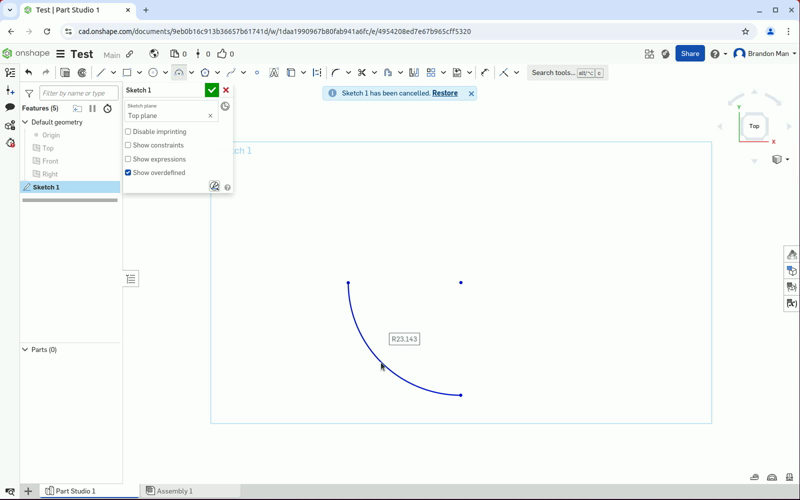
key(l)
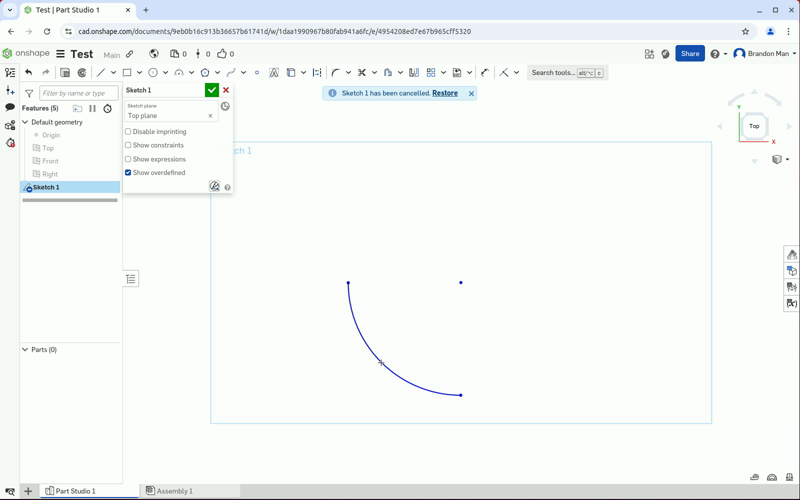
mouse_move(460, 395)
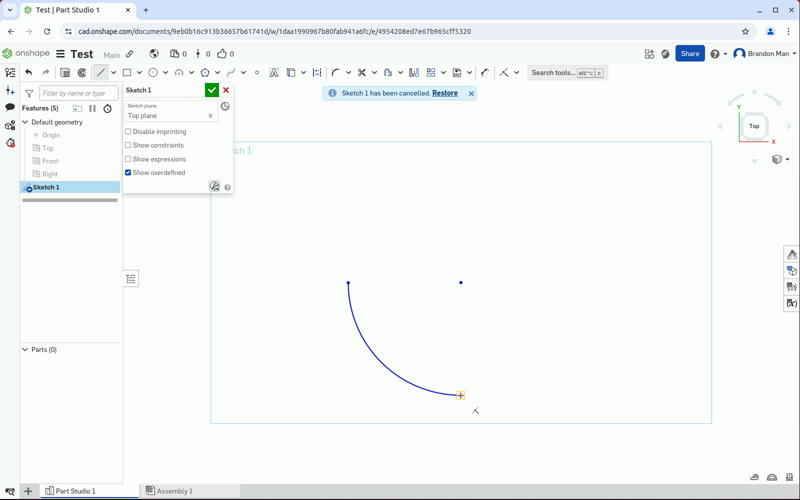
click(460, 395)
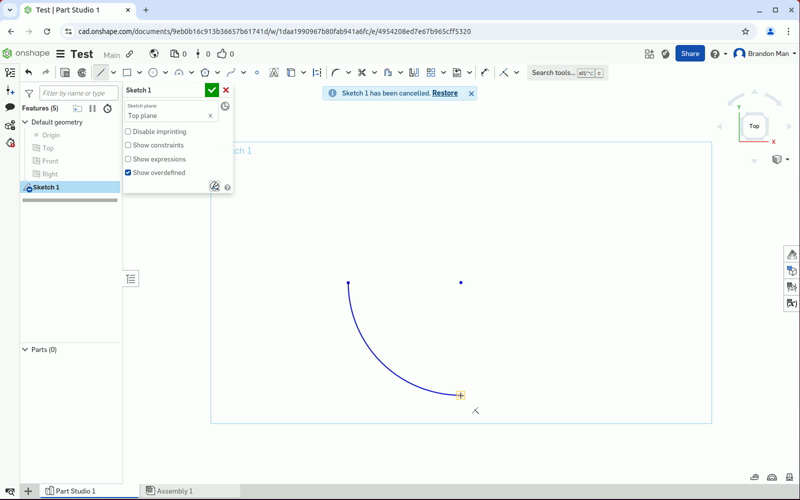
key_down(shift)
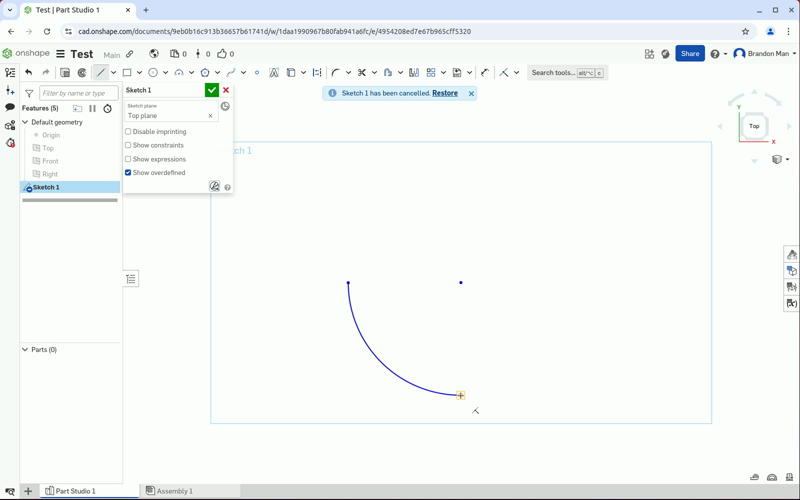
mouse_move(490, 395)
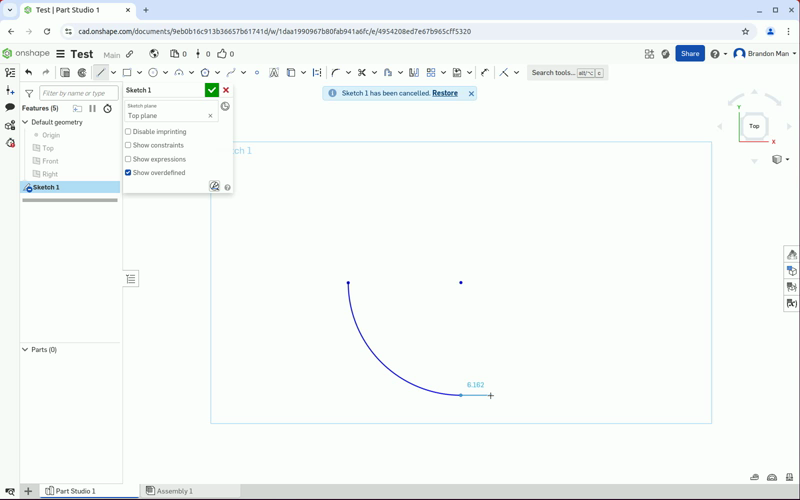
mouse_move(460, 387)
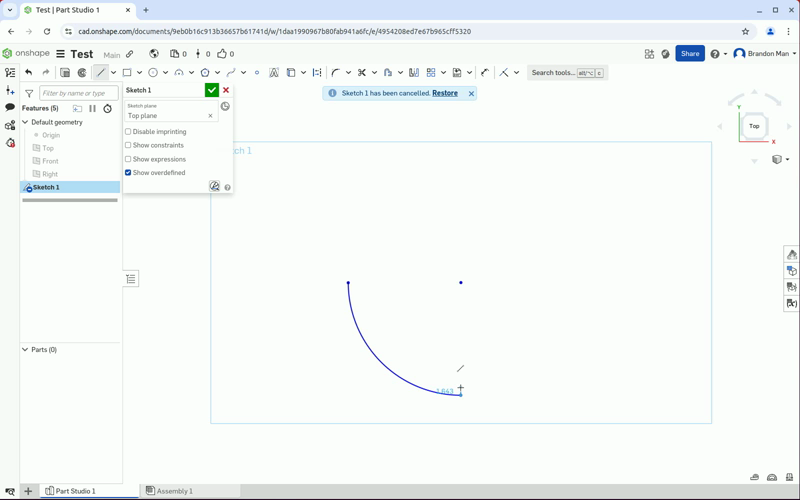
click(460, 387)
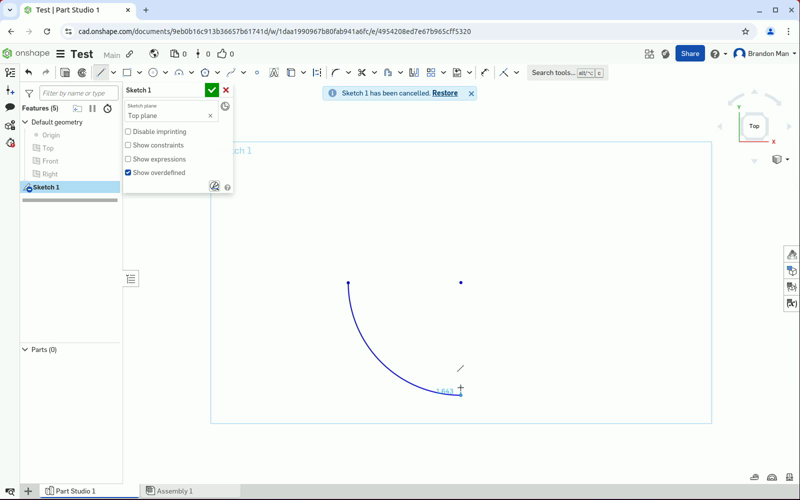
key_up(shift)
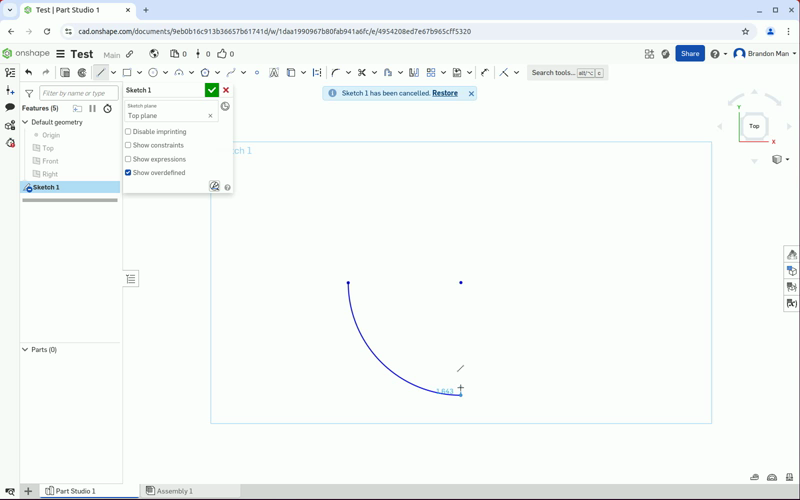
key(esc)
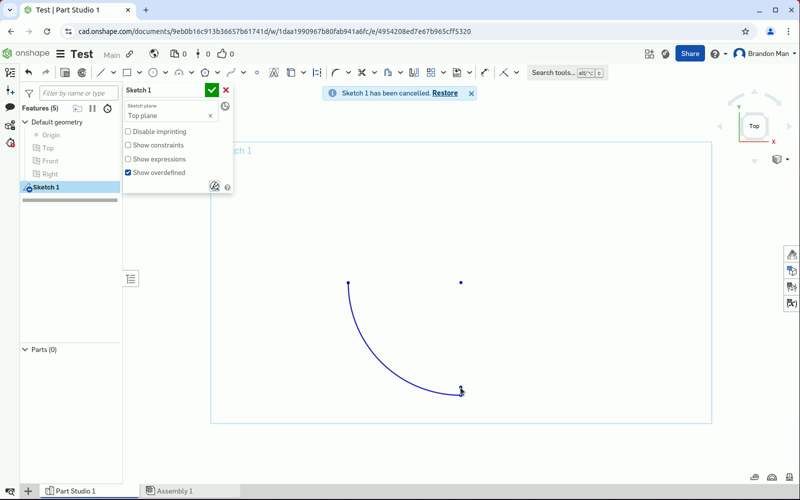
key(a)
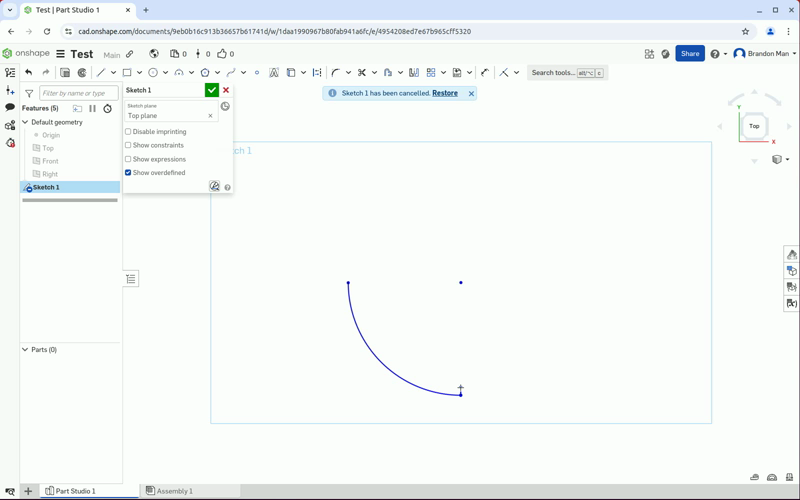
mouse_move(460, 387)
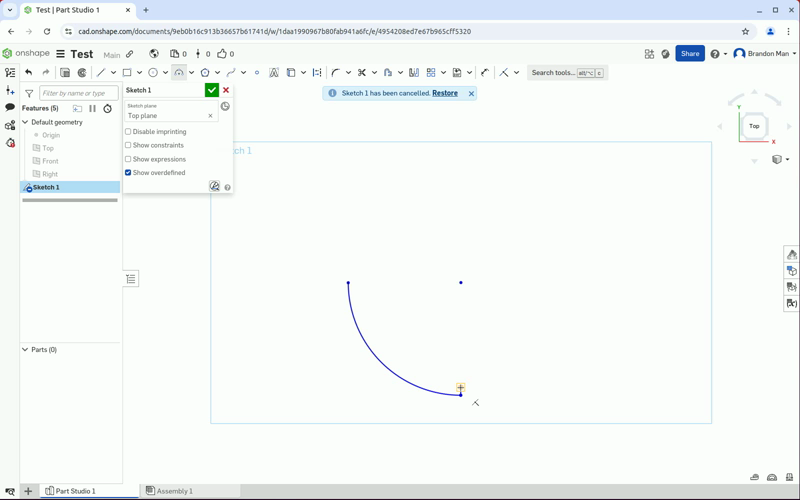
click(460, 387)
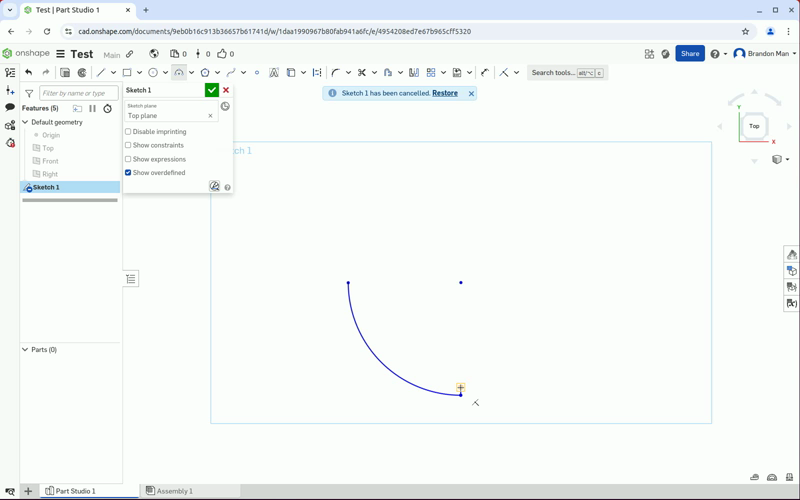
key_down(shift)
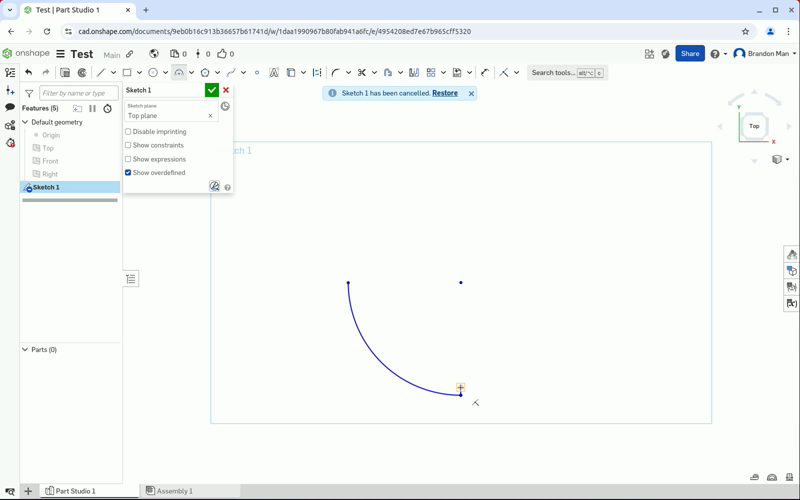
mouse_move(356, 282)
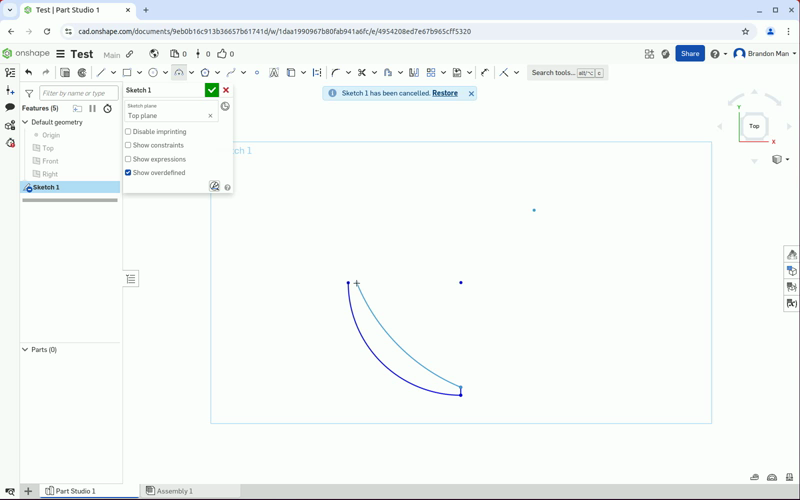
click(356, 282)
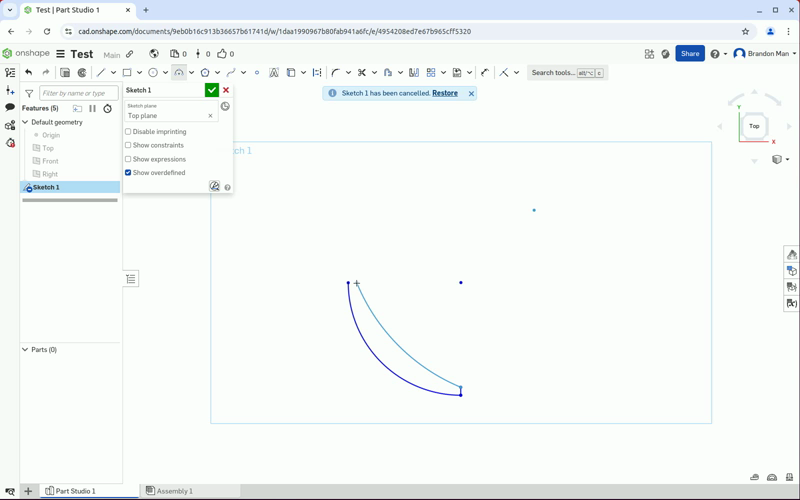
mouse_move(386, 356)
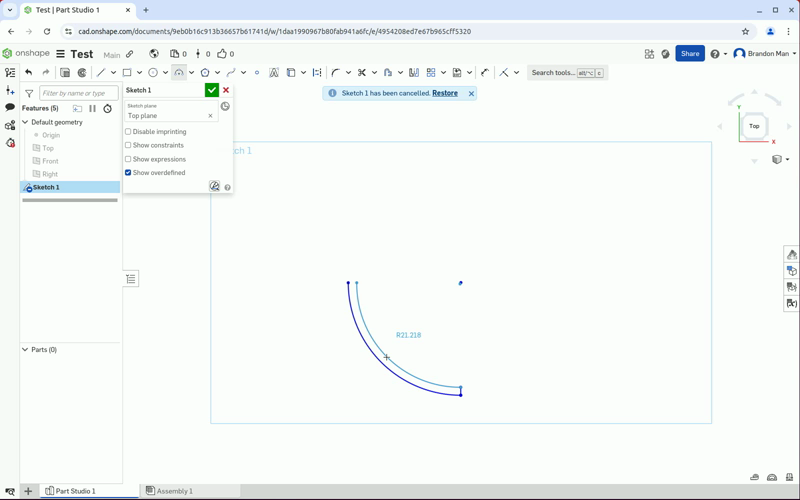
click(386, 356)
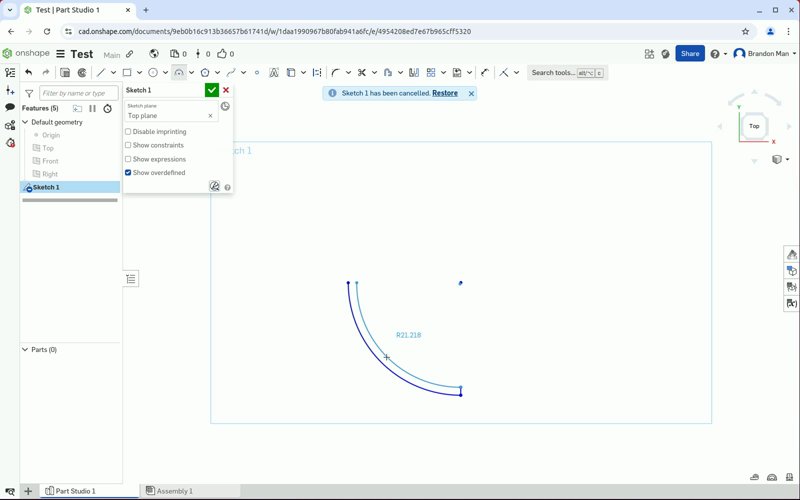
key_up(shift)
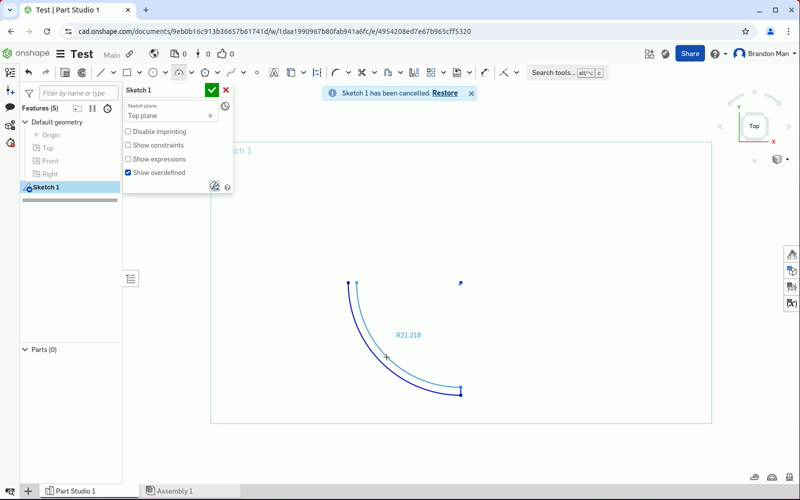
key(esc)
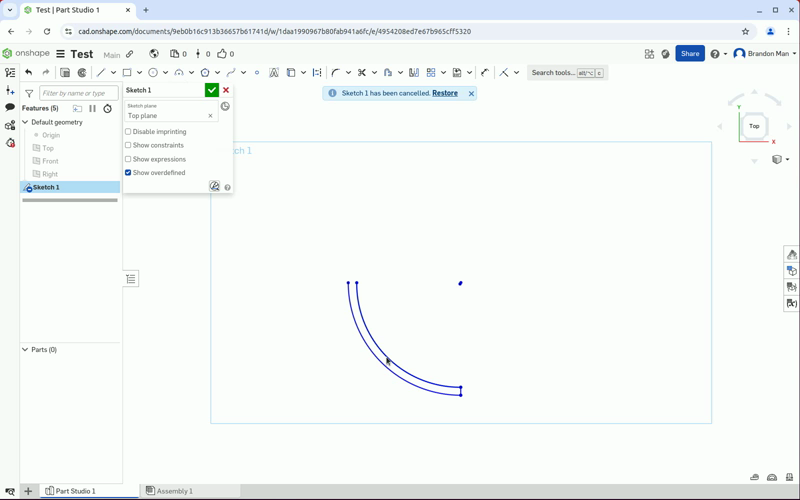
key(l)
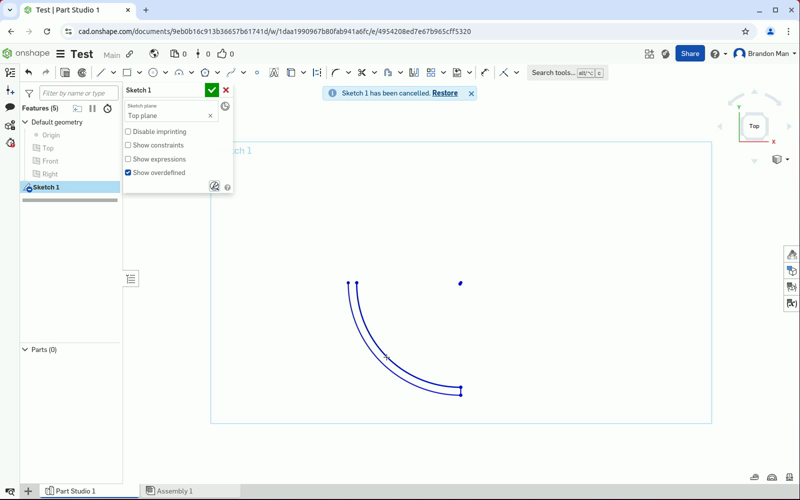
mouse_move(356, 282)
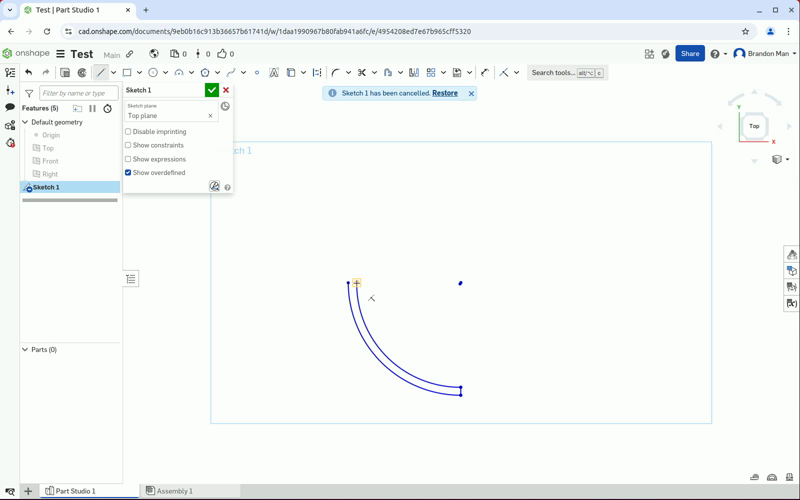
click(356, 282)
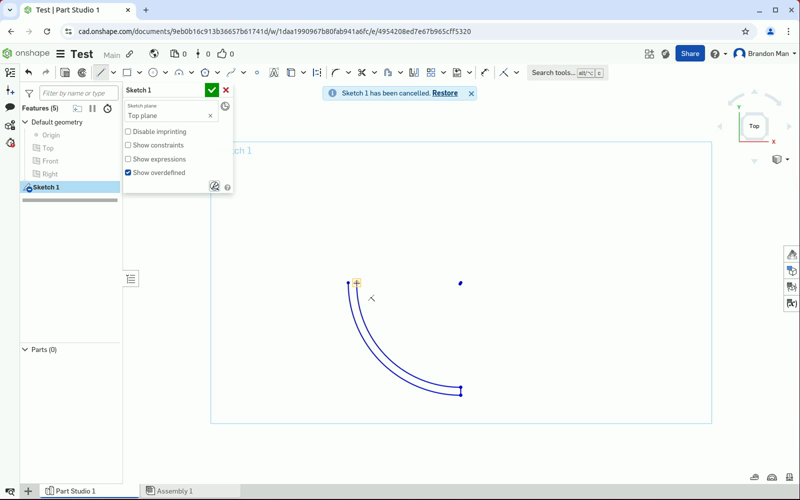
mouse_move(386, 282)
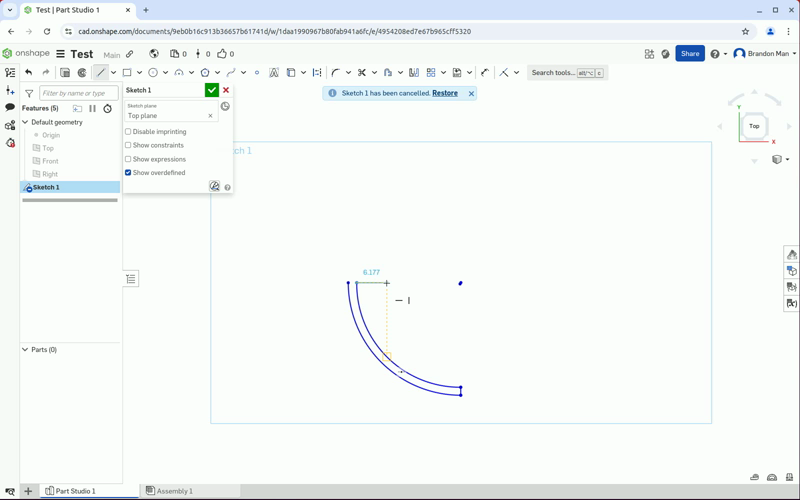
key_down(shift)
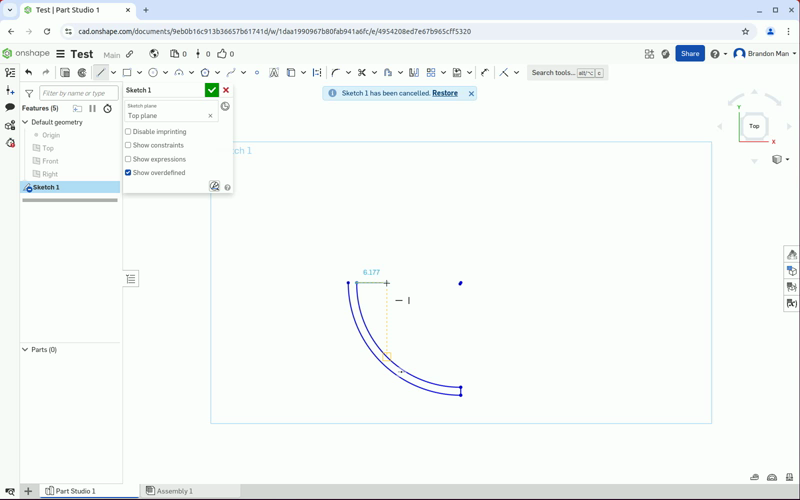
mouse_move(348, 282)
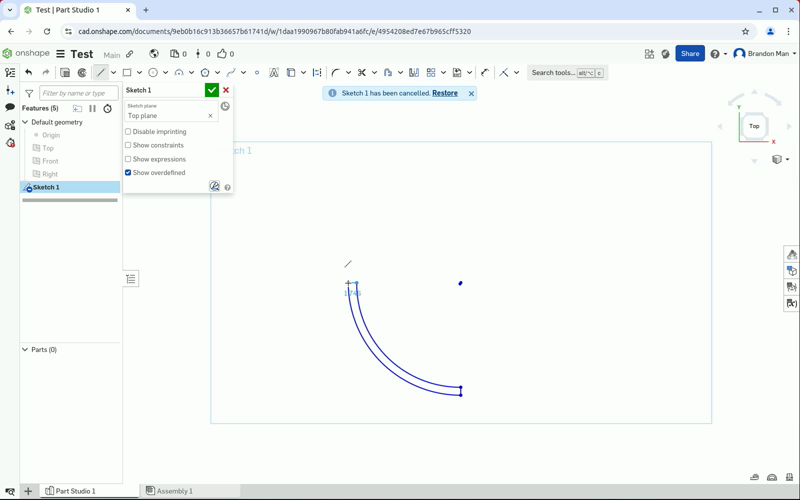
key_up(shift)
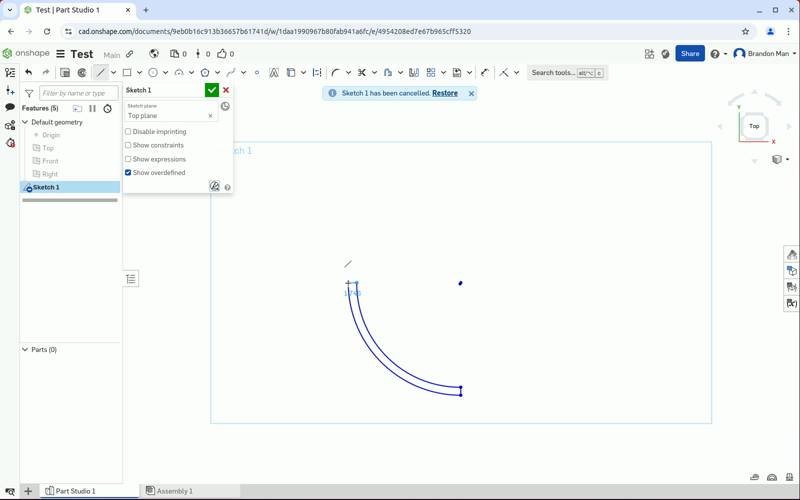
click(348, 282)
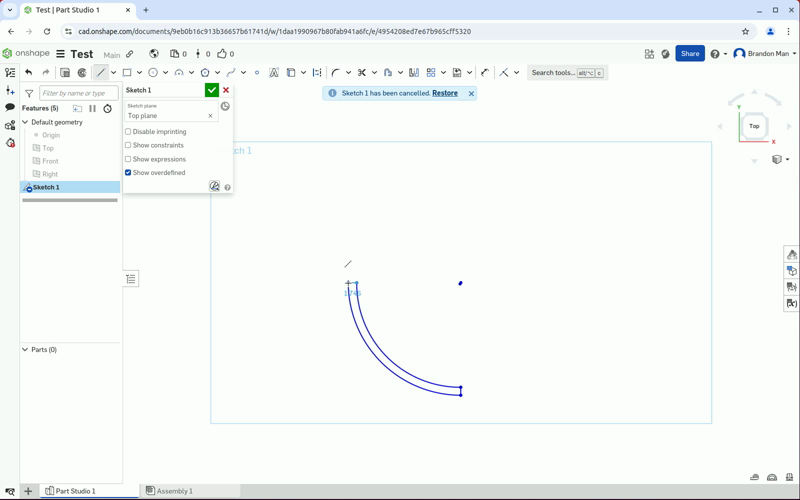
key(esc)
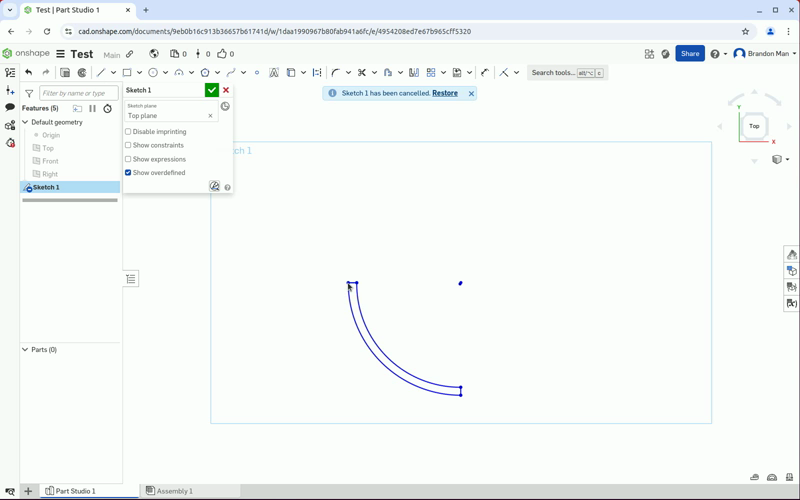
mouse_move(402, 378)
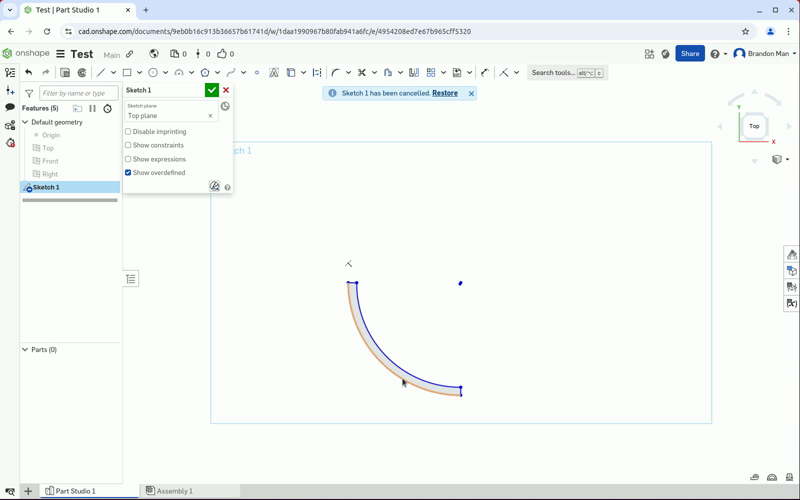
scroll(6)
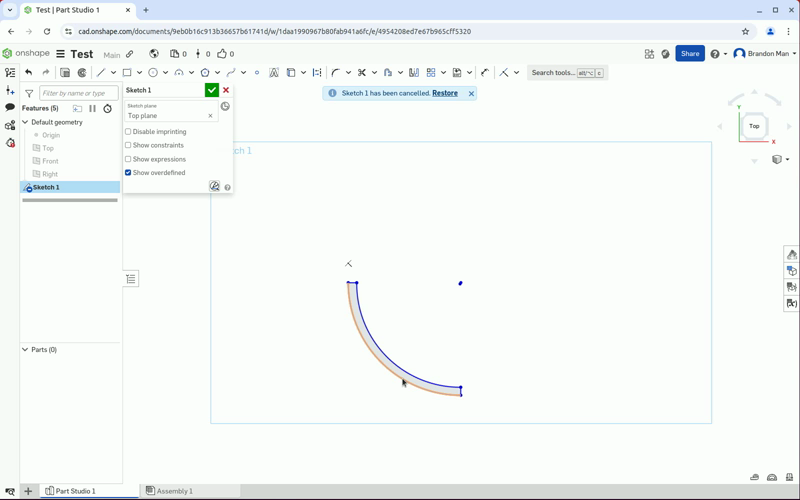
scroll(6)
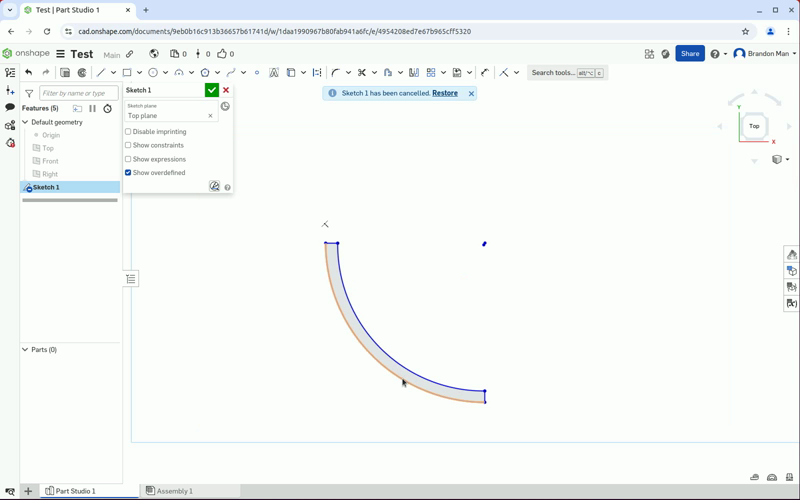
scroll(6)
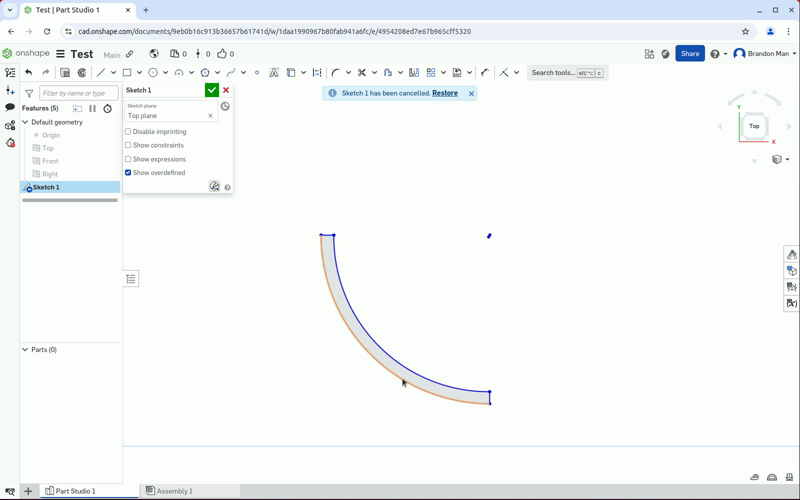
scroll(6)
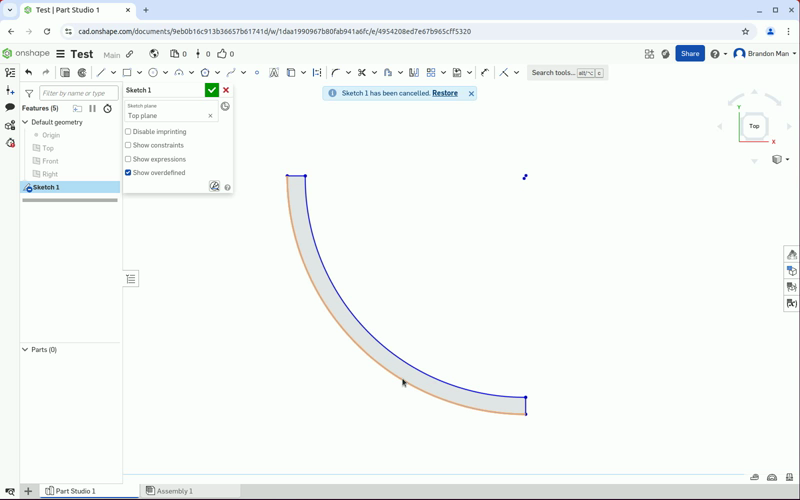
scroll(6)
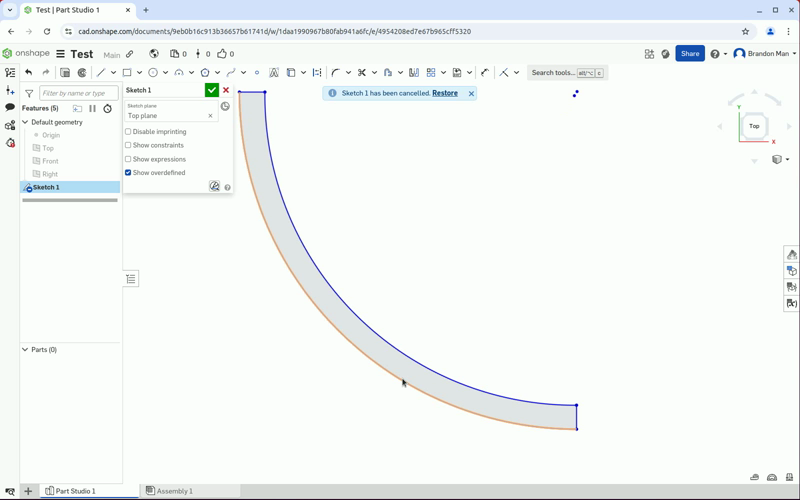
scroll(6)
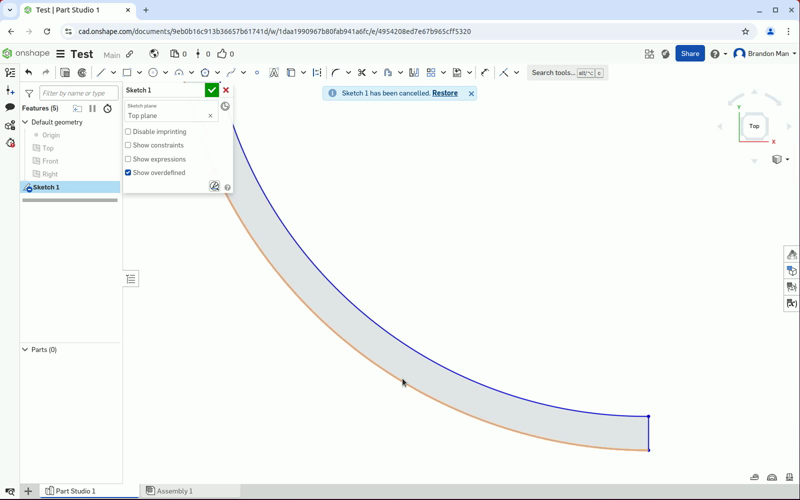
scroll(6)
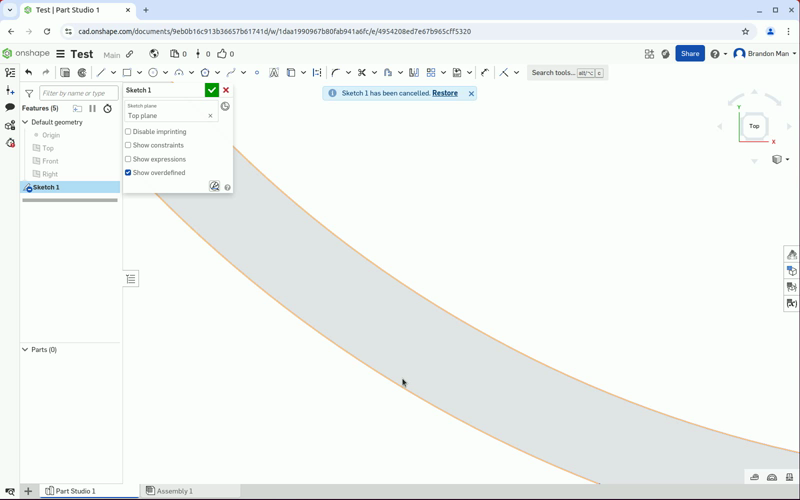
click(402, 378)
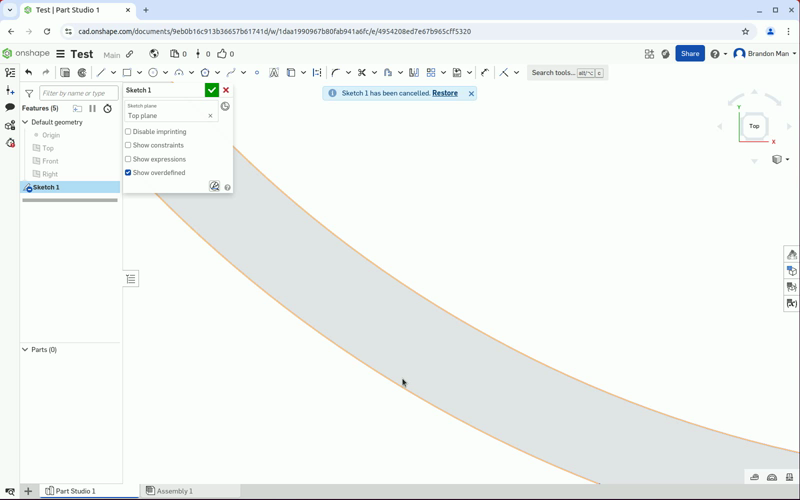
scroll(-6)
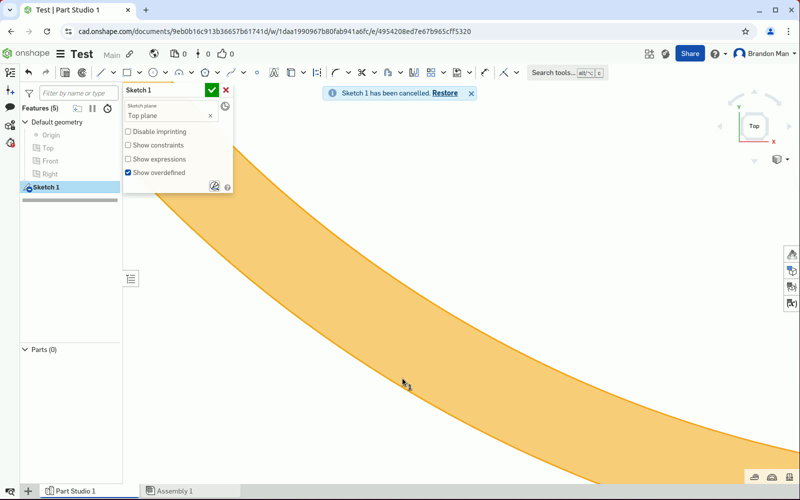
scroll(-6)
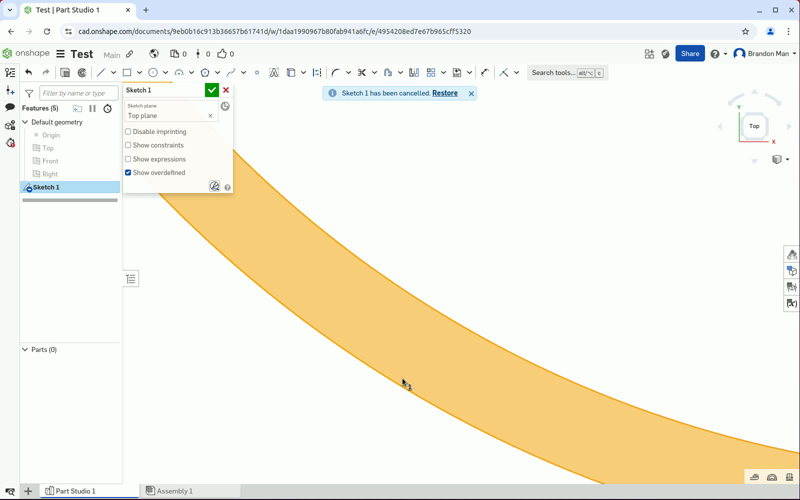
scroll(-6)
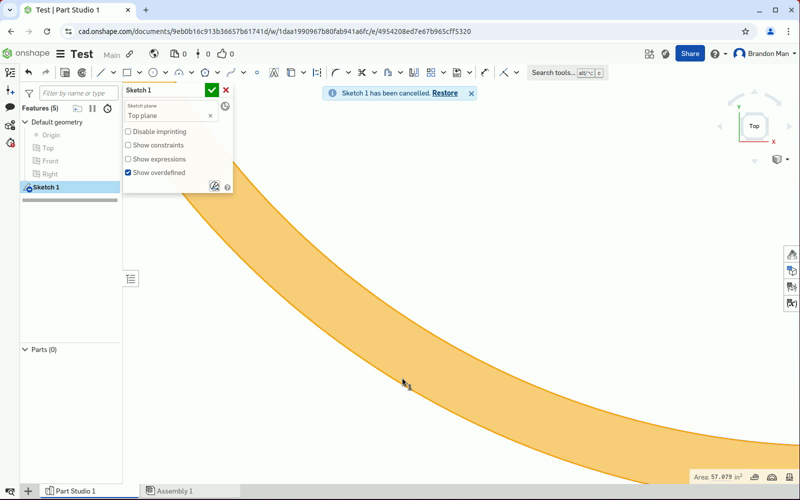
scroll(-6)
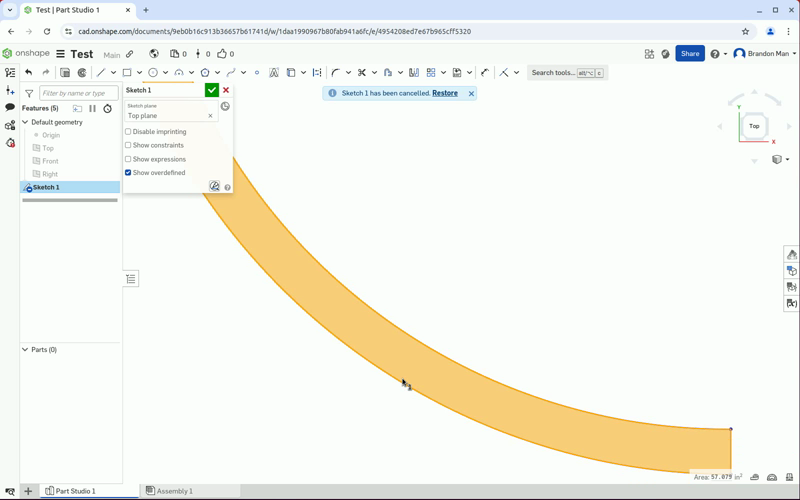
scroll(-6)
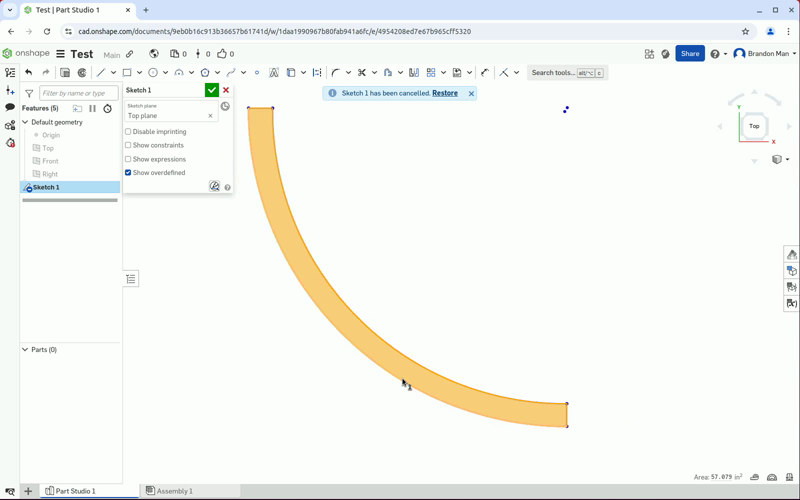
scroll(-6)
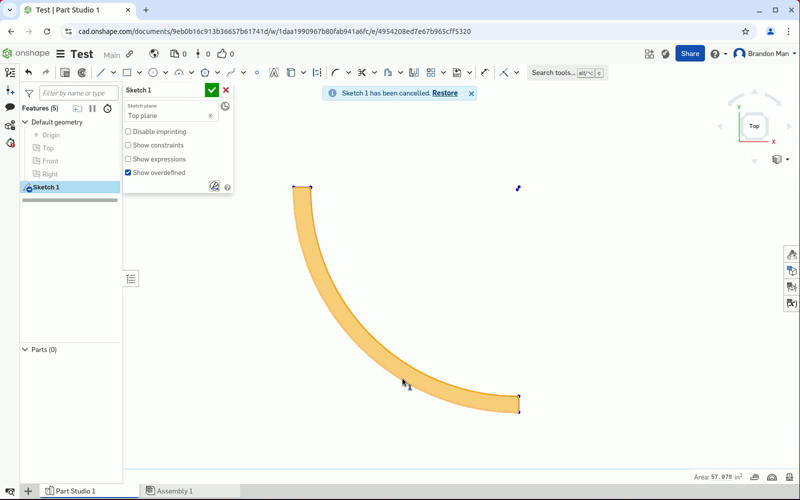
scroll(-6)
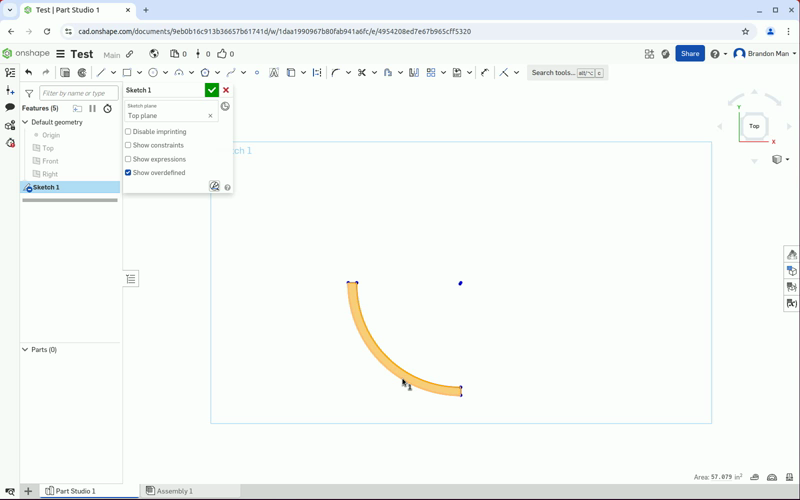
mouse_move(73, 352)
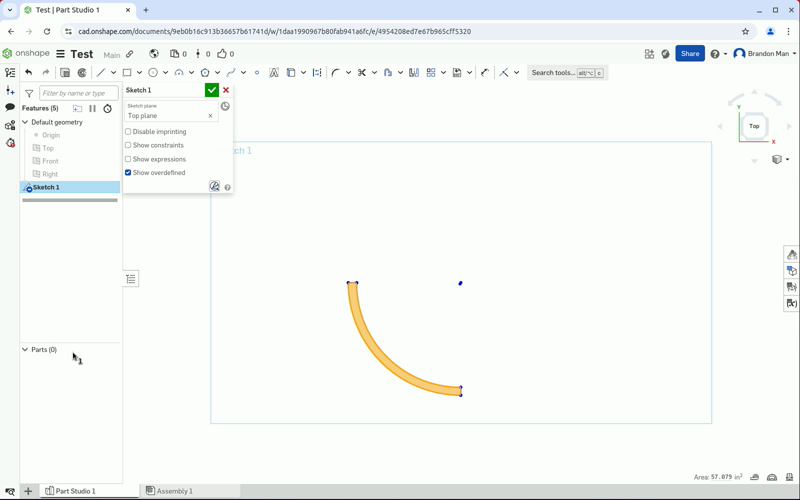
key(shift+y)
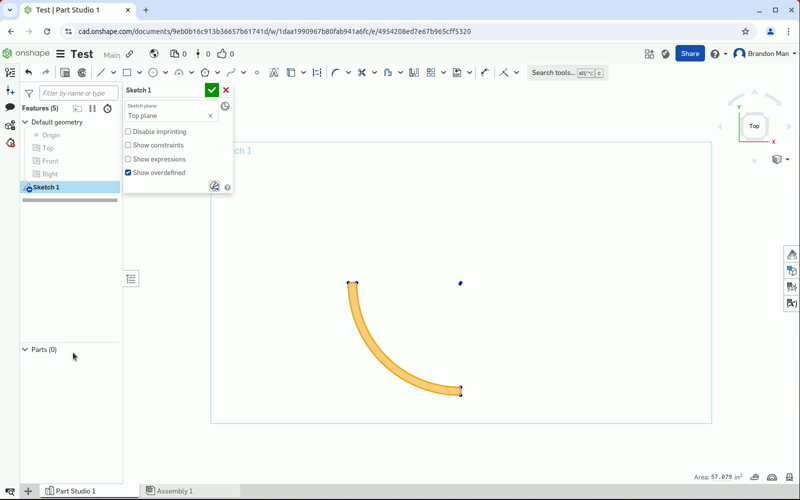
key(shift+e)
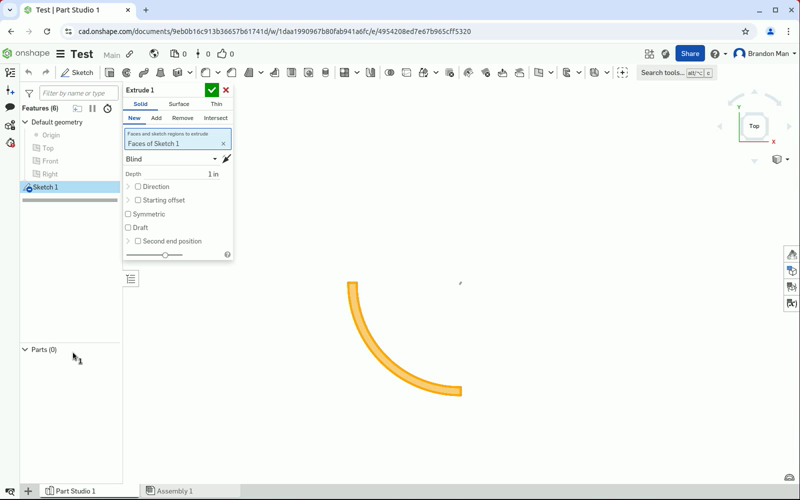
mouse_move(143, 106)
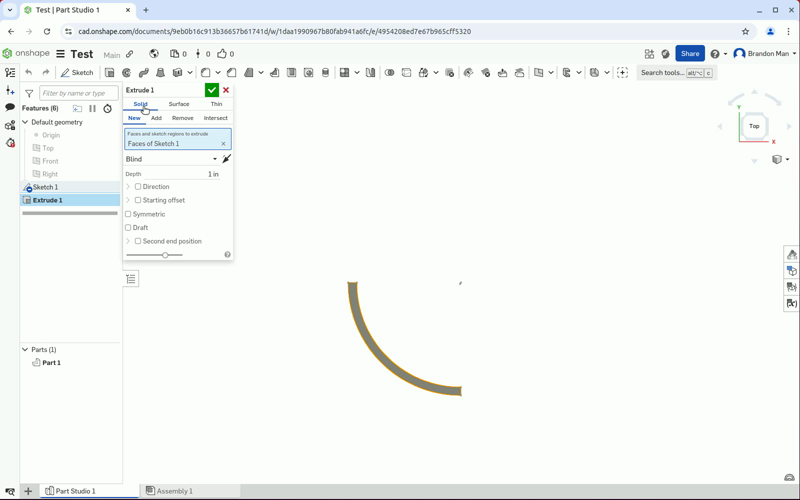
click(143, 106)
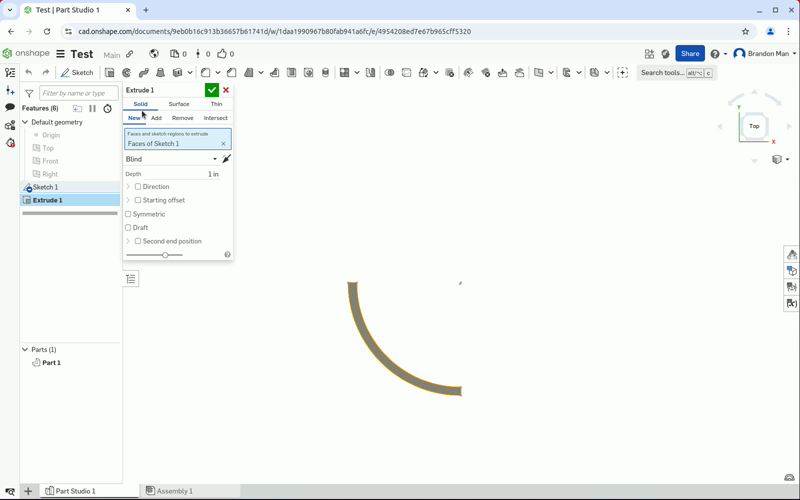
mouse_move(137, 120)
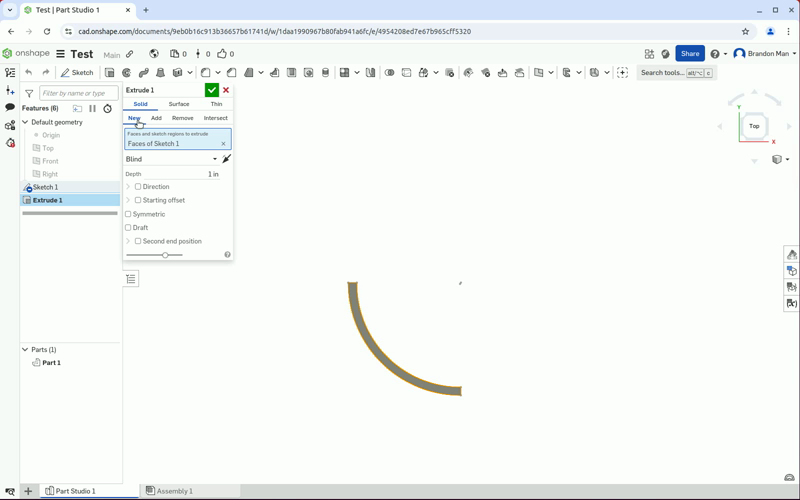
click(137, 120)
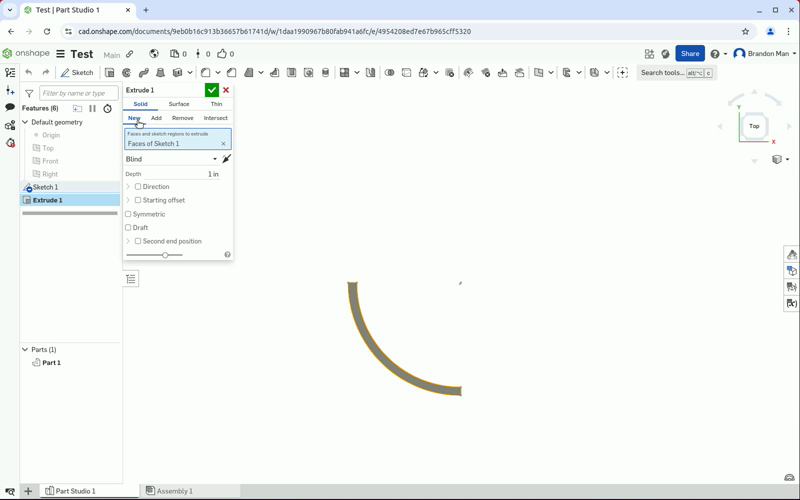
key(tab, 4)
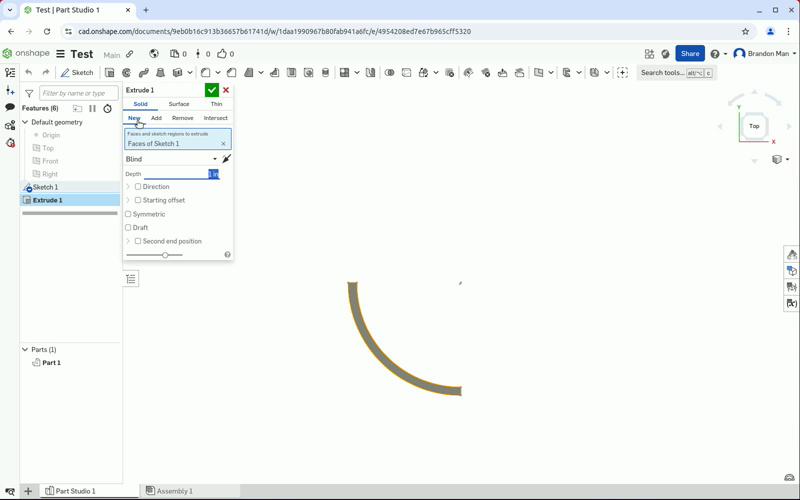
text(0.722)
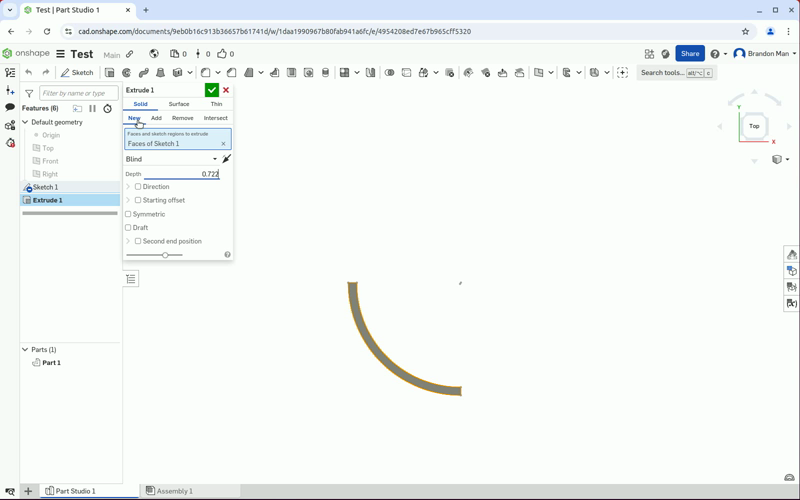
key(enter)
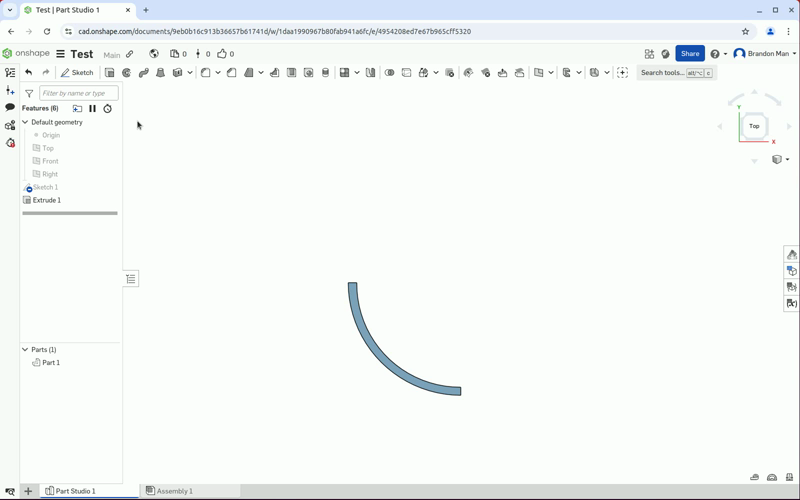
key(shift+h)
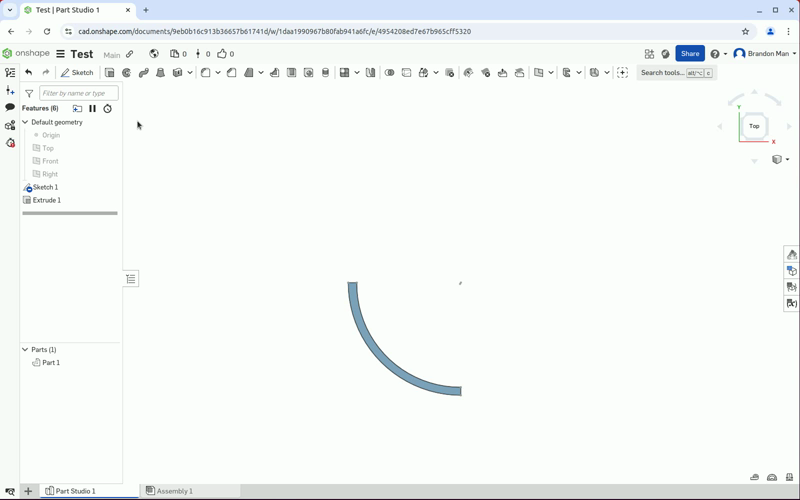
key(shift+h)
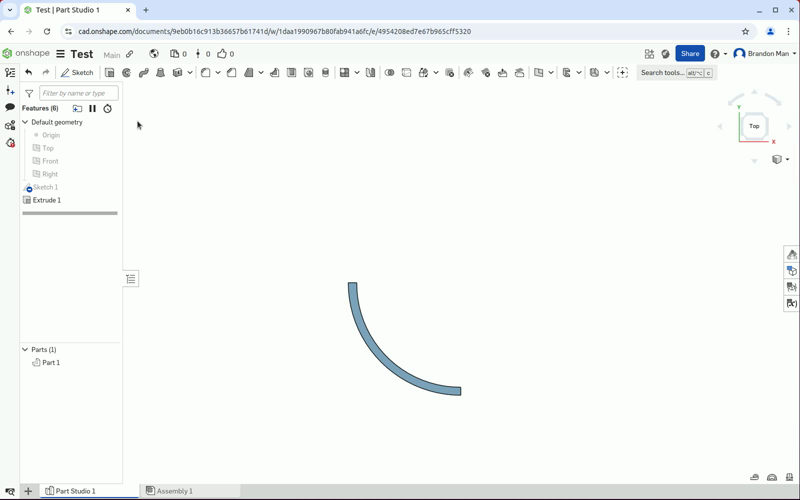
mouse_move(73, 189)
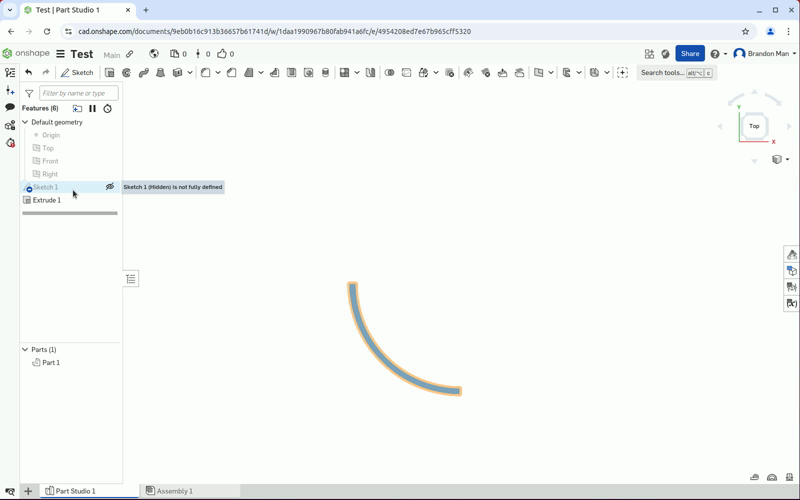
click(73, 189)
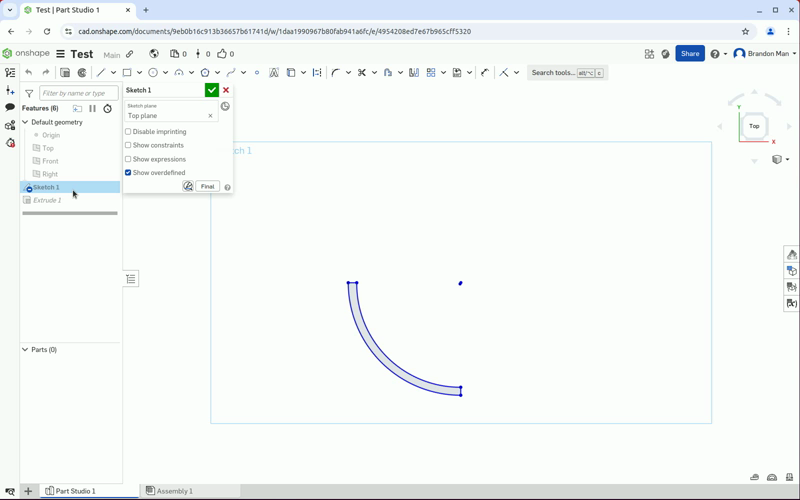
mouse_move(229, 92)
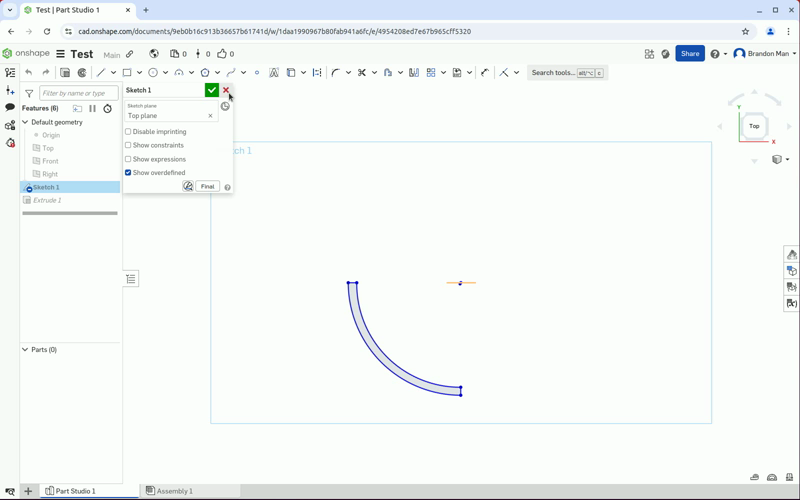
click(229, 92)
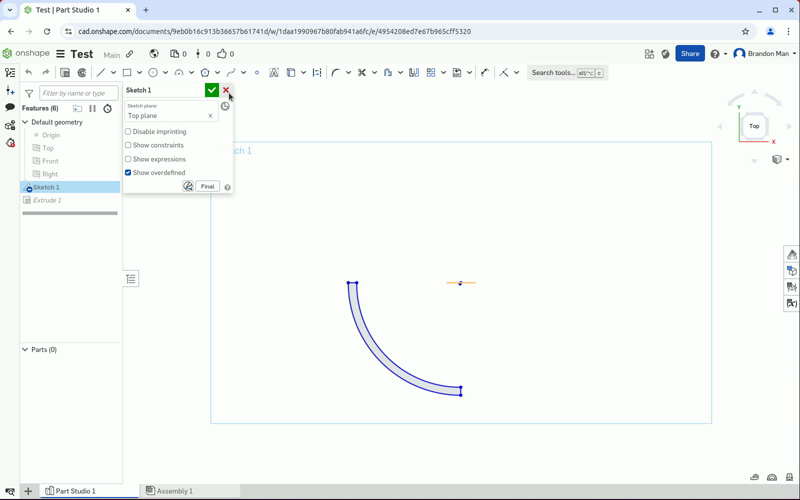
key(shift+s)
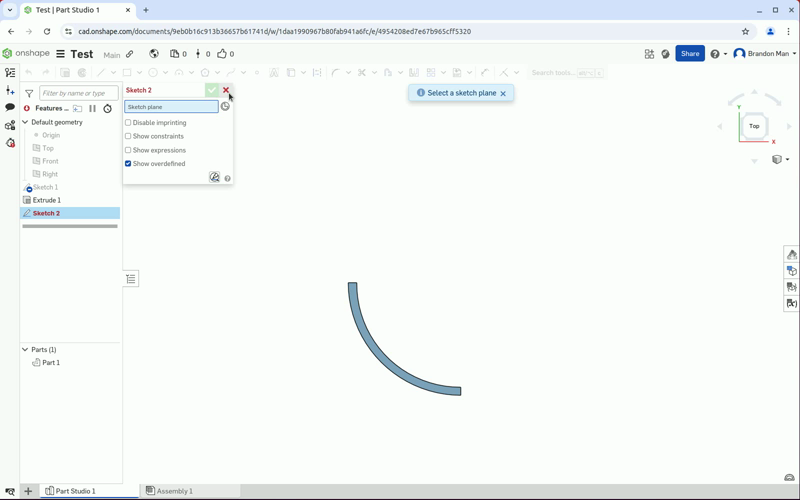
mouse_move(73, 150)
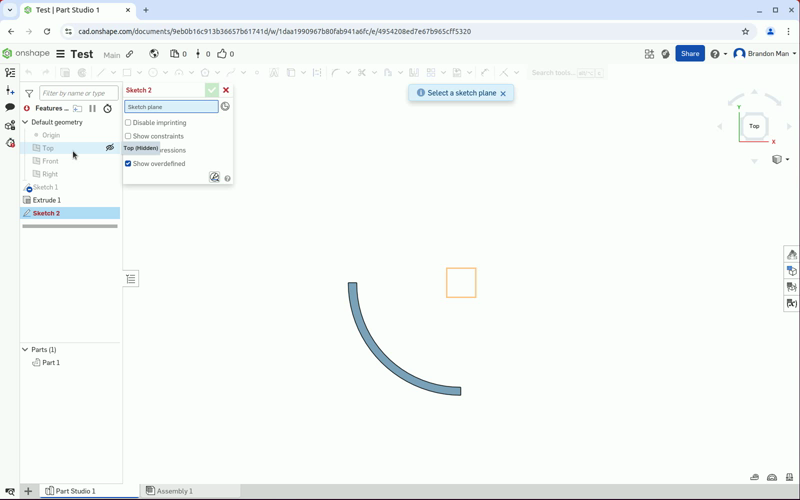
click(73, 150)
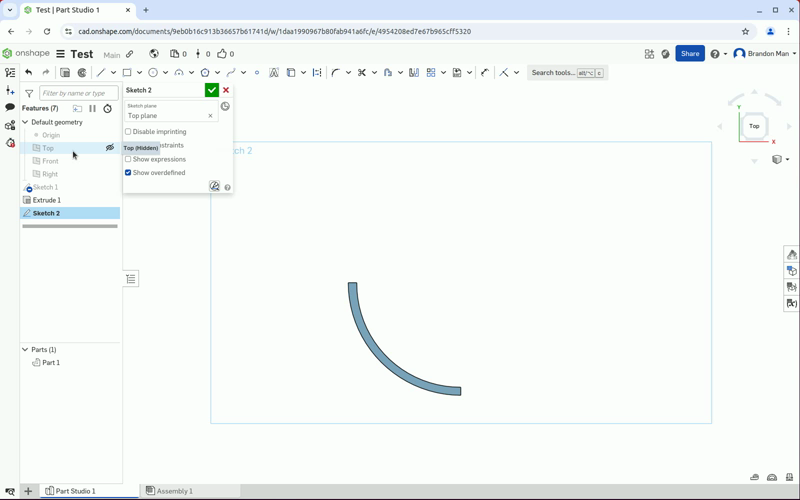
mouse_move(73, 352)
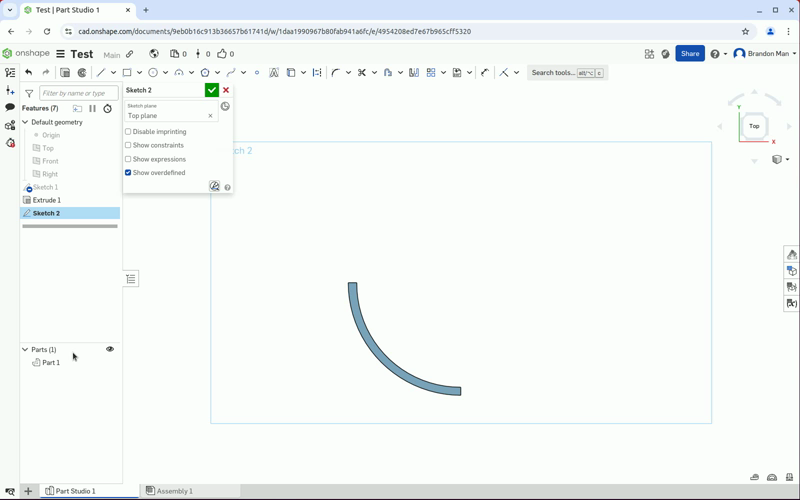
key(y)
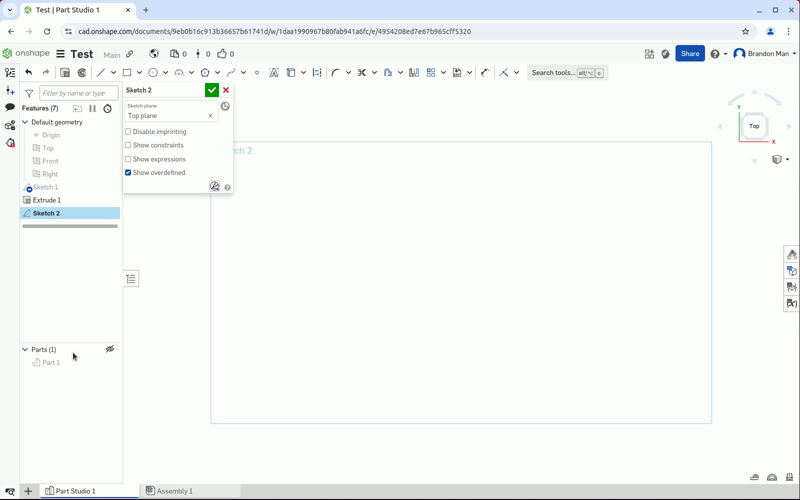
key(l)
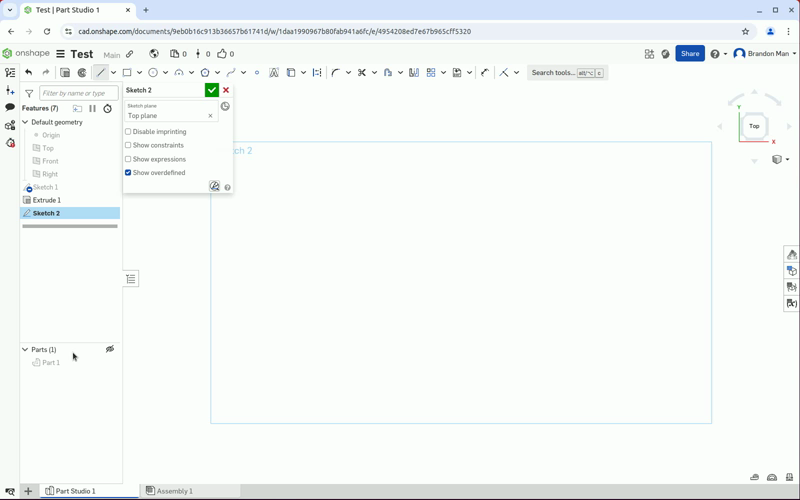
key_down(shift)
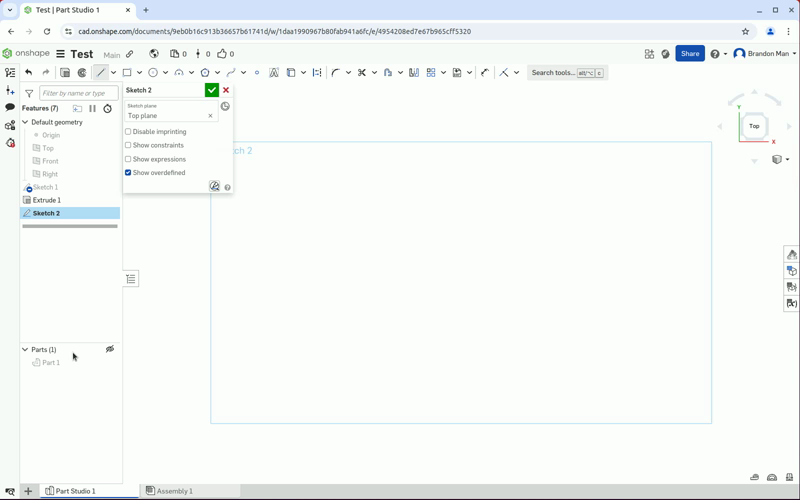
mouse_move(348, 282)
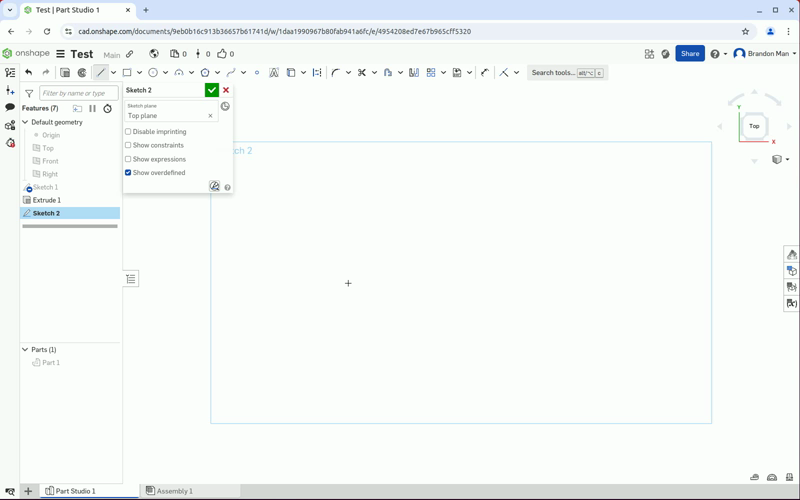
click(348, 282)
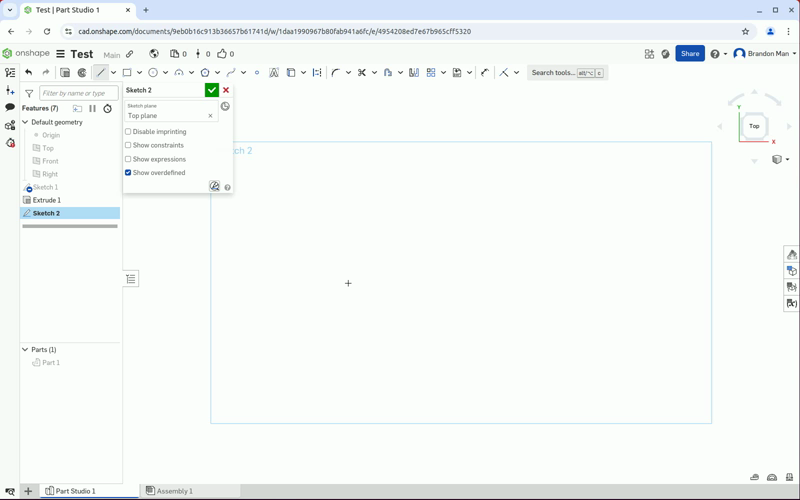
key_up(shift)
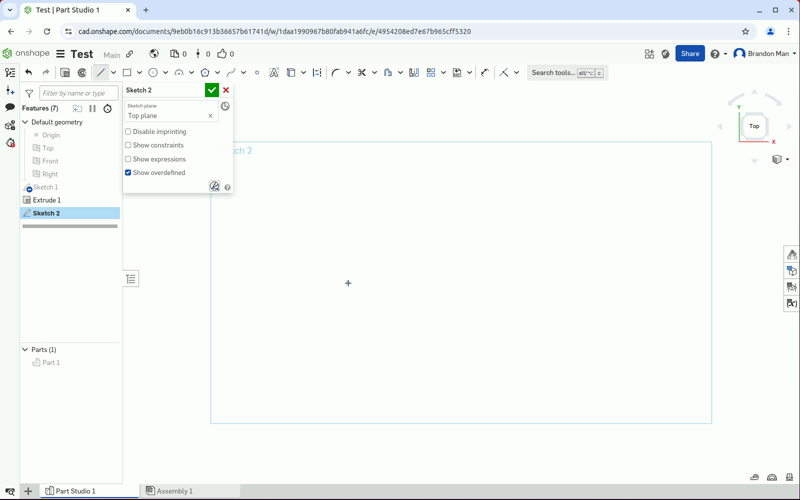
key_down(shift)
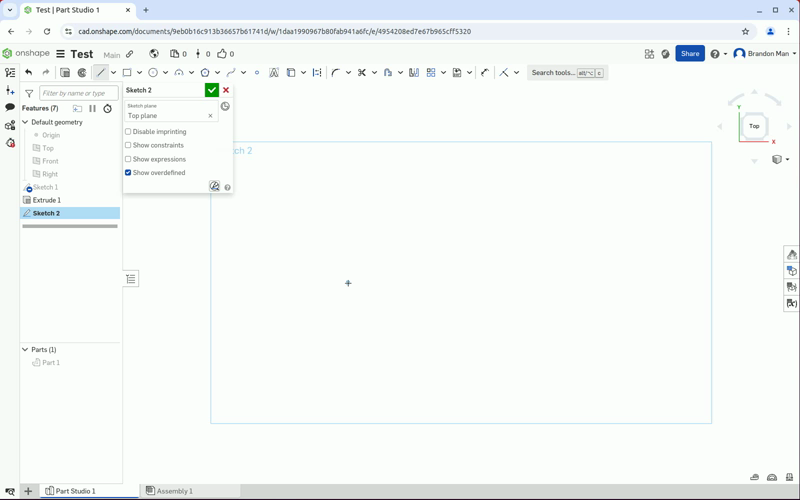
mouse_move(378, 282)
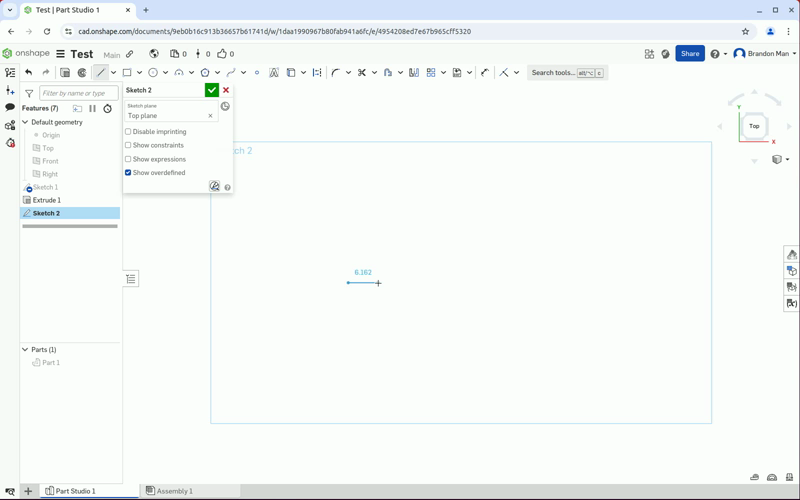
mouse_move(356, 282)
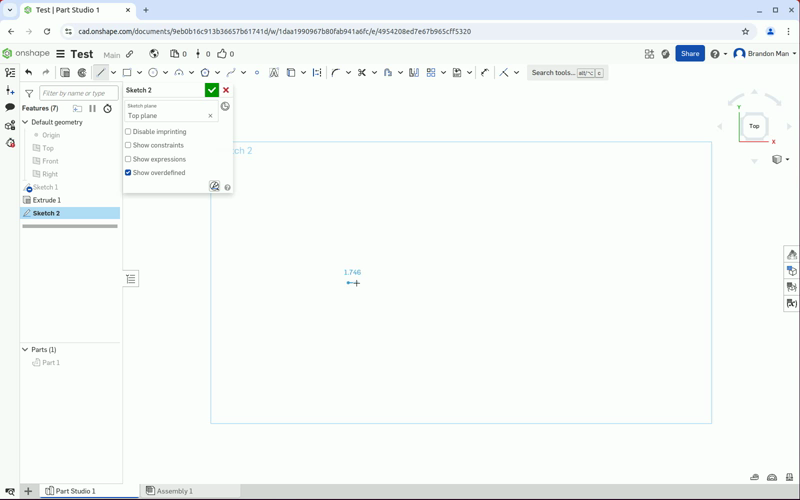
click(356, 282)
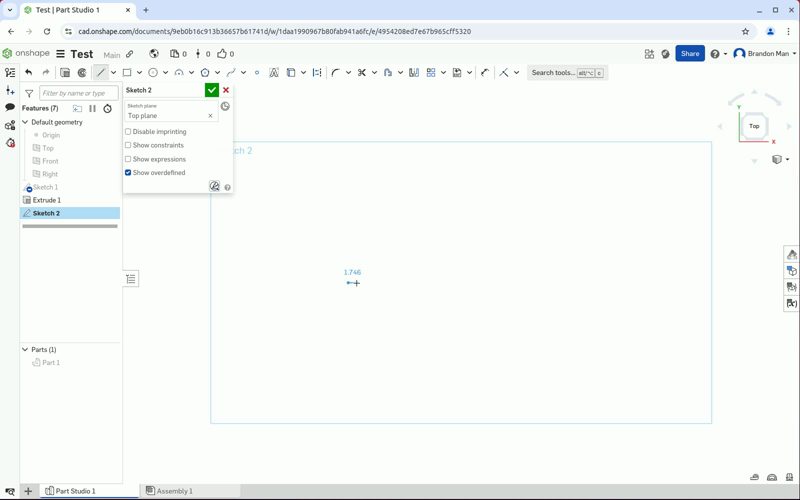
key_up(shift)
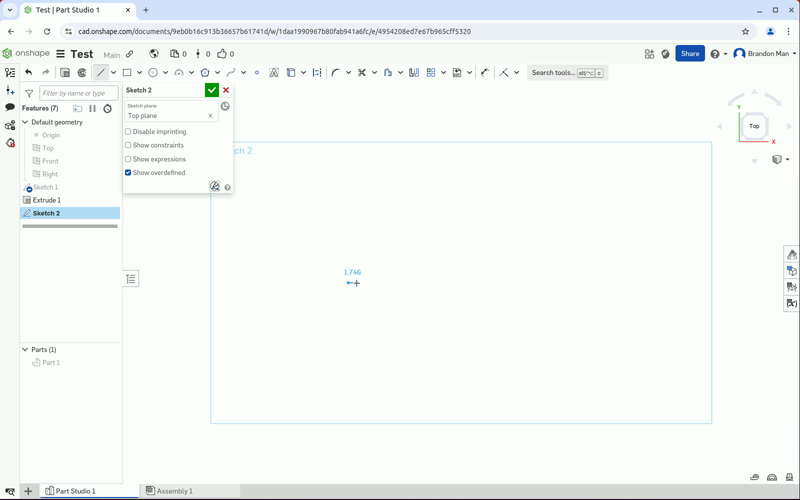
key(esc)
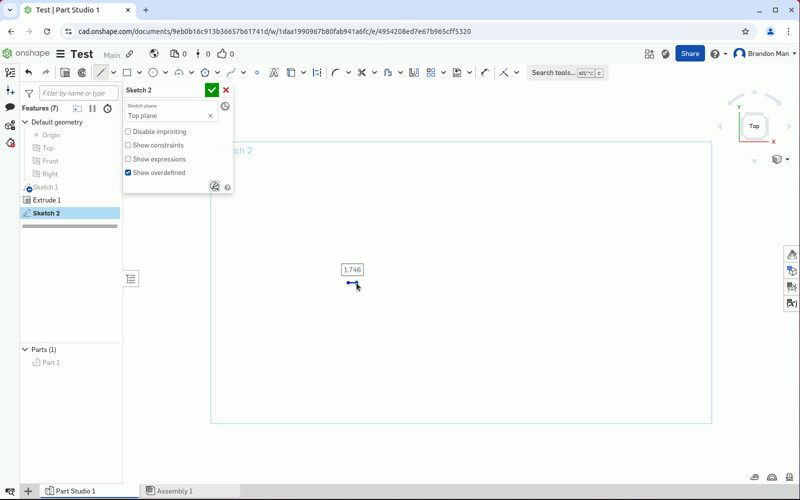
key(a)
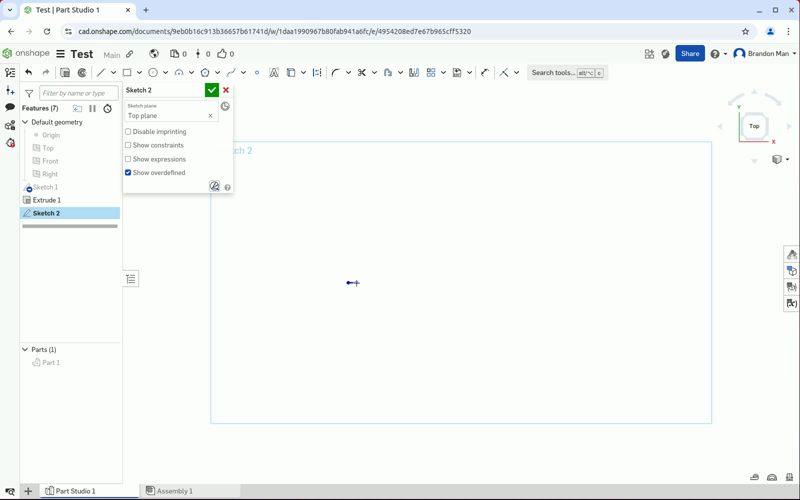
mouse_move(356, 282)
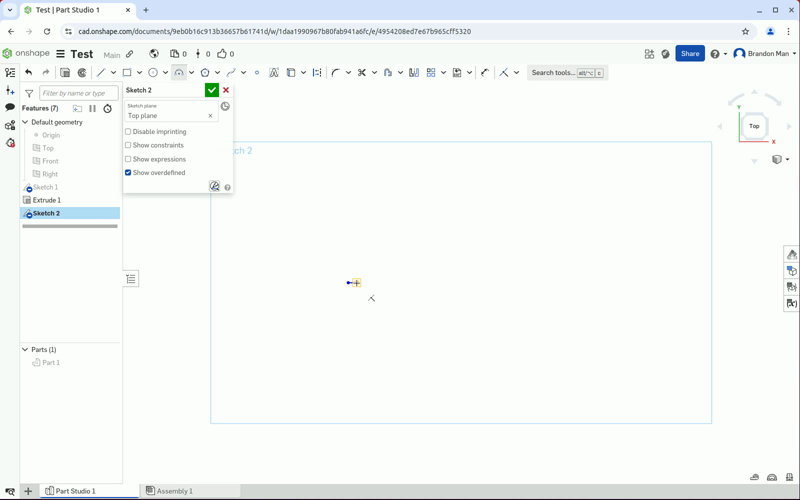
click(356, 282)
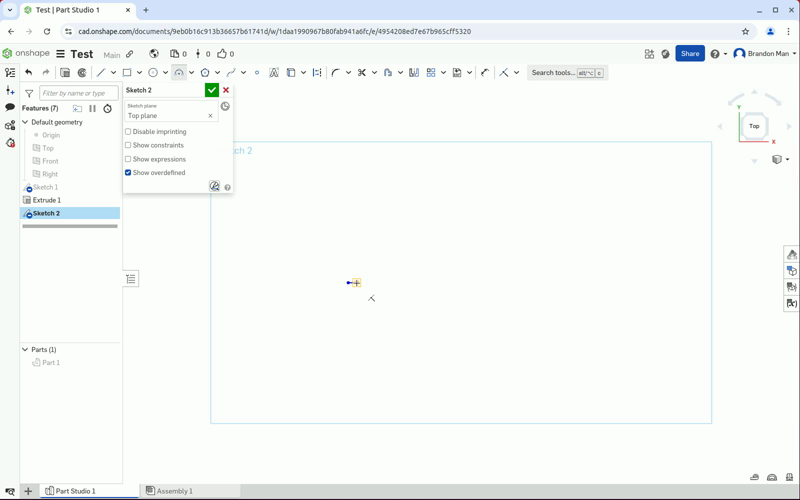
key_down(shift)
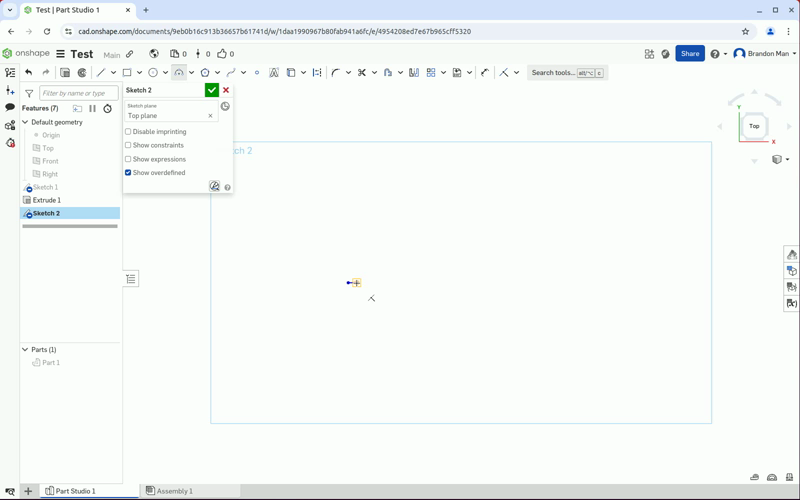
mouse_move(460, 178)
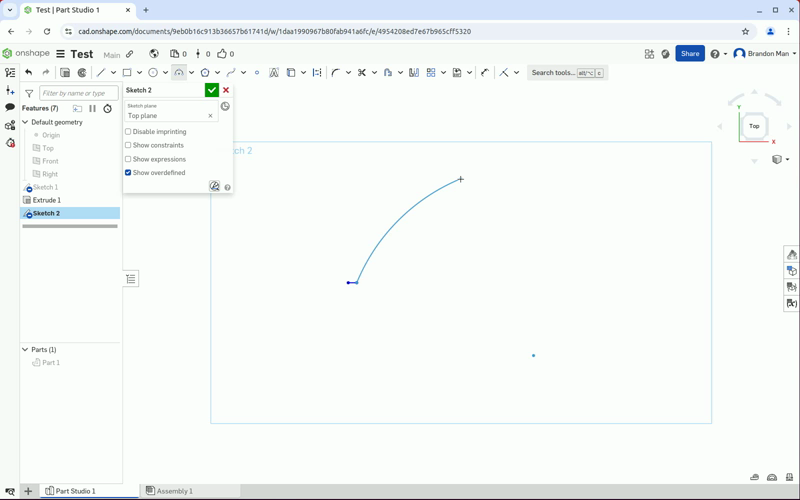
click(460, 178)
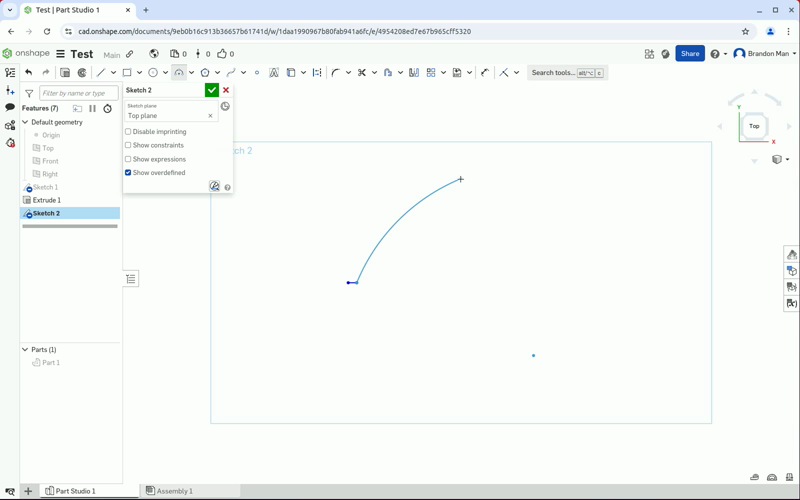
mouse_move(386, 209)
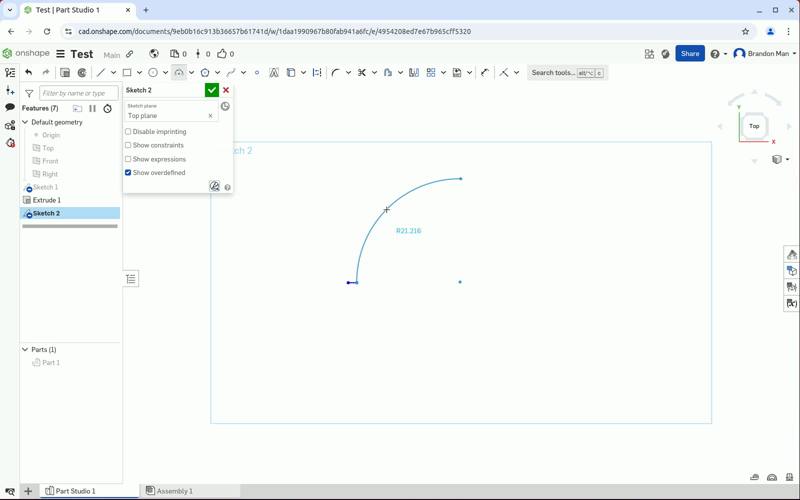
click(386, 209)
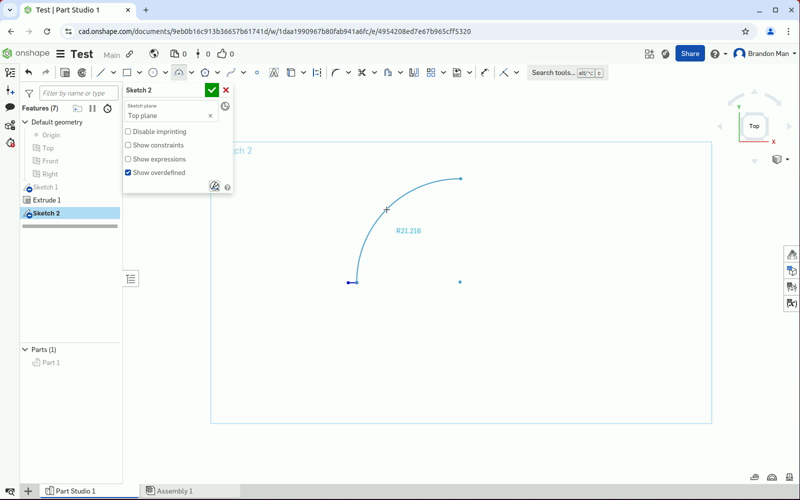
key_up(shift)
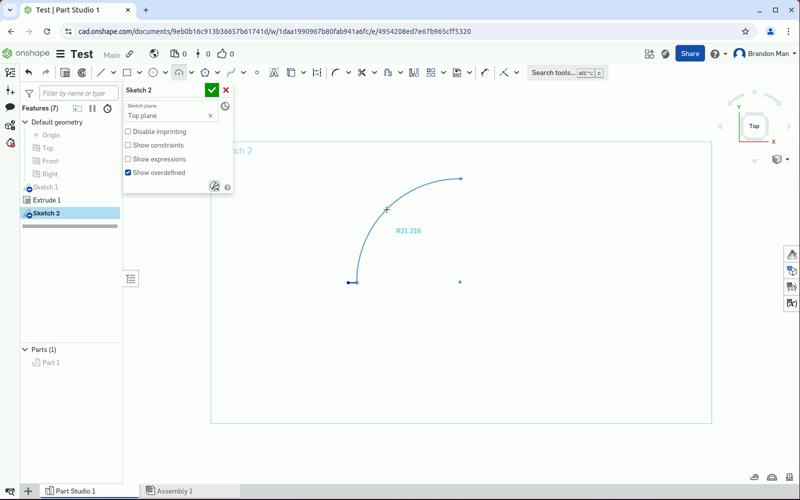
key(esc)
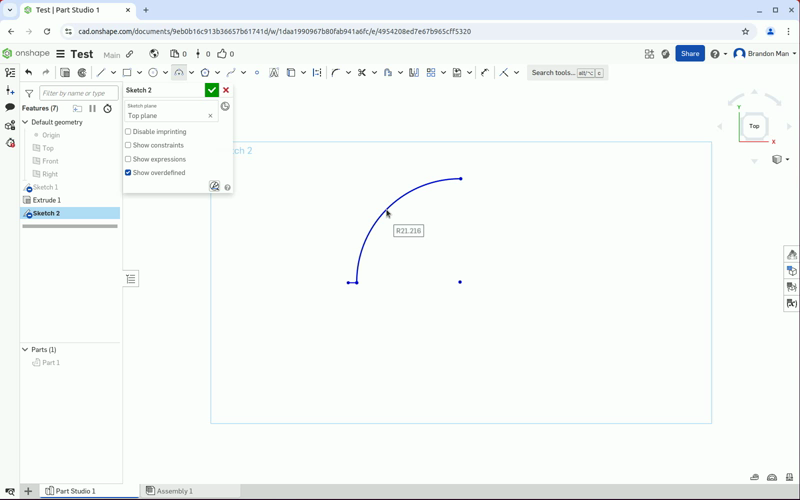
key(l)
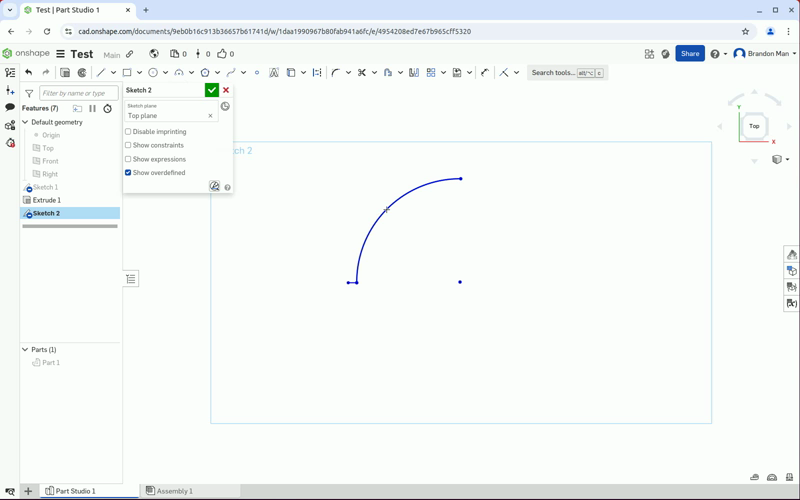
mouse_move(460, 178)
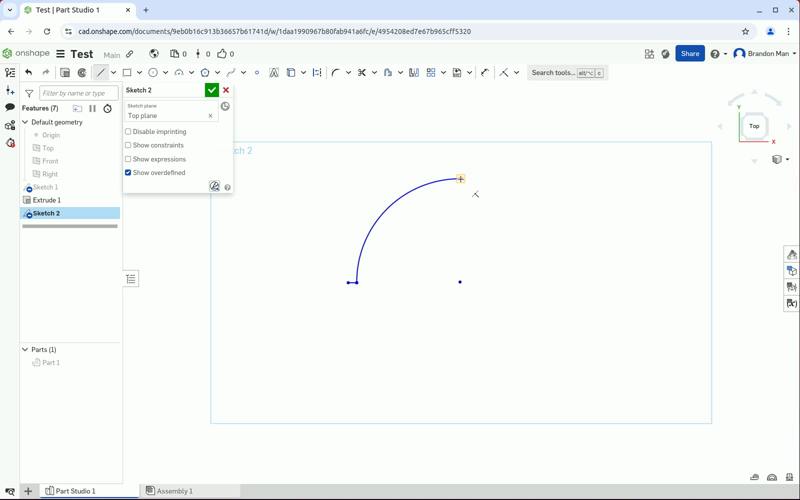
click(460, 178)
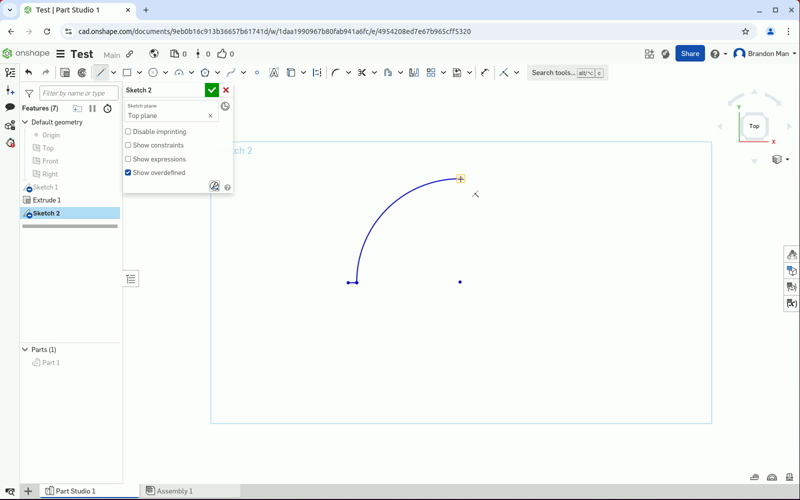
key_down(shift)
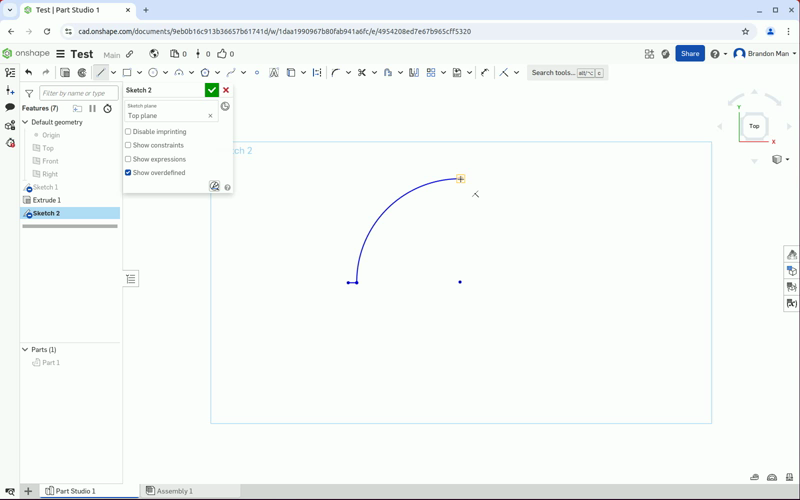
mouse_move(490, 178)
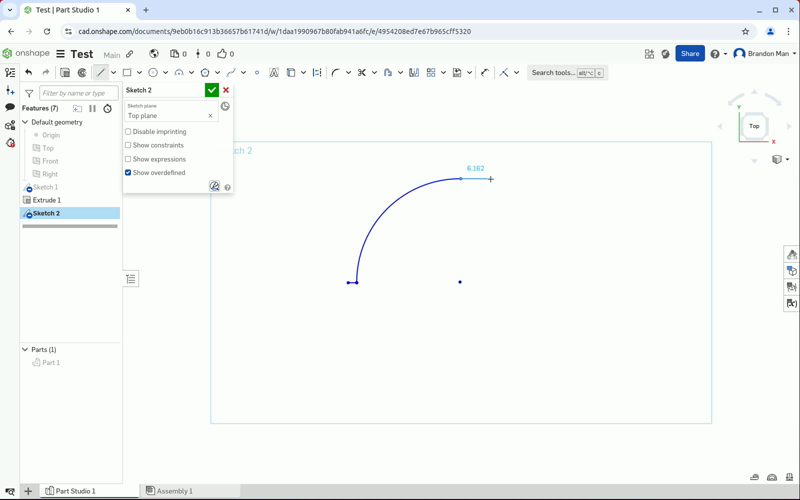
mouse_move(460, 170)
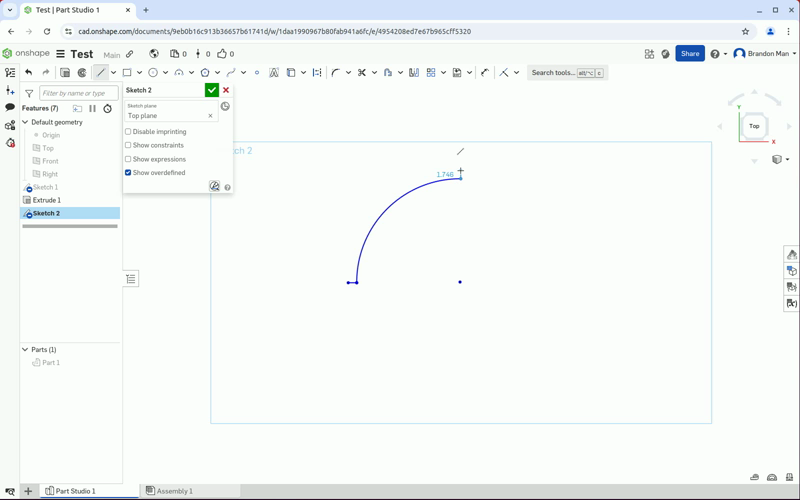
click(460, 170)
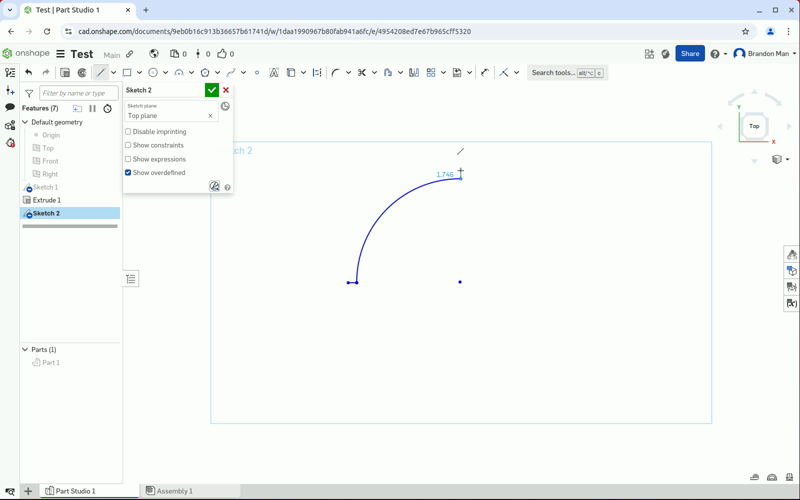
key_up(shift)
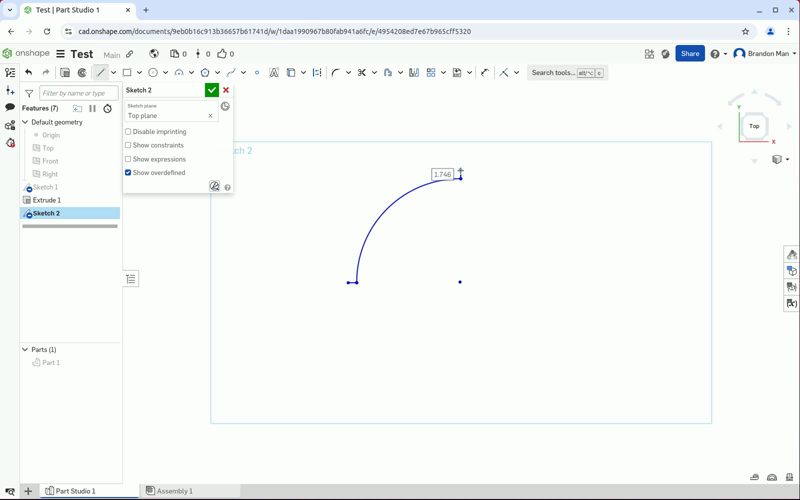
key(esc)
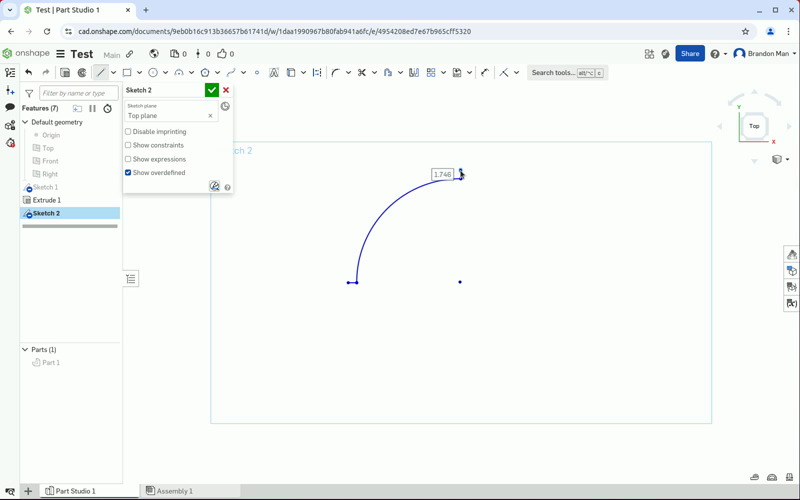
key(a)
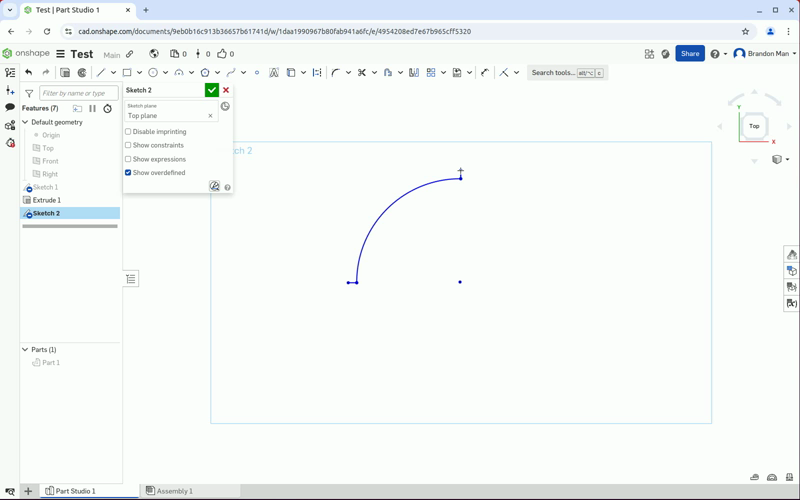
mouse_move(460, 170)
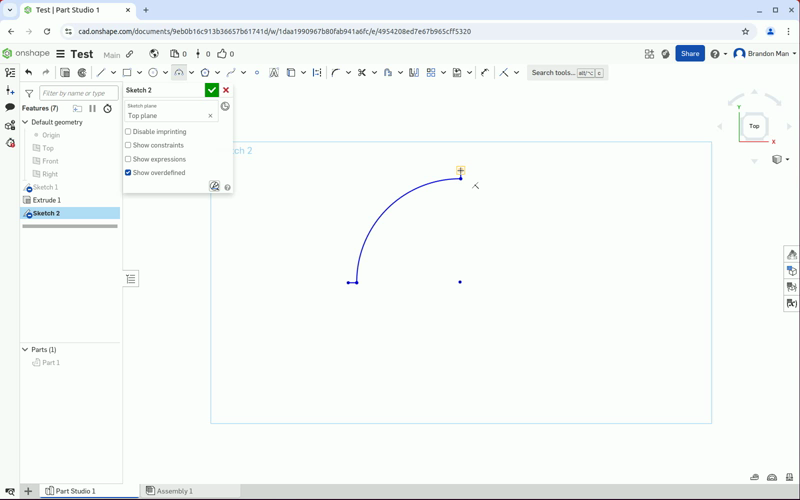
click(460, 170)
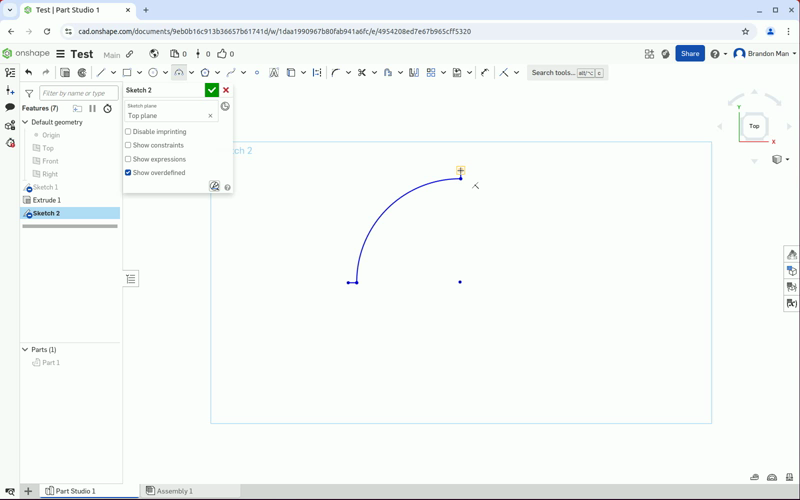
mouse_move(348, 282)
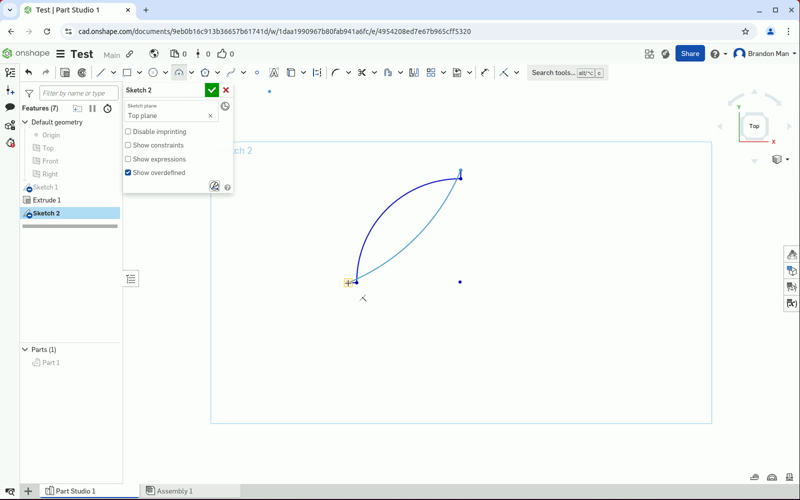
click(348, 282)
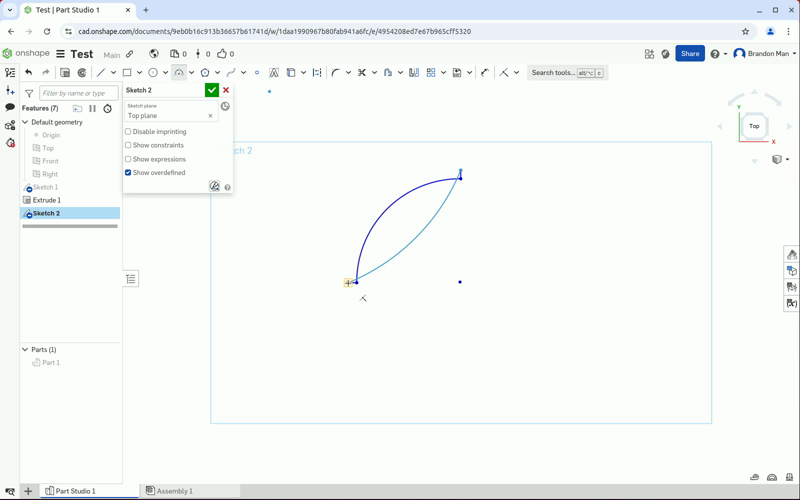
key_down(shift)
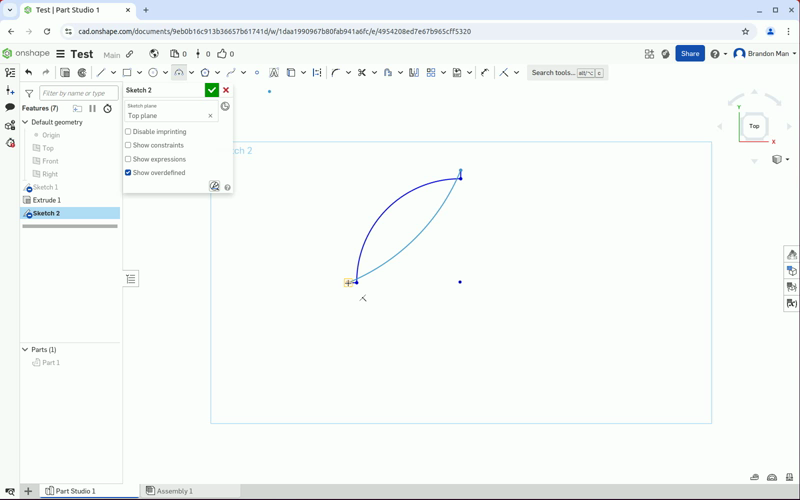
mouse_move(381, 203)
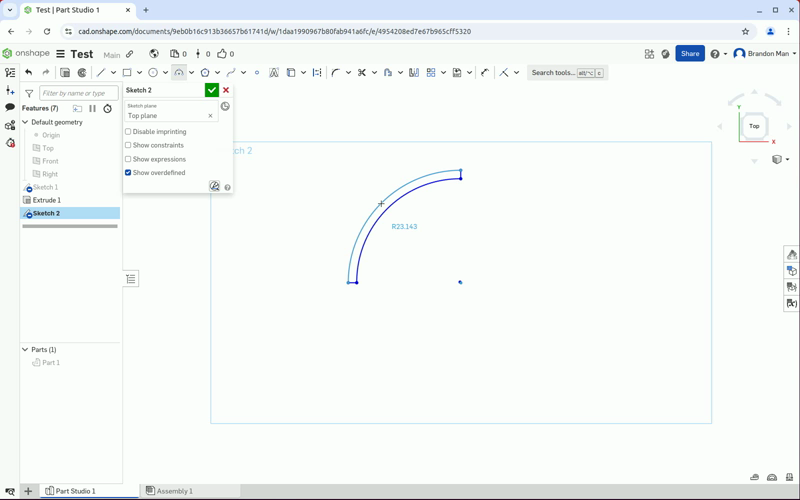
click(381, 203)
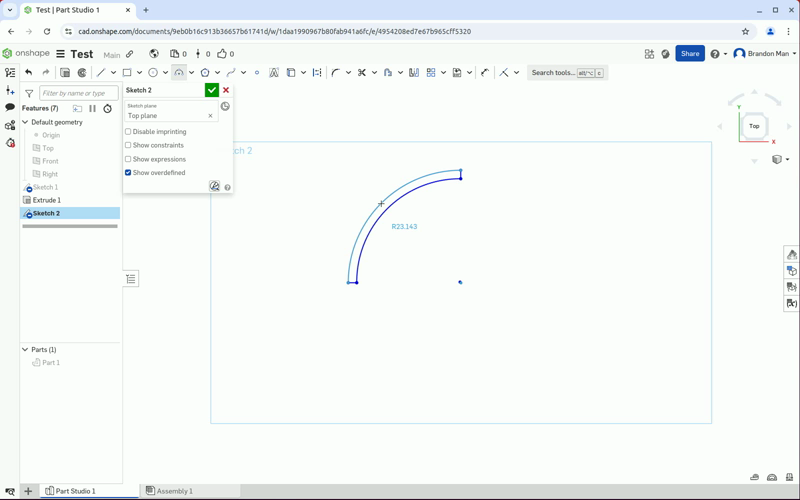
key_up(shift)
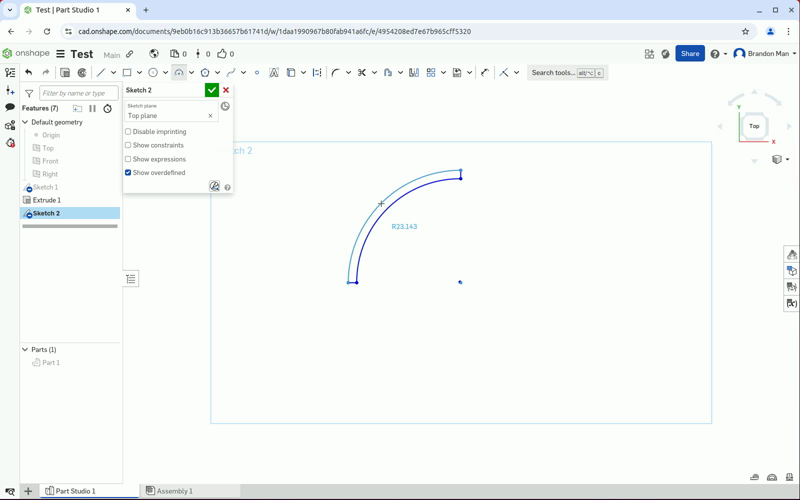
key(esc)
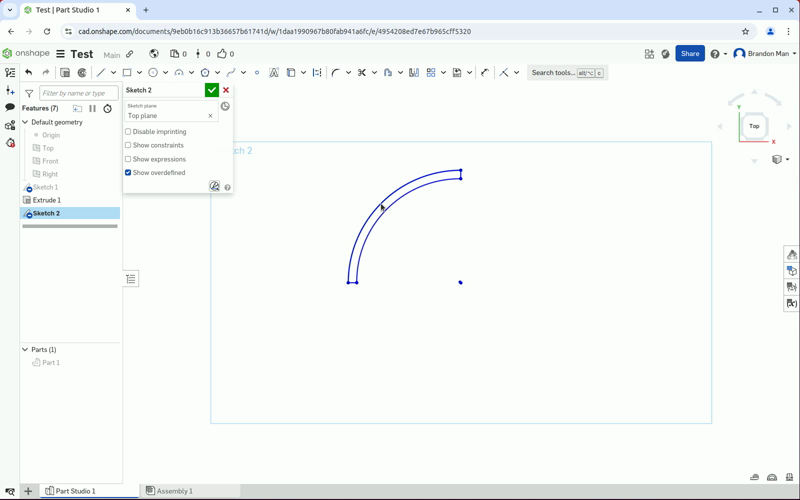
mouse_move(378, 214)
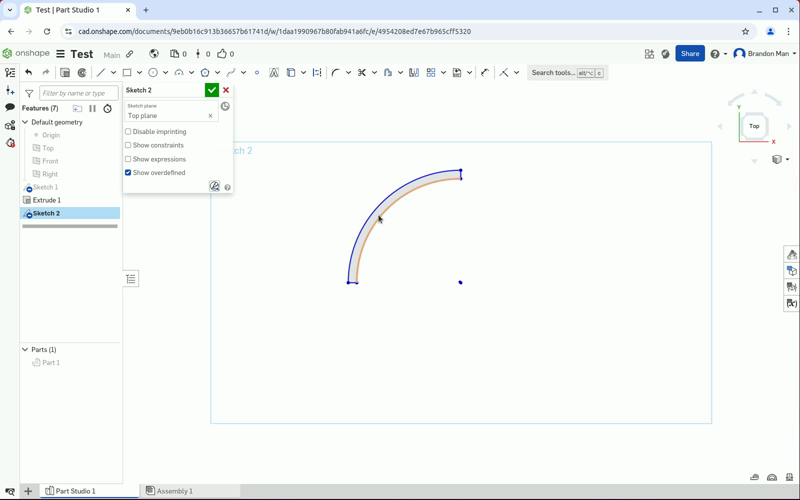
scroll(6)
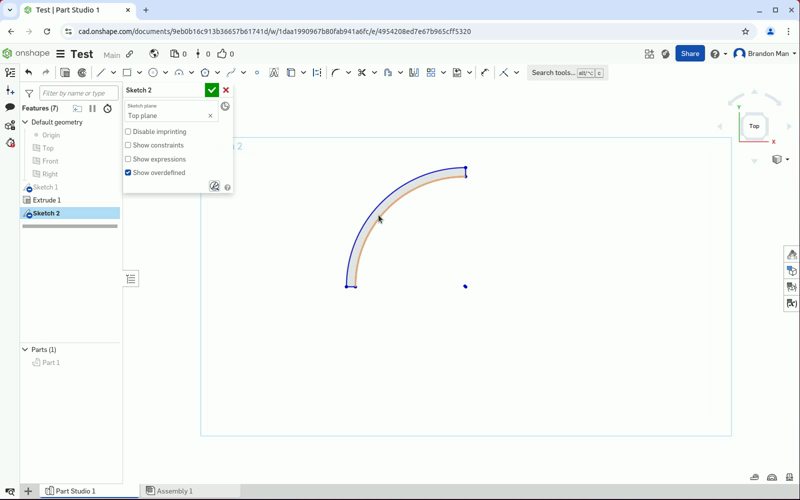
scroll(6)
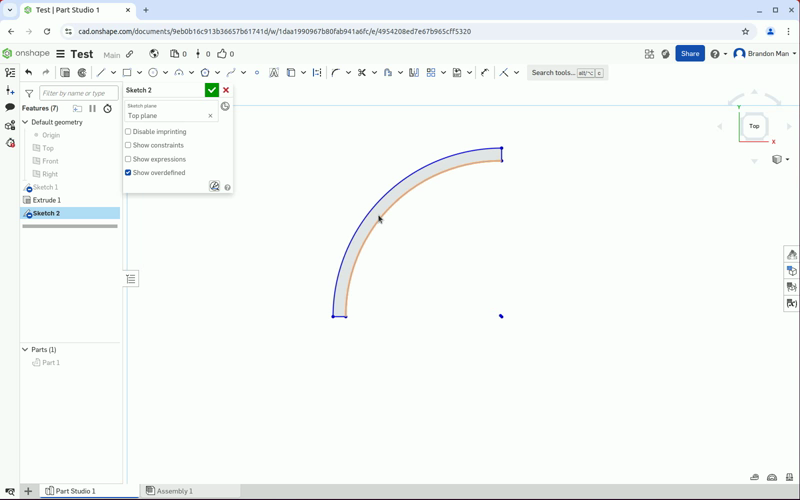
scroll(6)
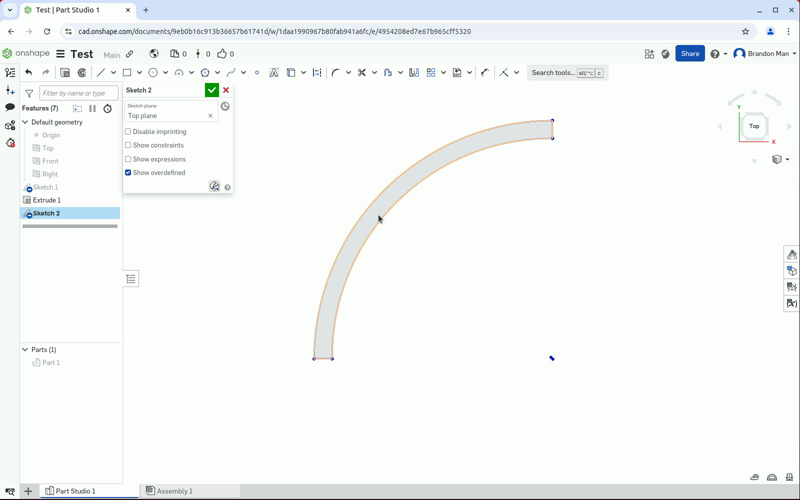
scroll(6)
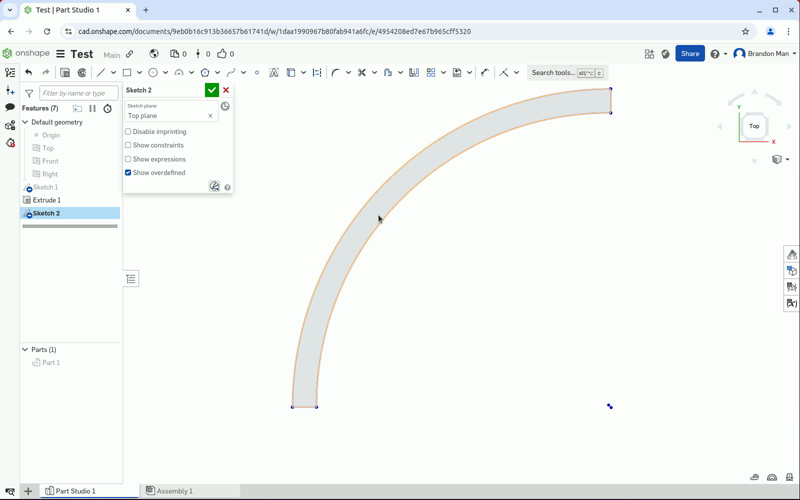
scroll(6)
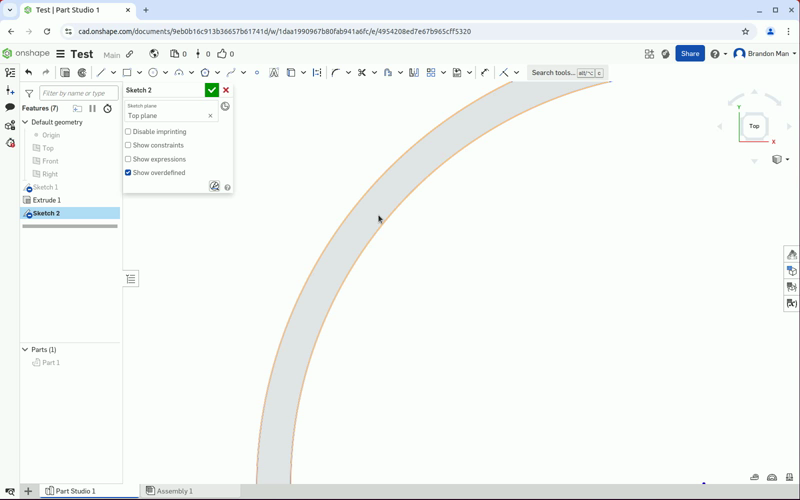
scroll(6)
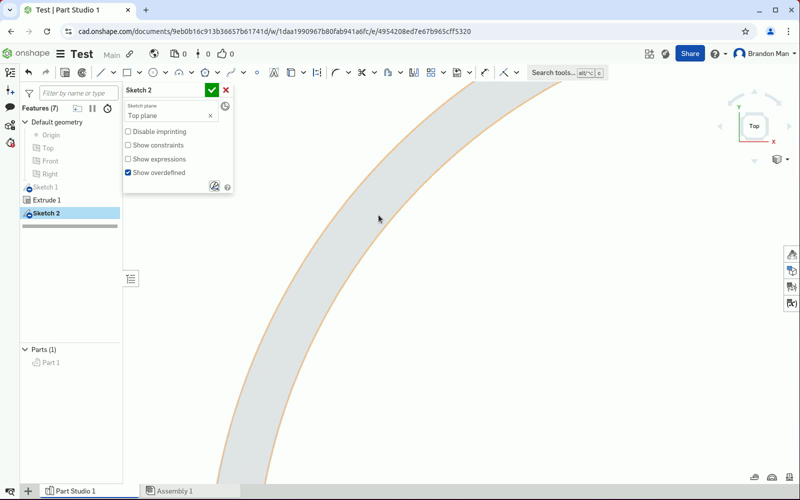
scroll(6)
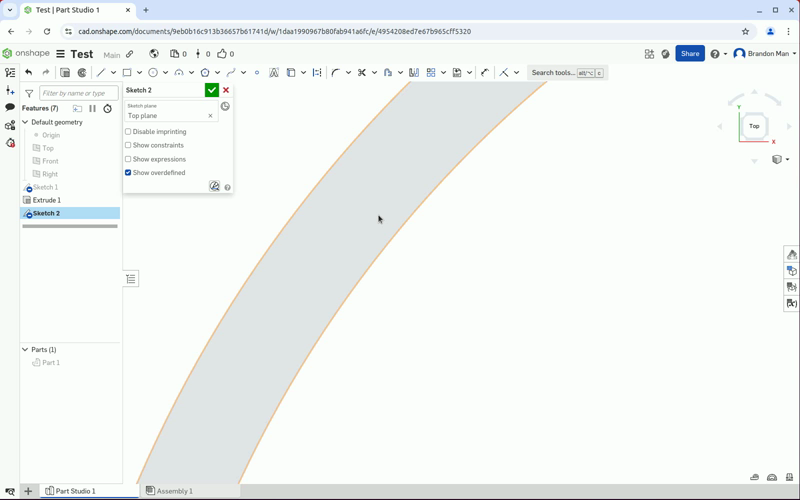
click(378, 214)
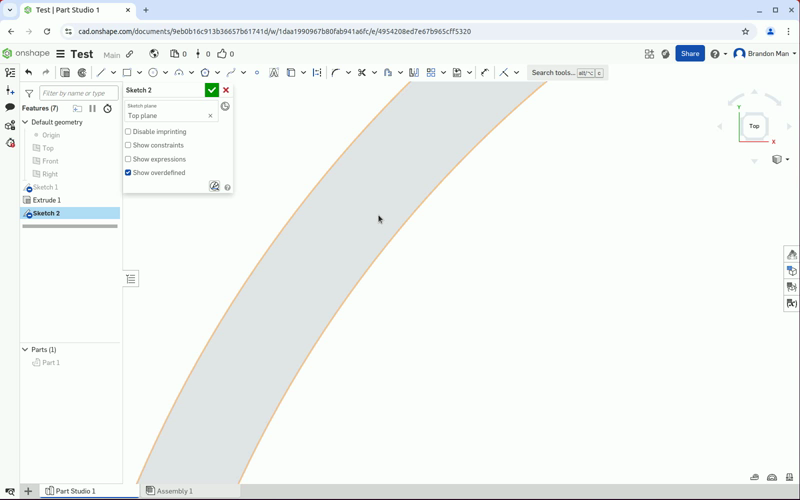
scroll(-6)
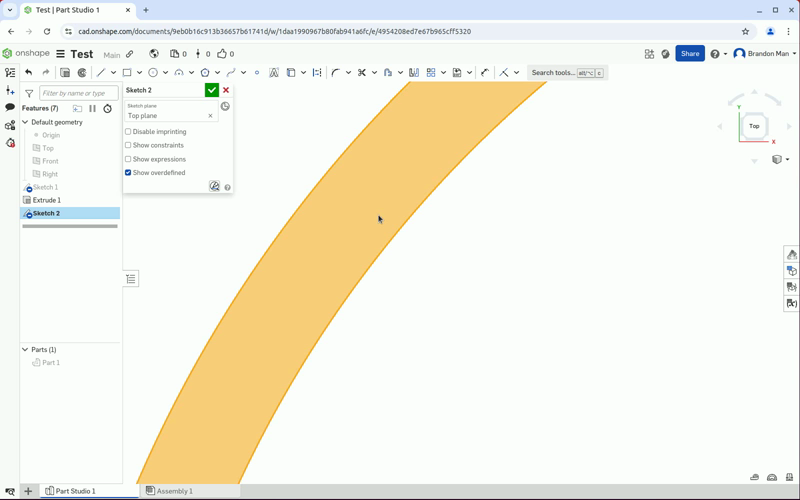
scroll(-6)
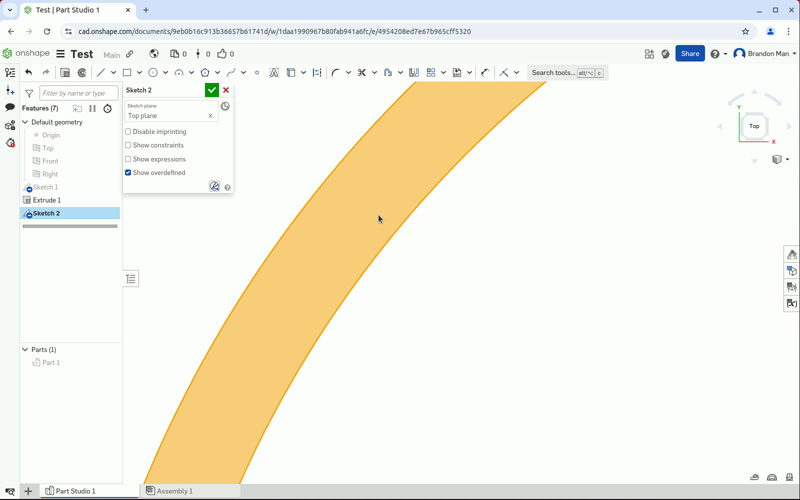
scroll(-6)
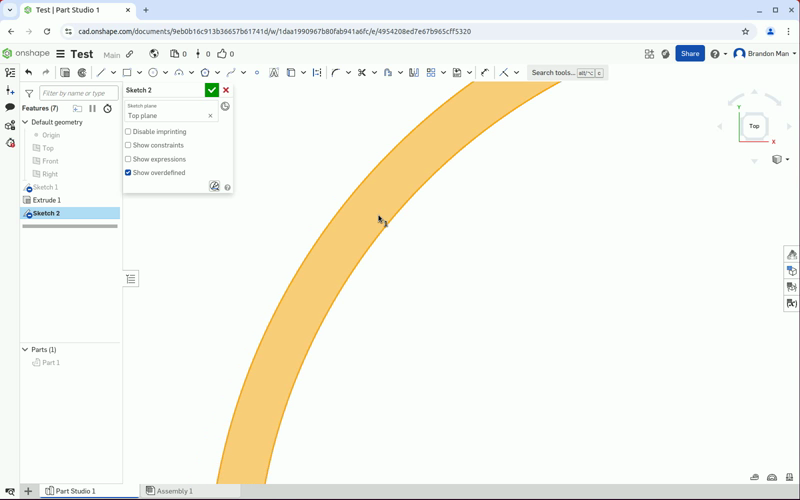
scroll(-6)
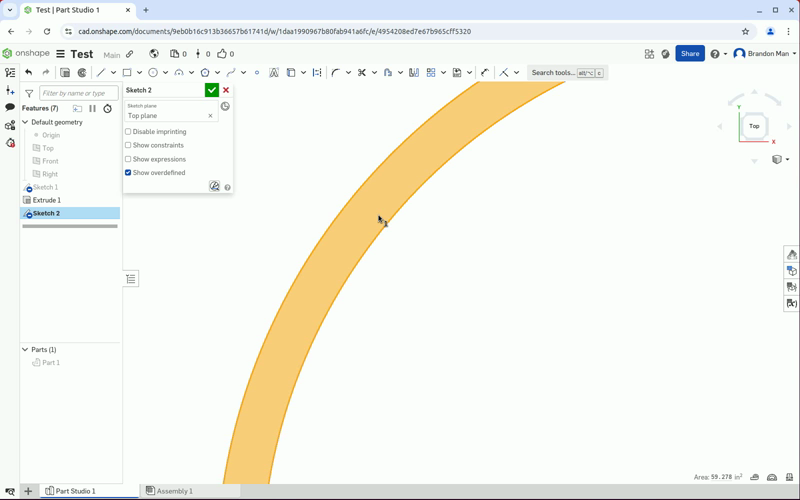
scroll(-6)
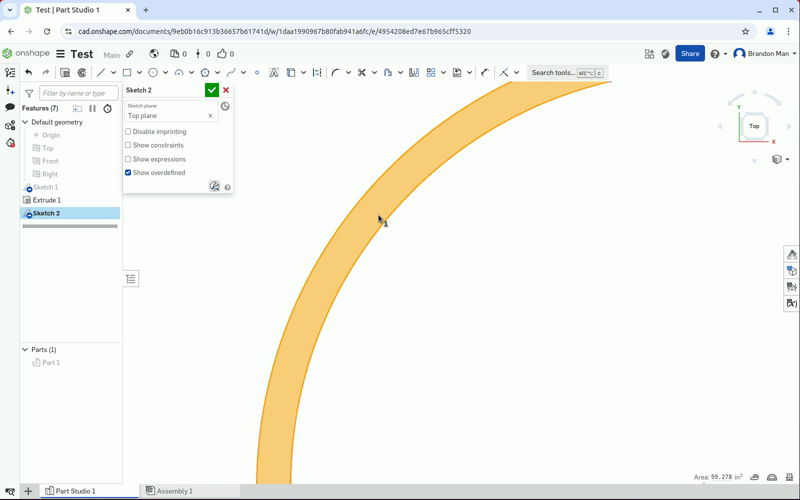
scroll(-6)
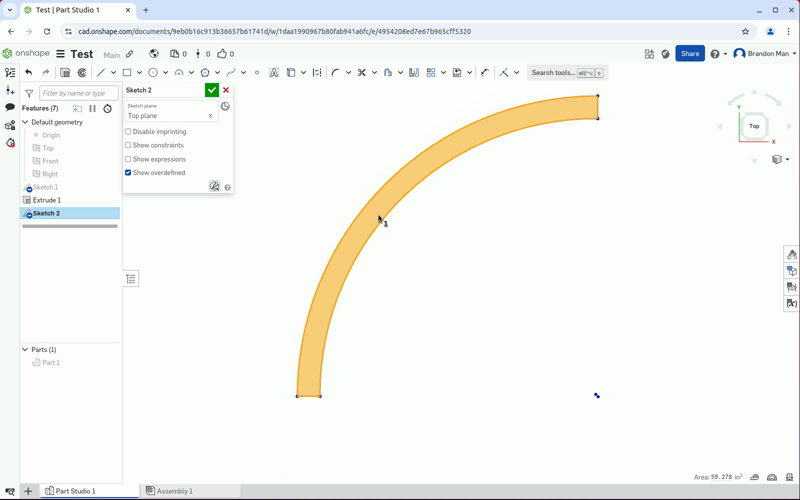
scroll(-6)
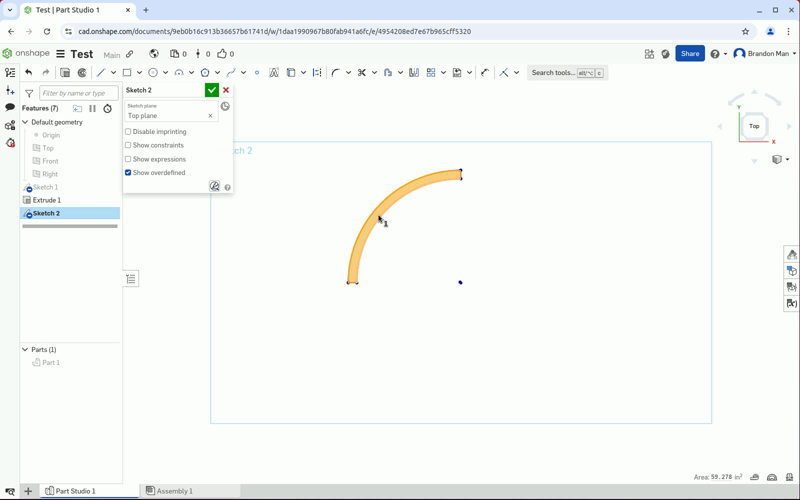
mouse_move(73, 352)
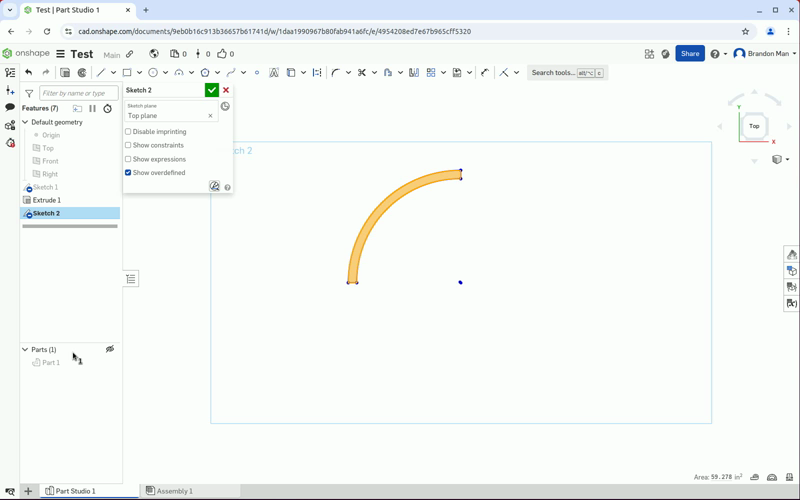
key(shift+y)
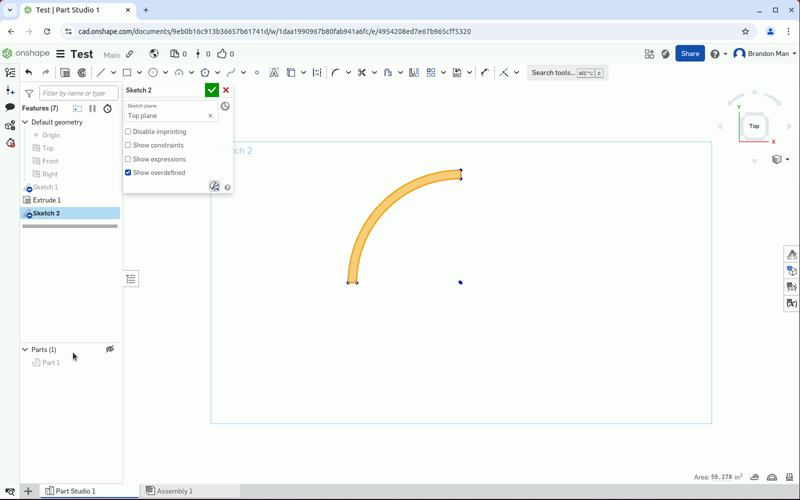
key(shift+e)
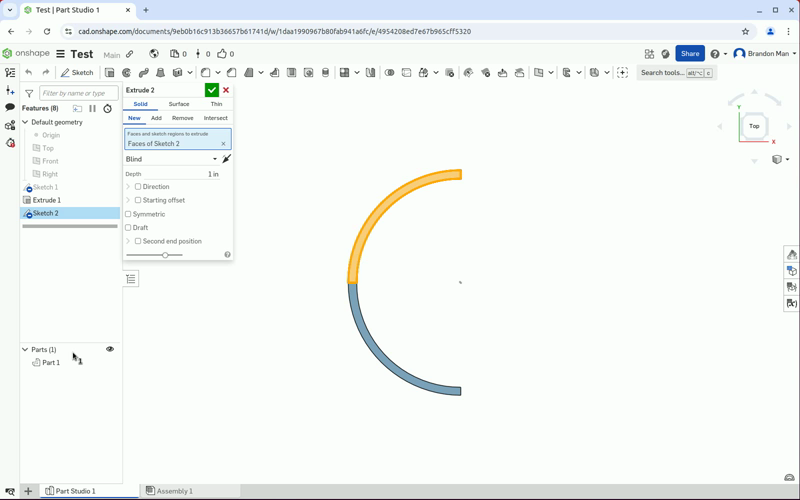
mouse_move(143, 106)
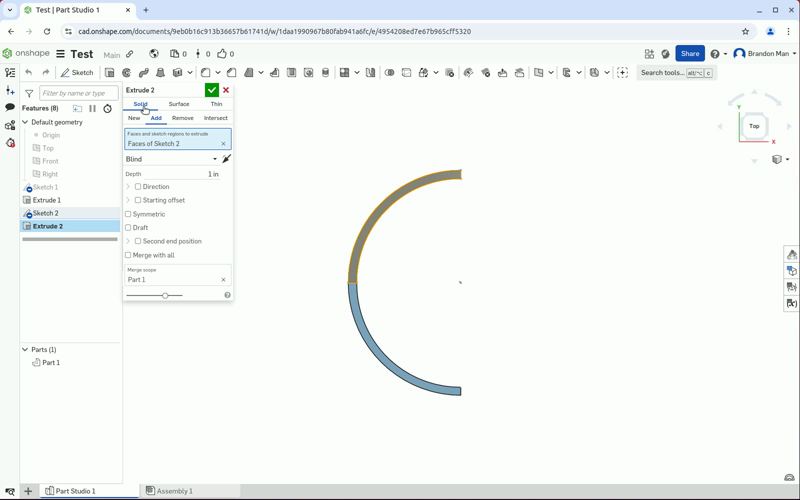
click(143, 106)
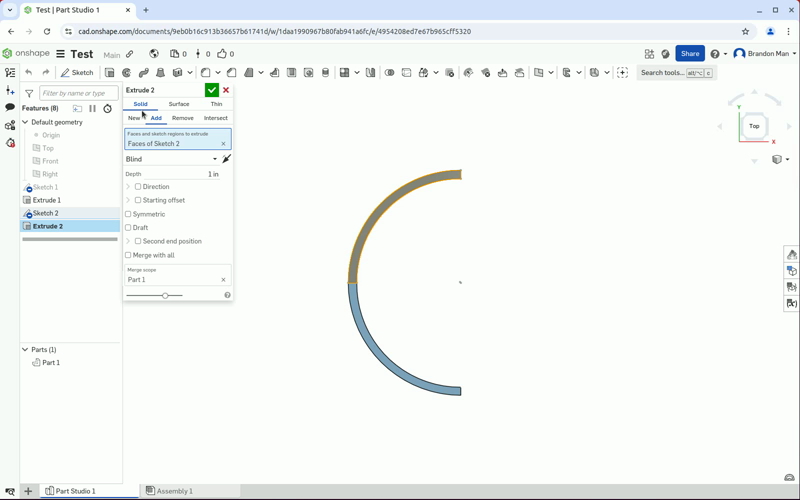
mouse_move(137, 120)
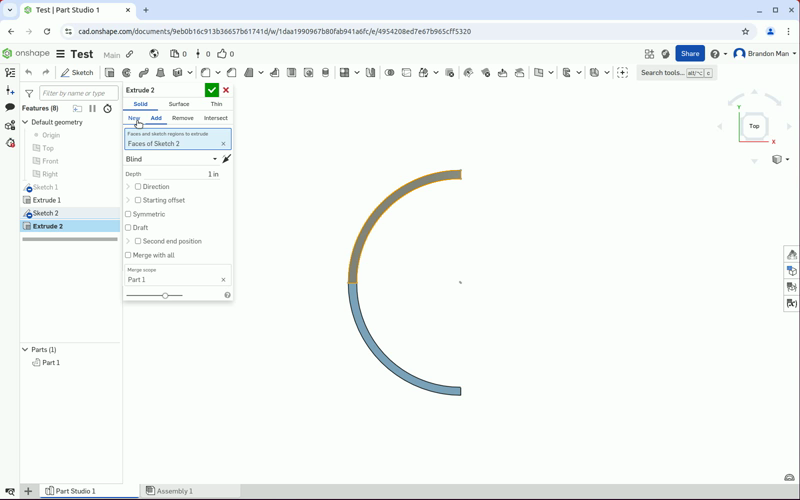
click(137, 120)
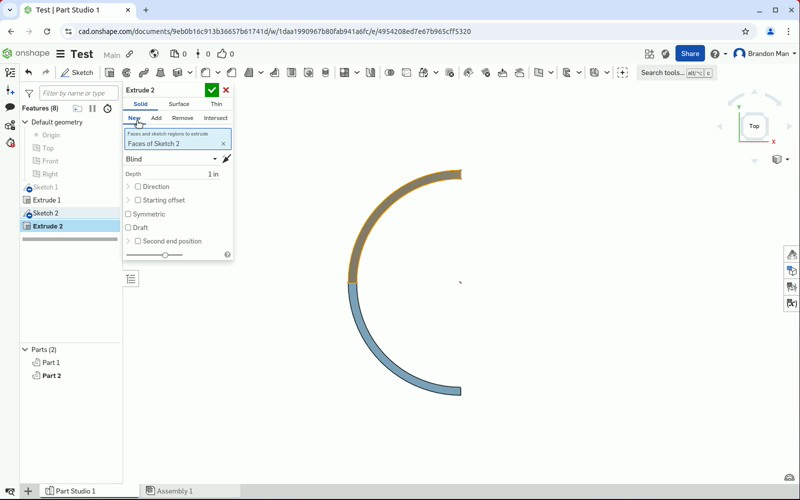
key(tab, 4)
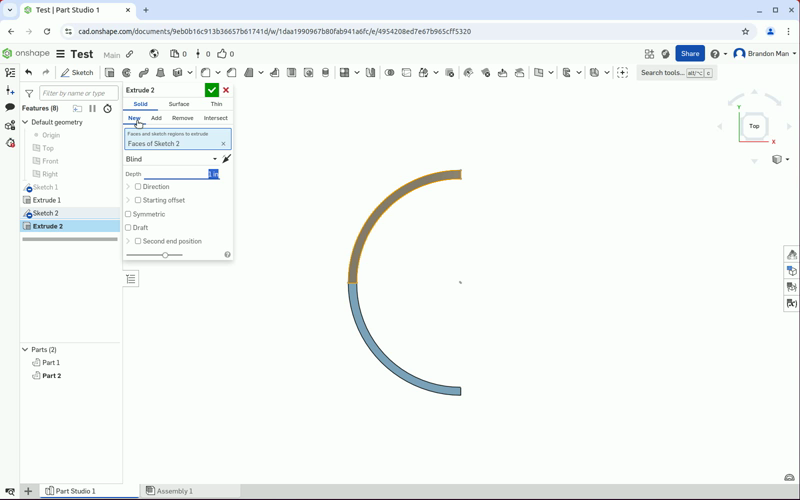
text(0.722)
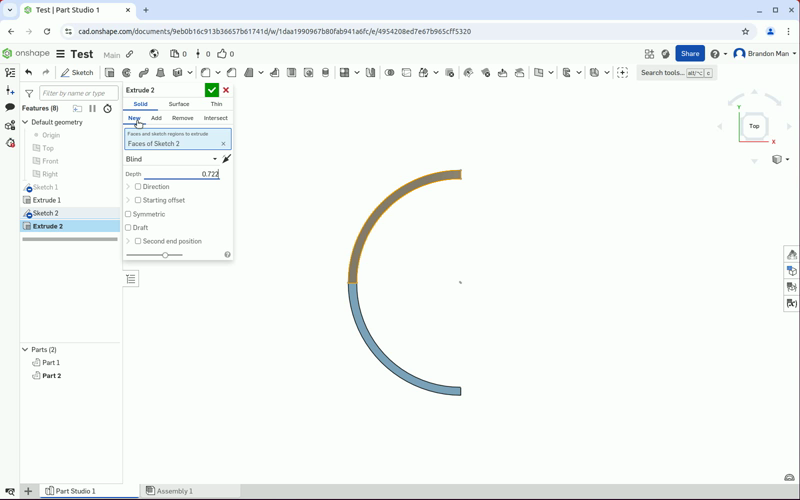
key(enter)
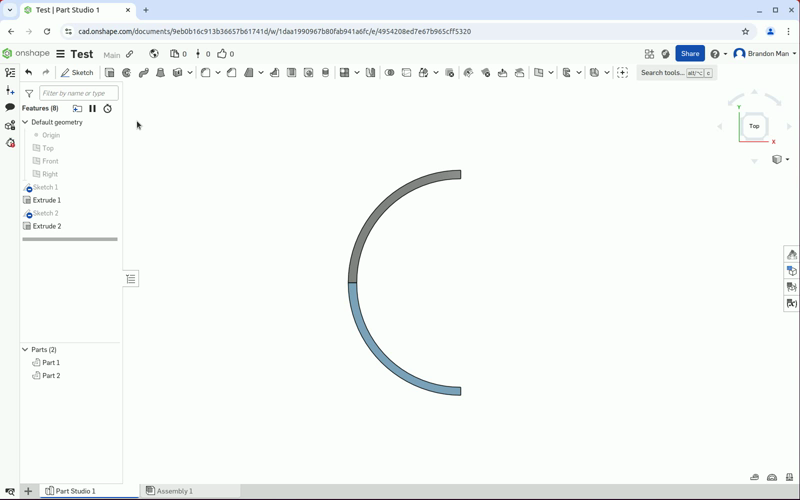
key(shift+h)
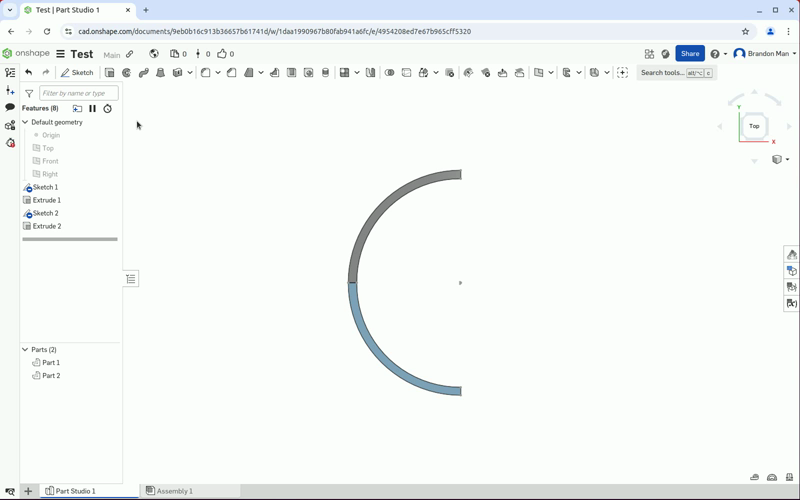
key(shift+h)
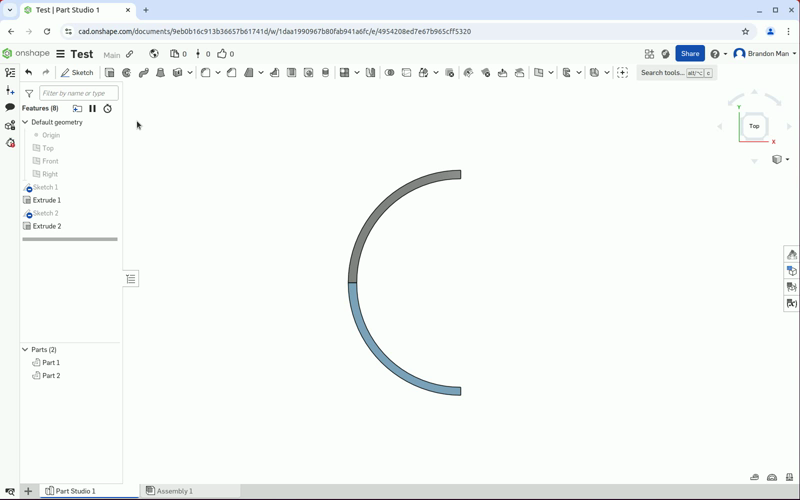
mouse_move(73, 189)
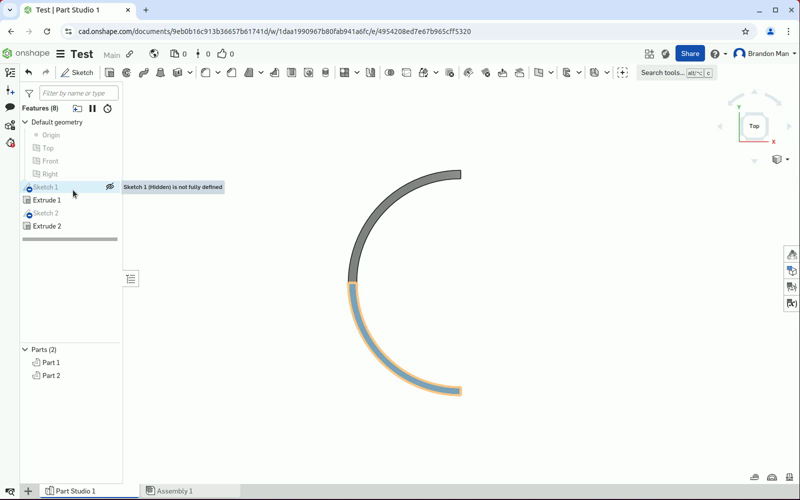
click(73, 189)
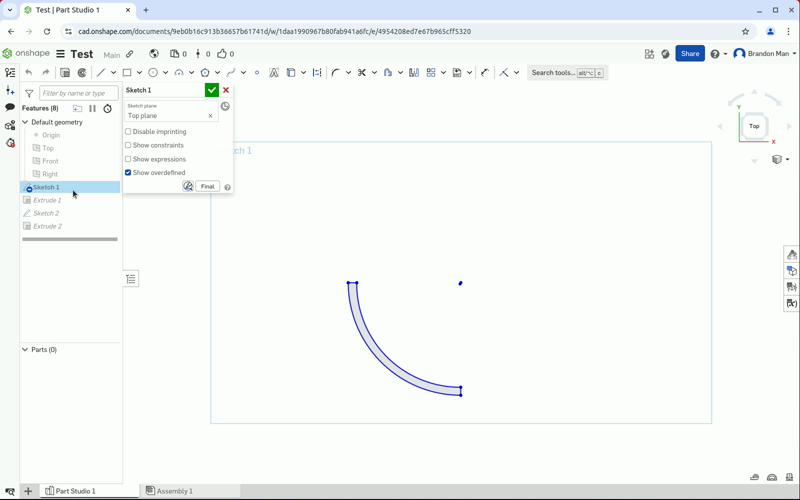
mouse_move(229, 92)
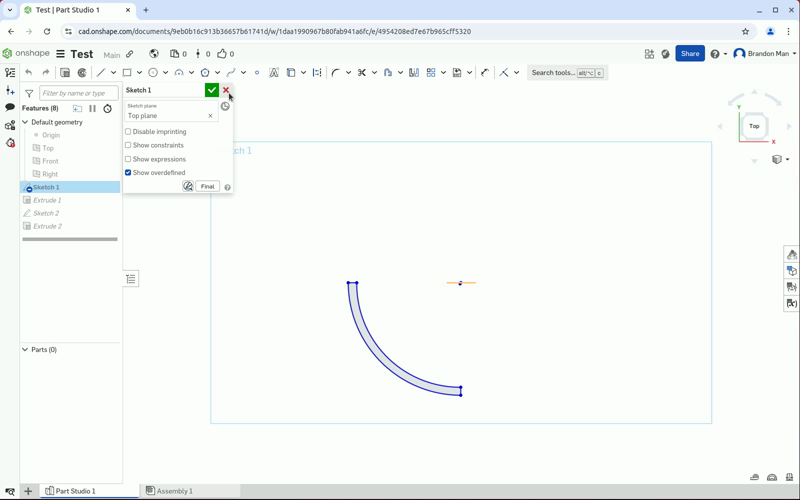
click(229, 92)
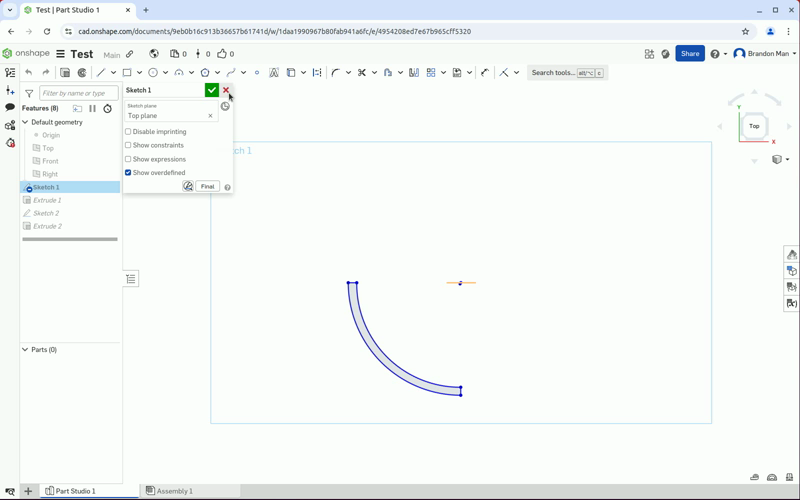
key(shift+s)
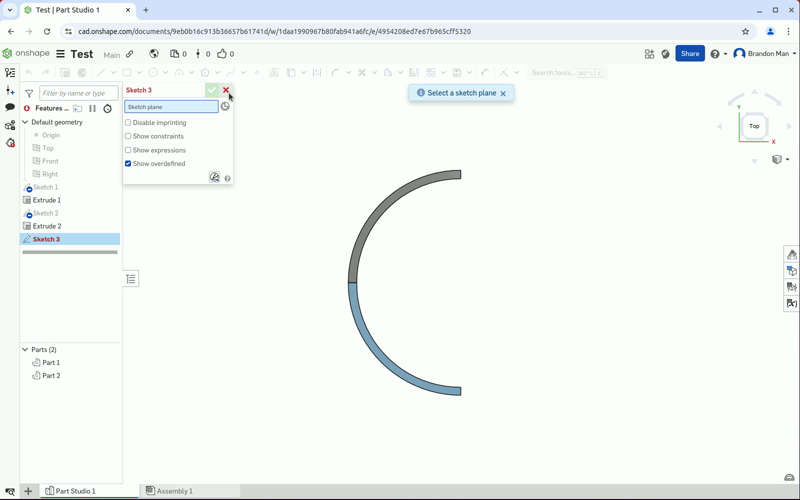
mouse_move(73, 150)
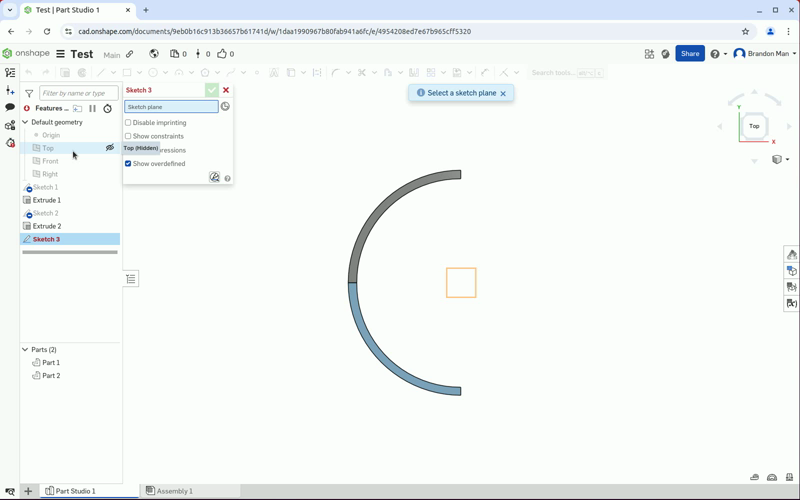
click(73, 150)
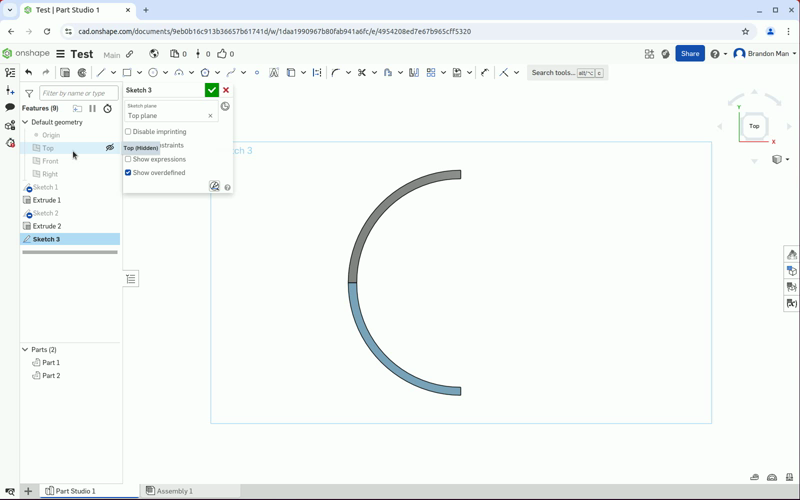
mouse_move(73, 352)
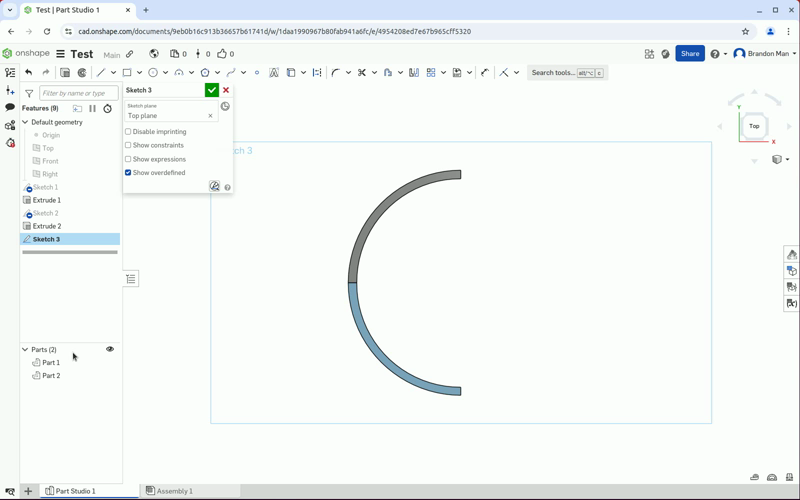
key(y)
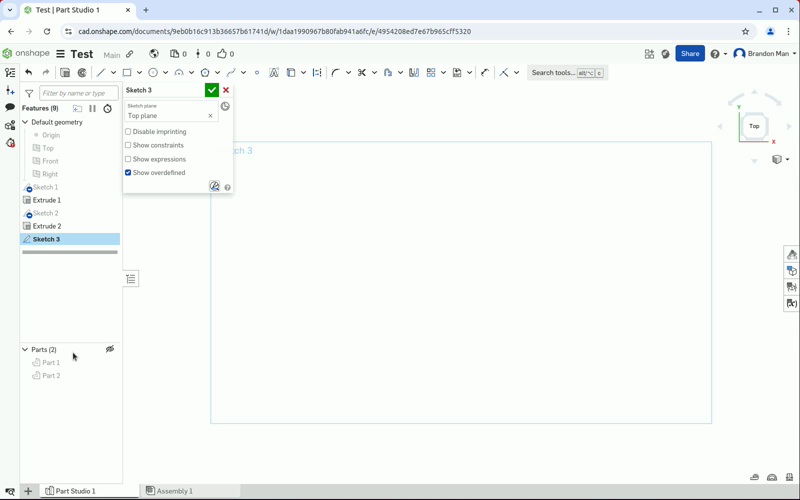
key(a)
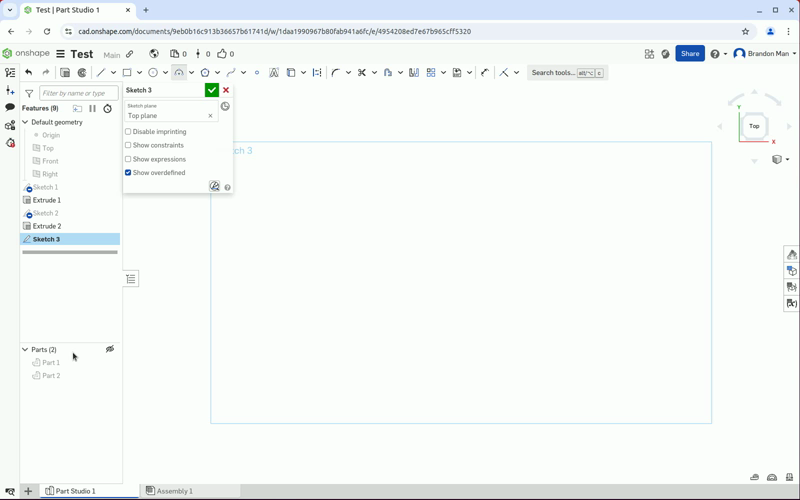
key_down(shift)
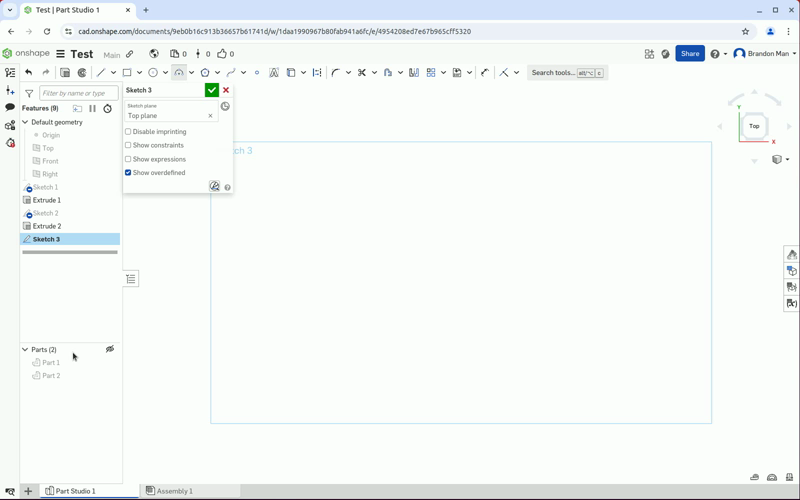
mouse_move(460, 178)
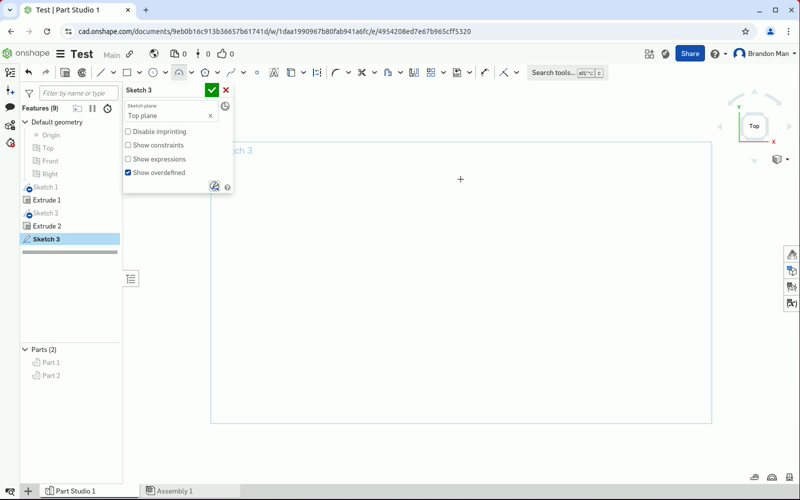
click(460, 178)
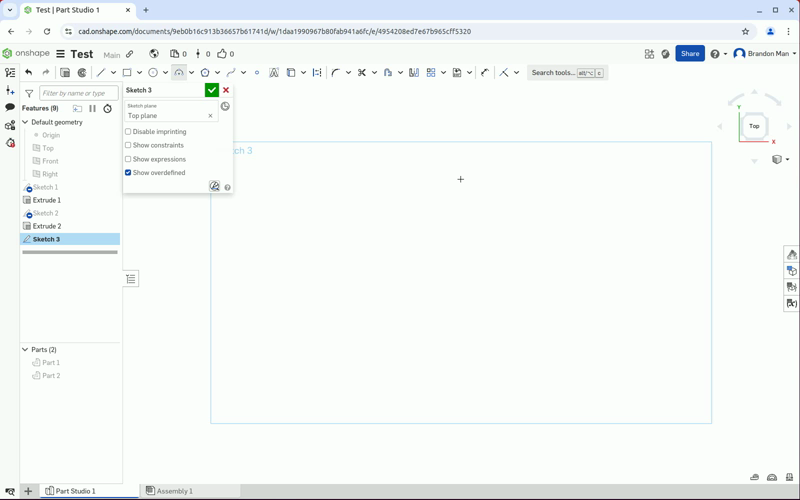
key_up(shift)
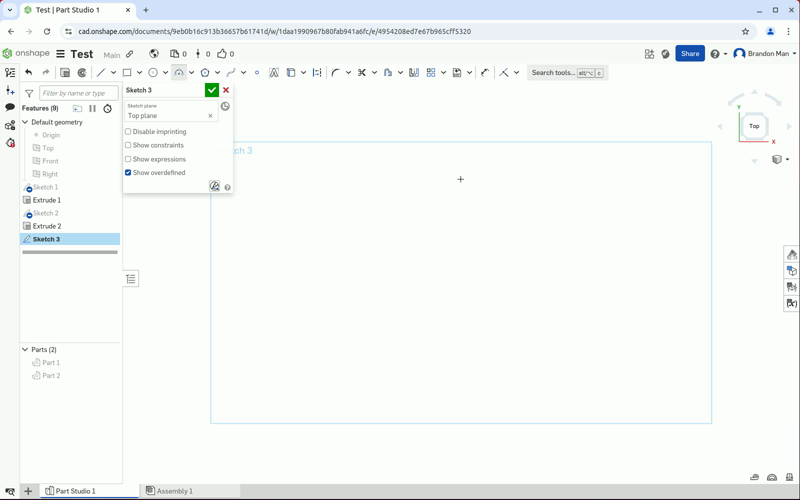
key_down(shift)
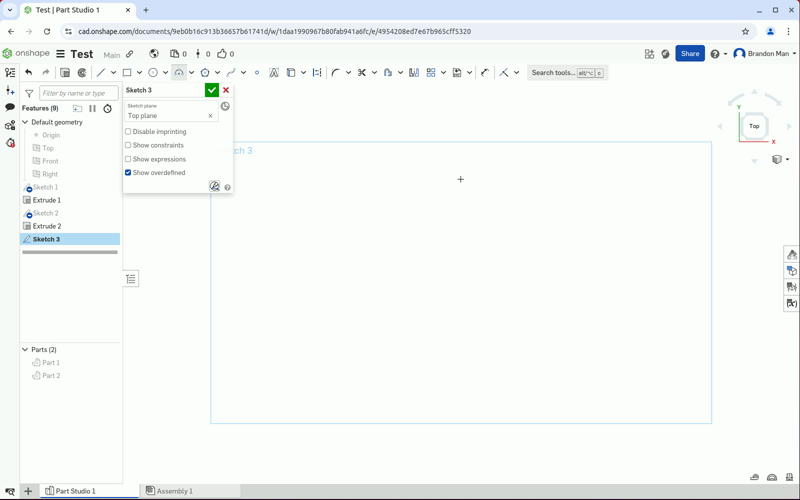
mouse_move(564, 282)
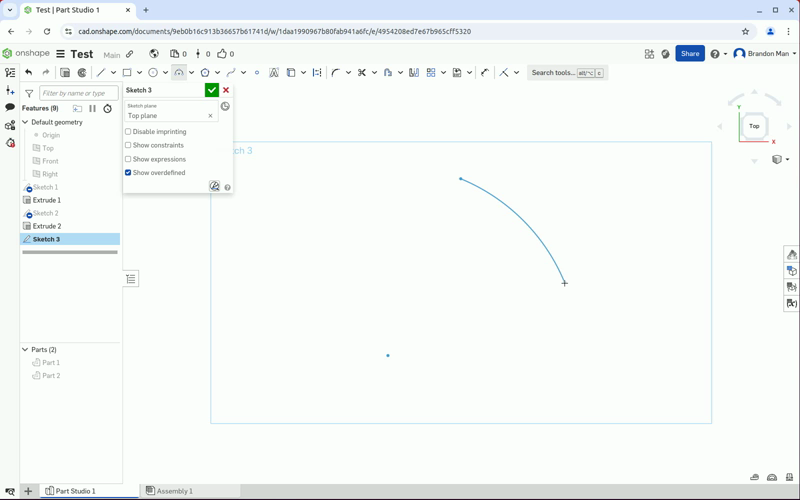
click(564, 282)
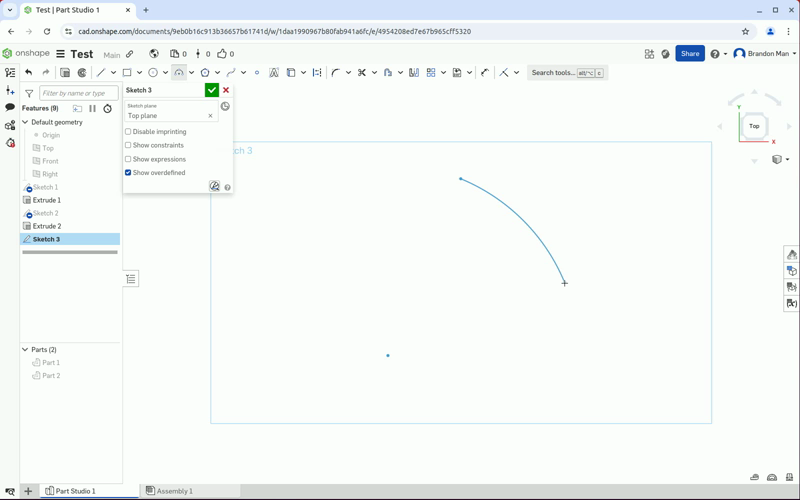
mouse_move(534, 209)
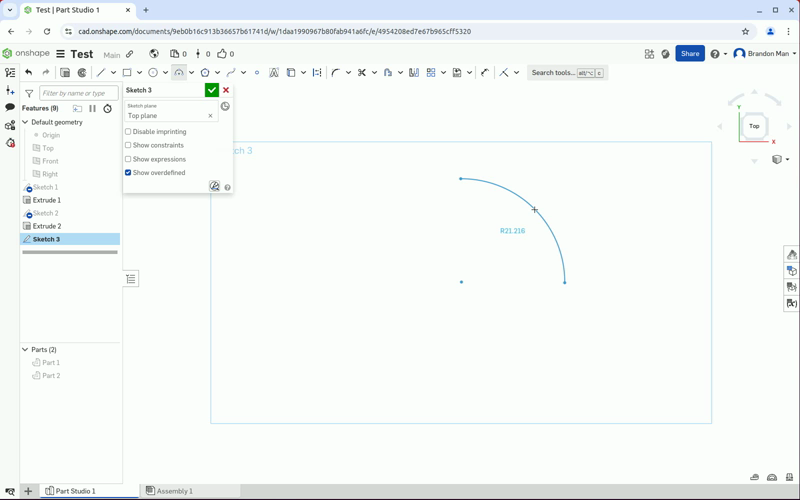
click(534, 209)
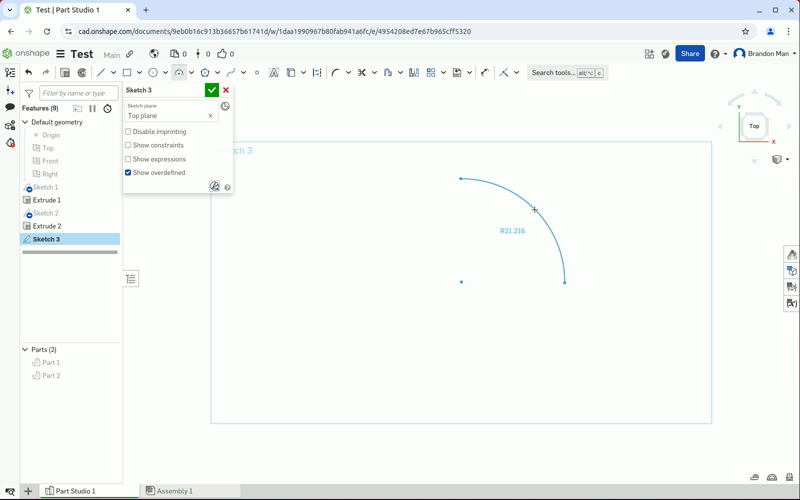
key_up(shift)
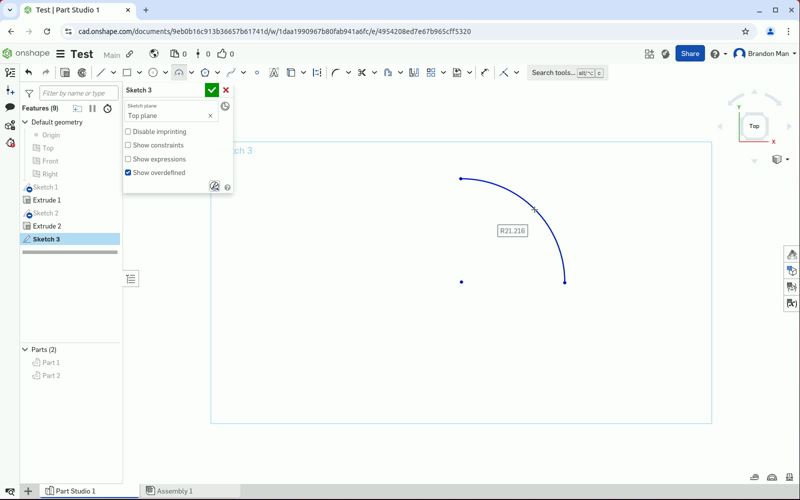
key(esc)
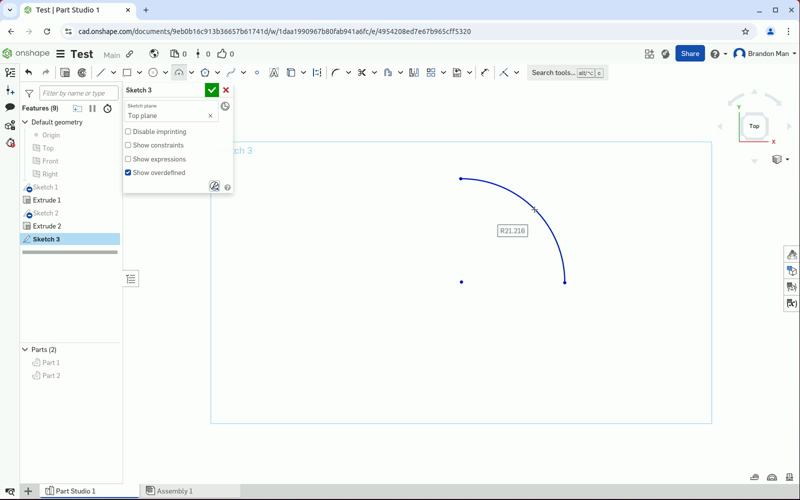
key(l)
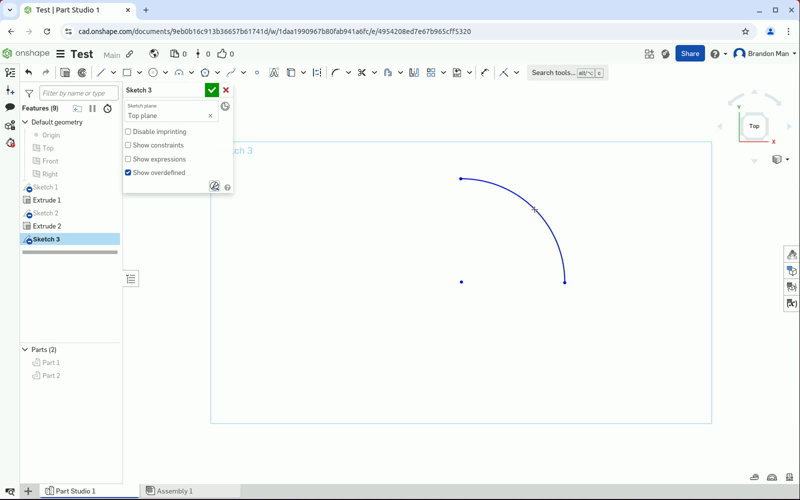
mouse_move(564, 282)
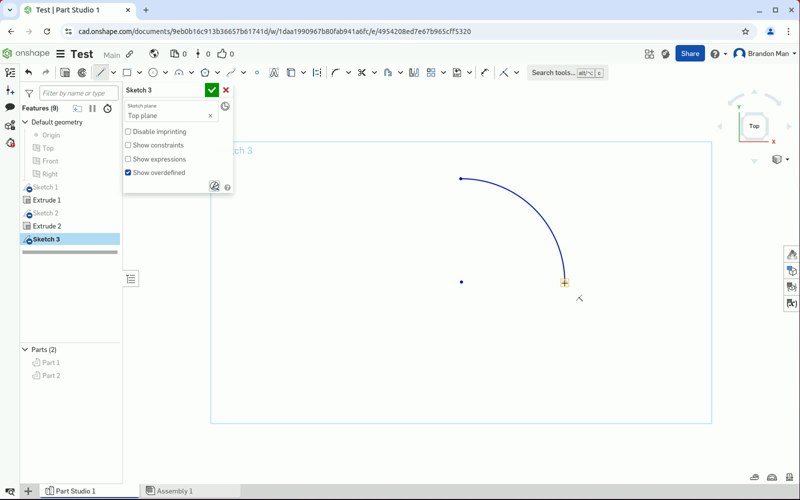
click(564, 282)
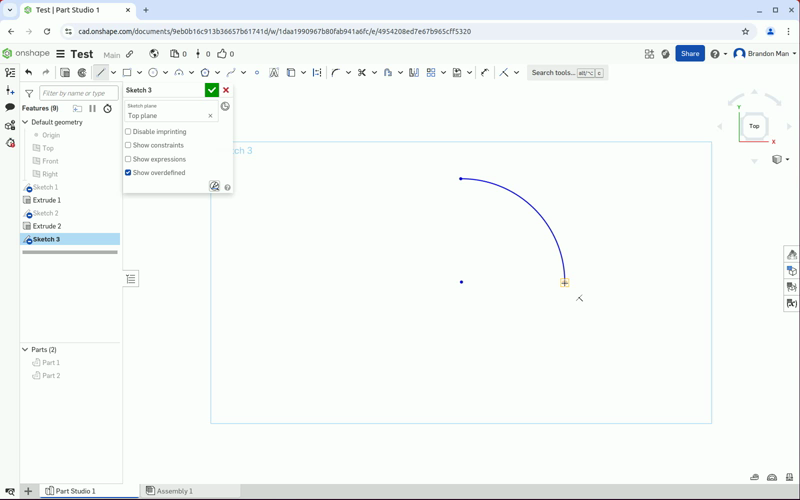
key_down(shift)
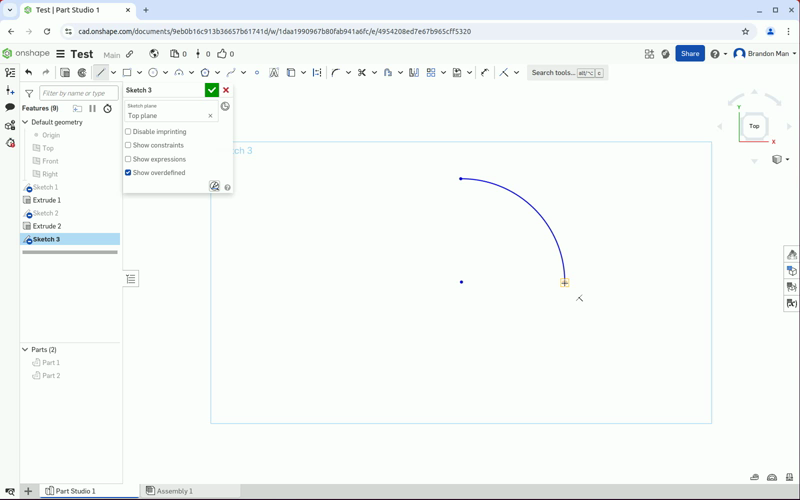
mouse_move(589, 282)
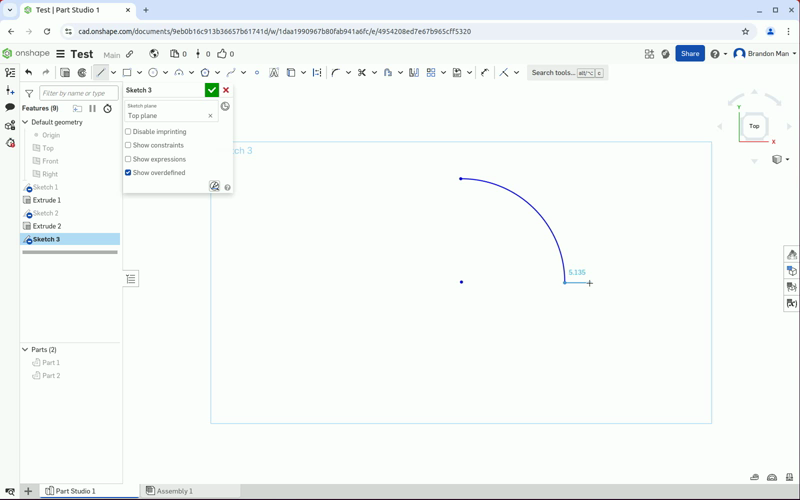
mouse_move(573, 282)
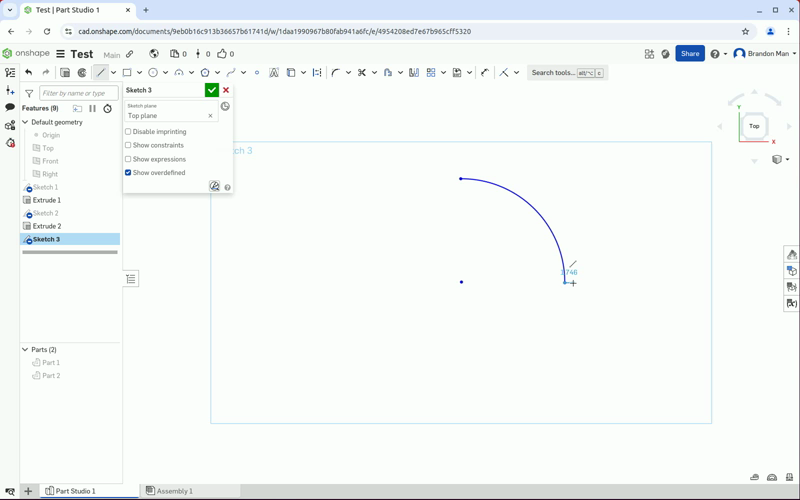
click(573, 282)
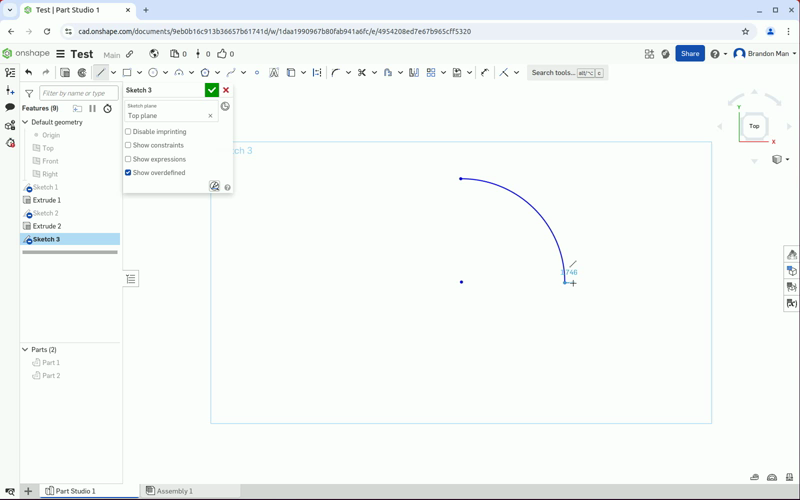
key_up(shift)
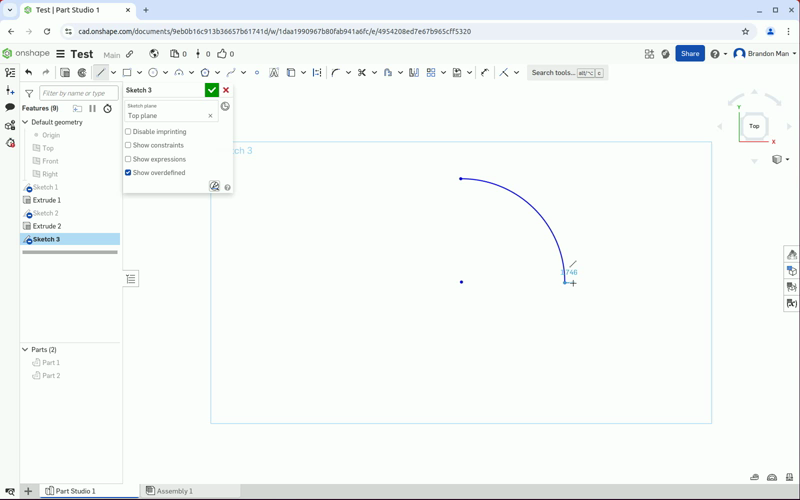
key(esc)
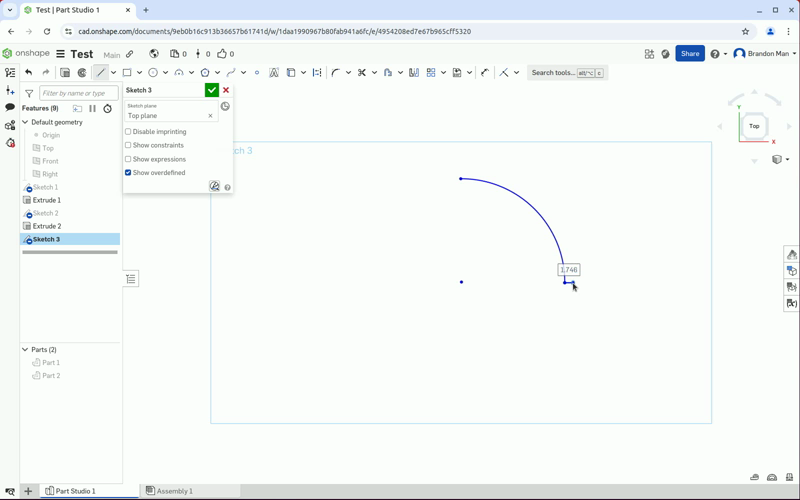
key(a)
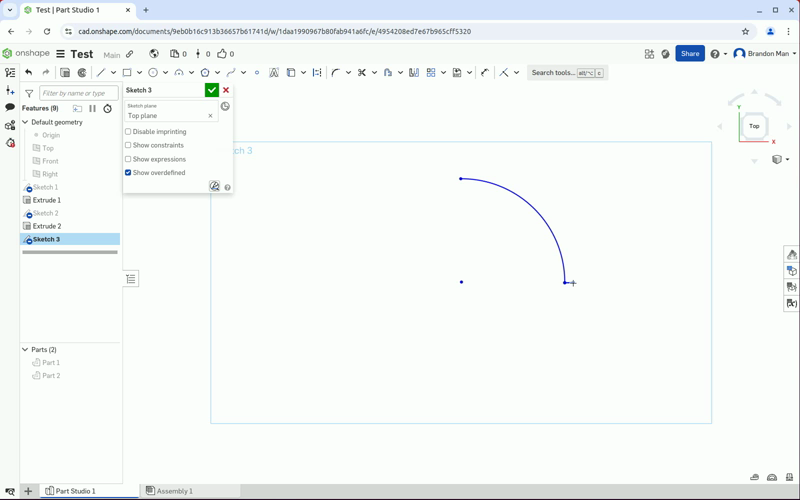
mouse_move(573, 282)
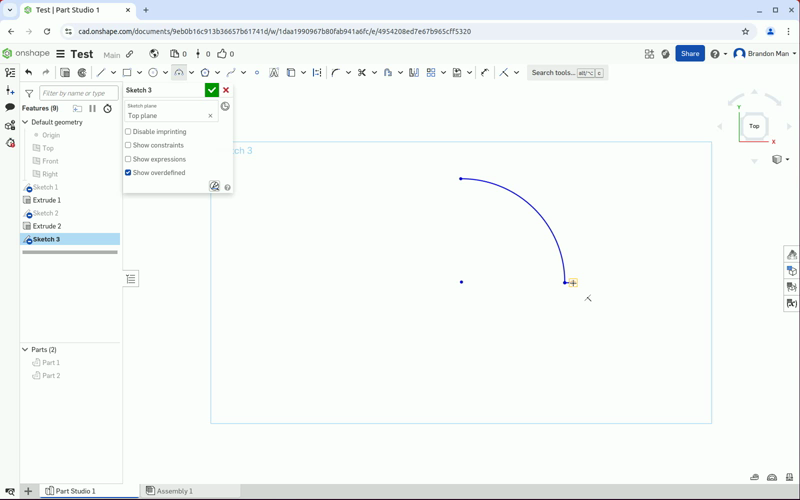
click(573, 282)
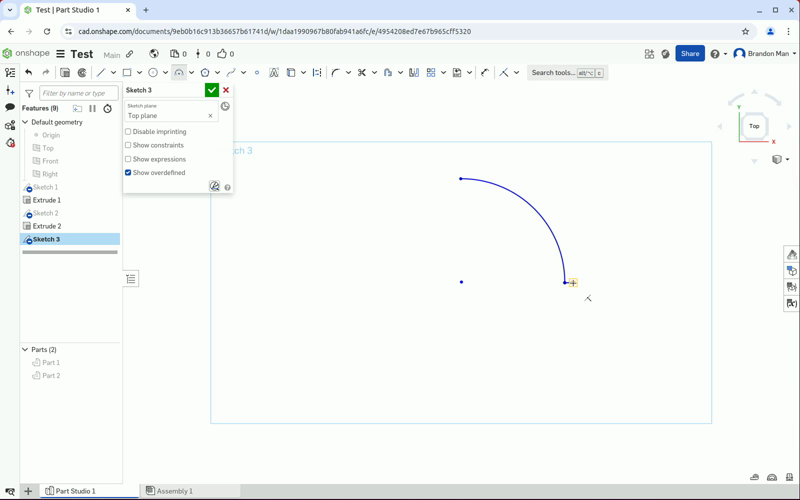
key_down(shift)
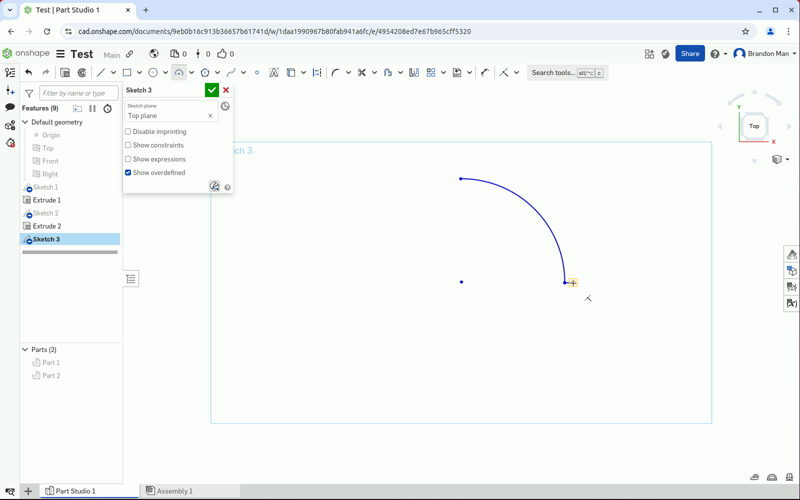
mouse_move(460, 170)
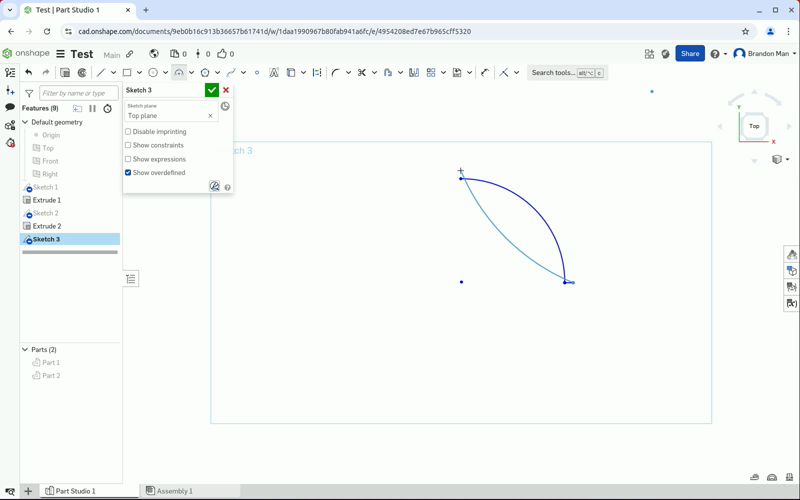
click(460, 170)
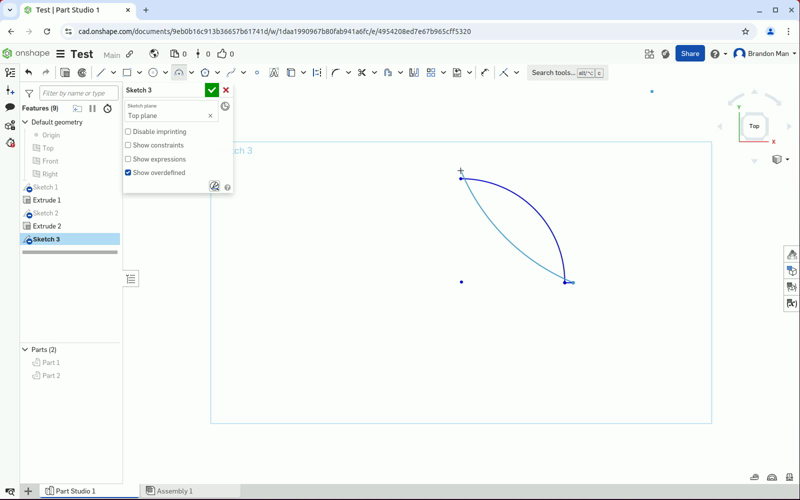
mouse_move(540, 203)
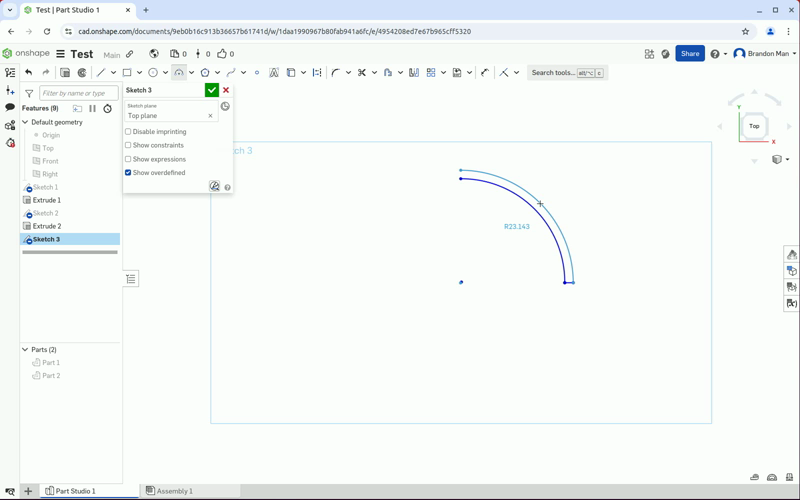
click(540, 203)
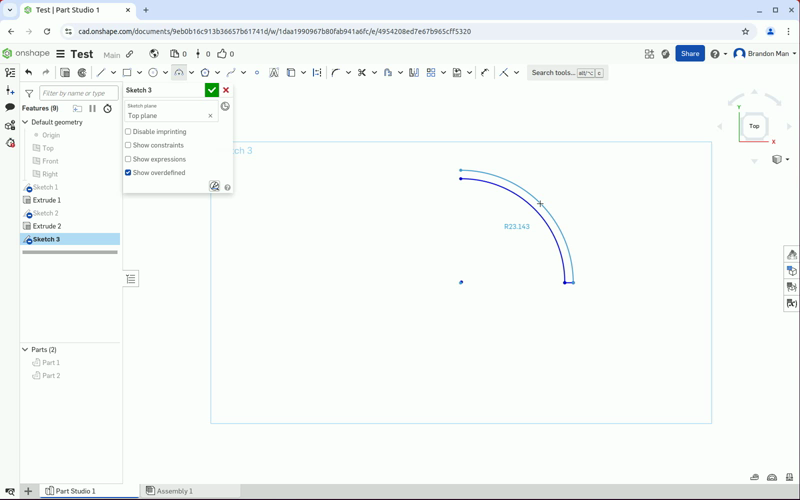
key_up(shift)
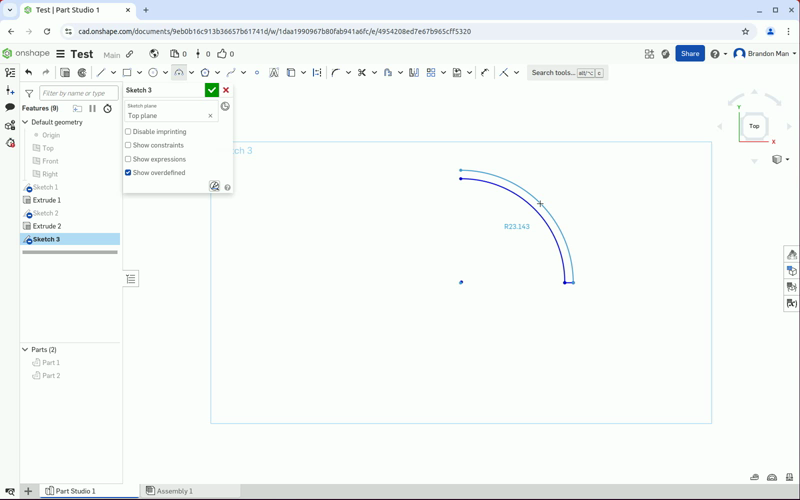
key(esc)
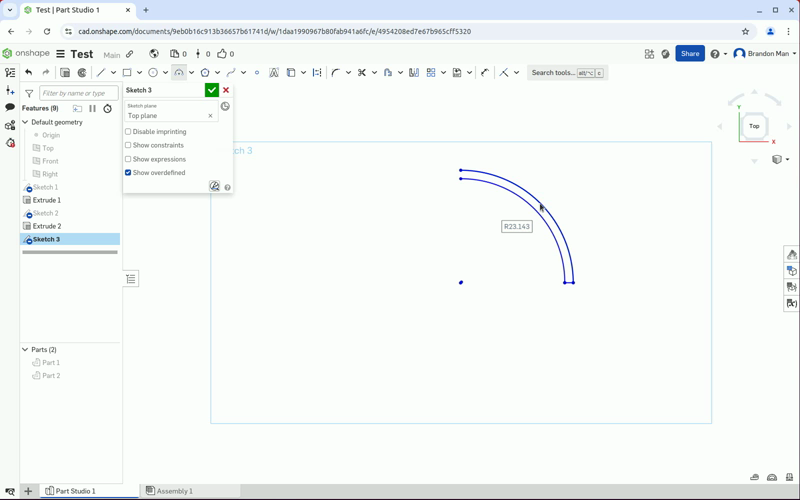
key(l)
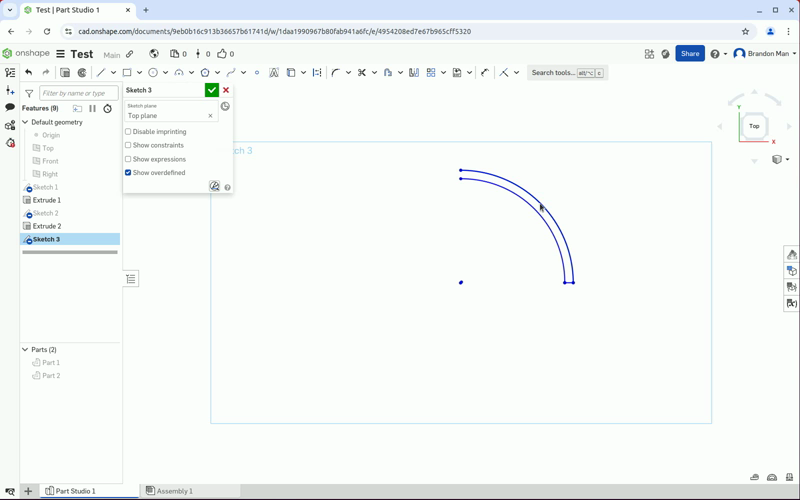
mouse_move(460, 170)
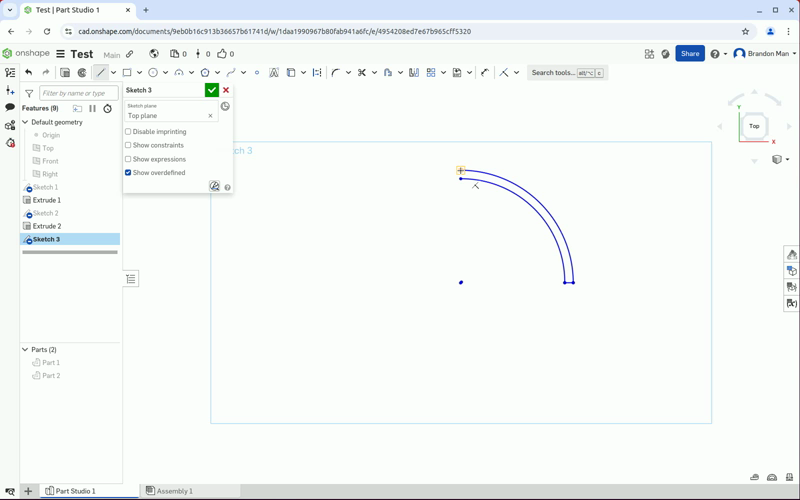
click(460, 170)
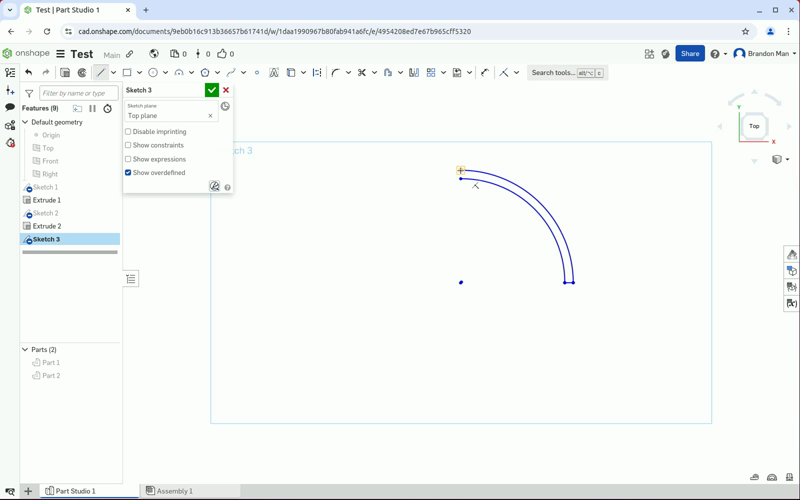
mouse_move(490, 170)
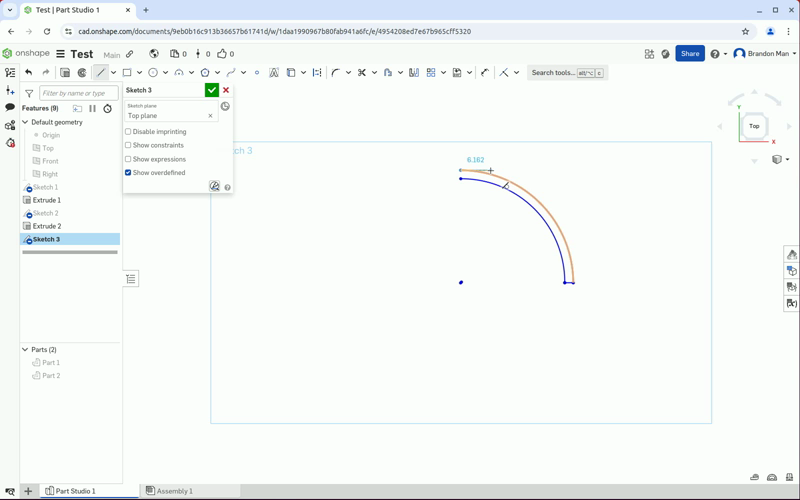
key_down(shift)
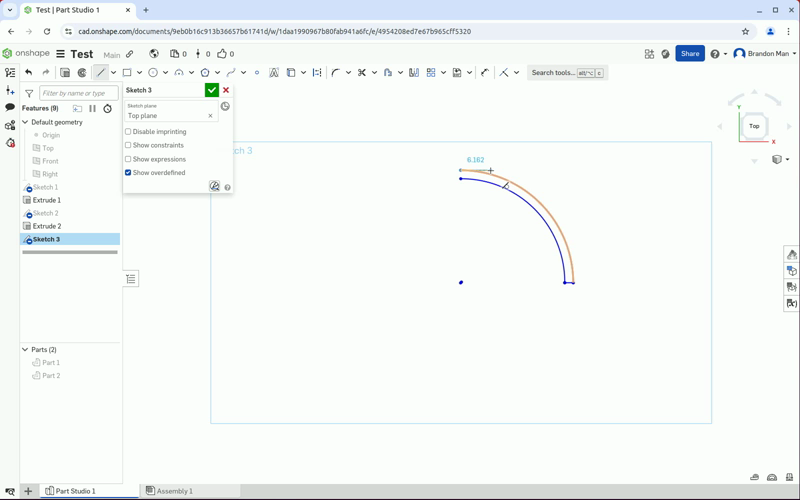
mouse_move(460, 178)
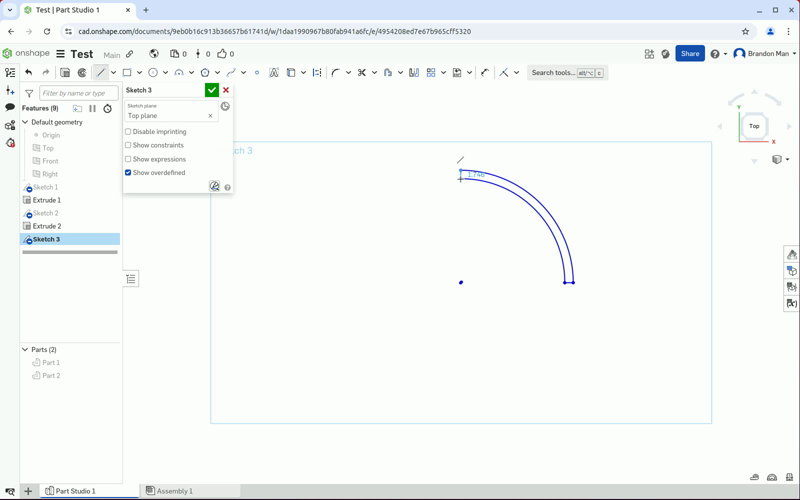
key_up(shift)
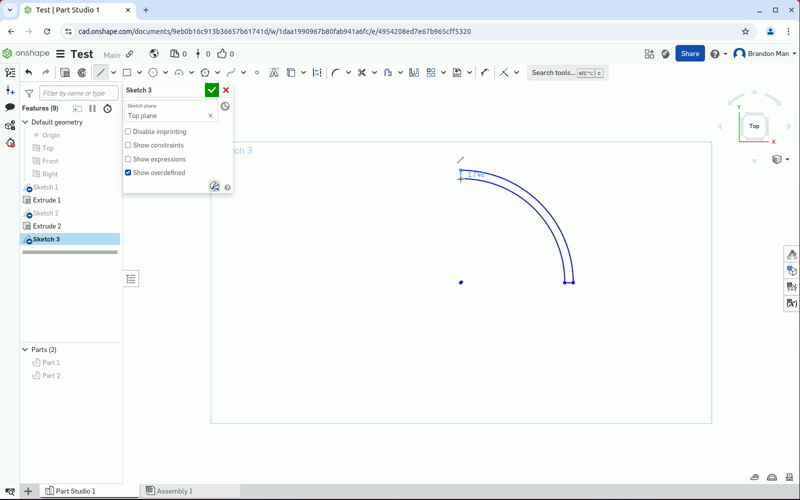
click(460, 178)
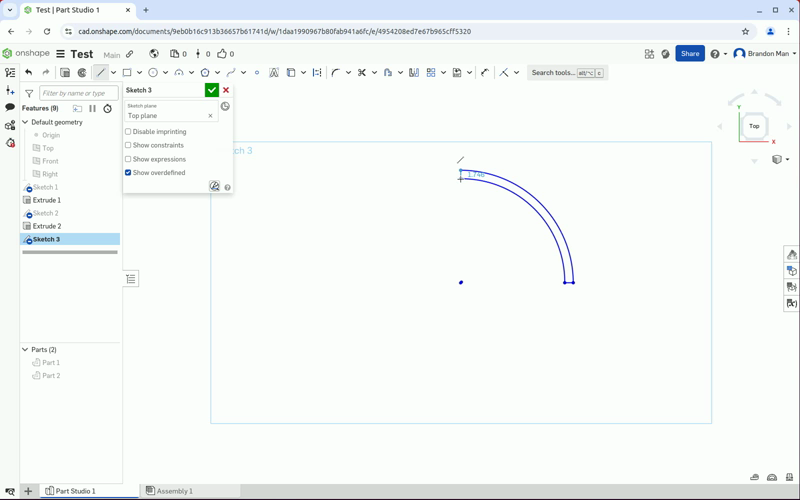
key(esc)
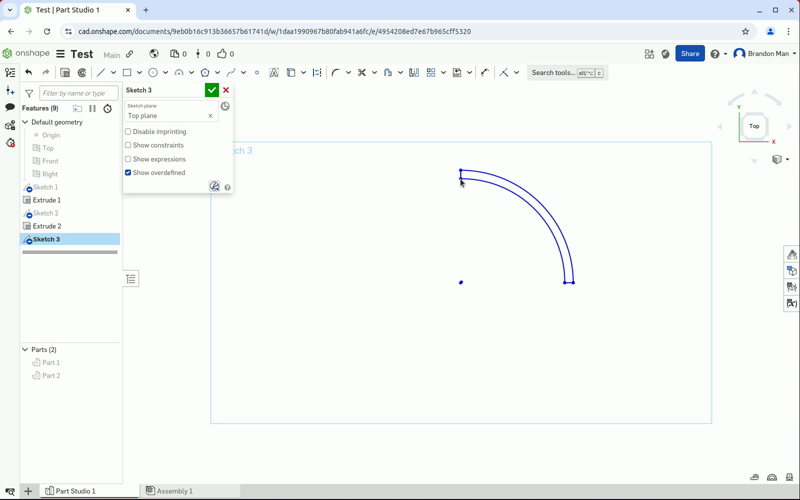
mouse_move(512, 188)
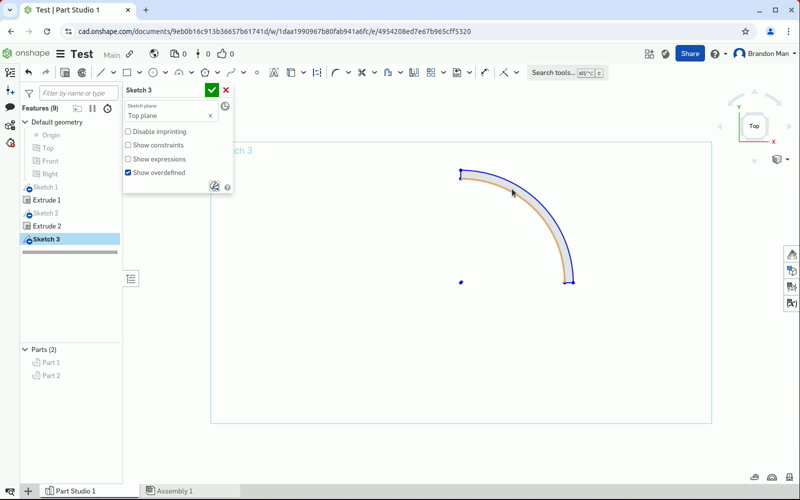
scroll(6)
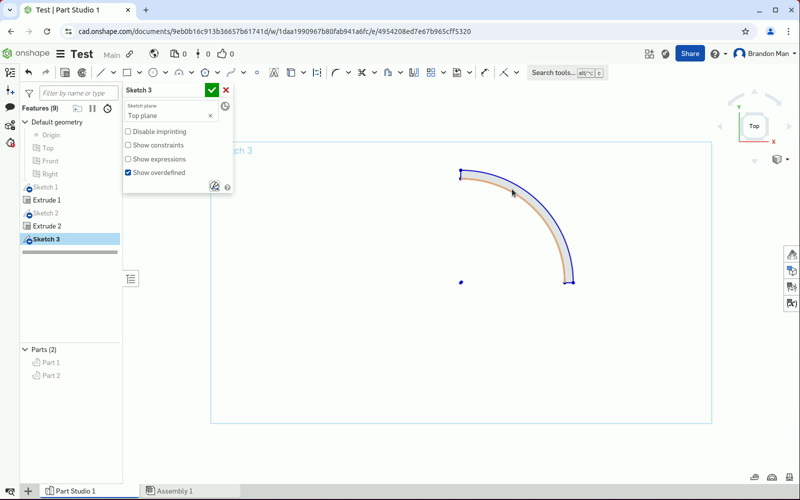
scroll(6)
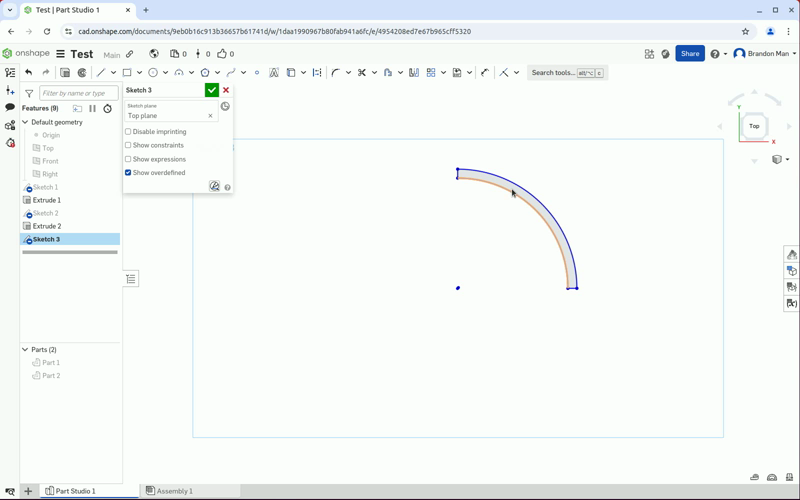
scroll(6)
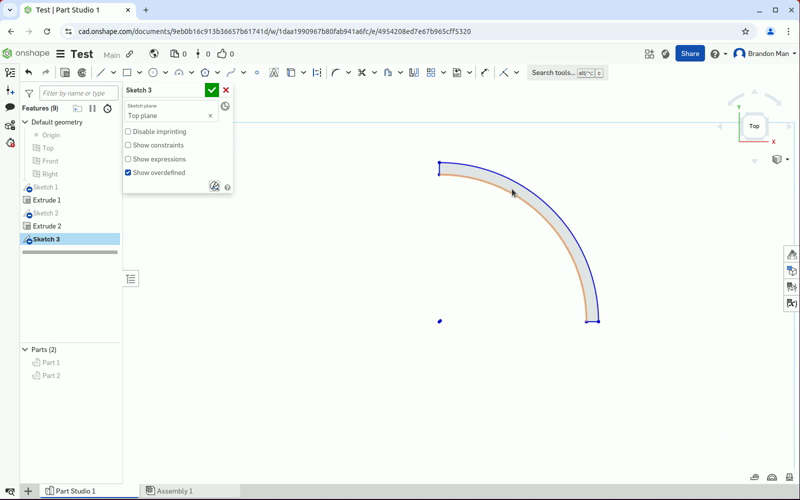
scroll(6)
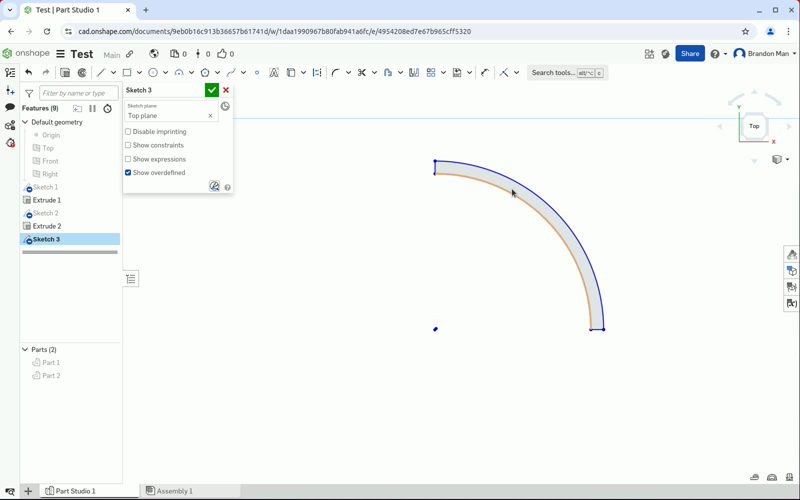
scroll(6)
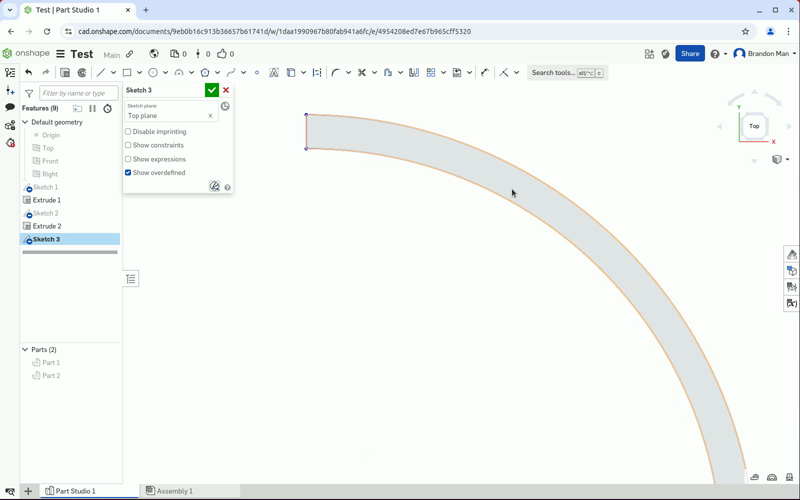
scroll(6)
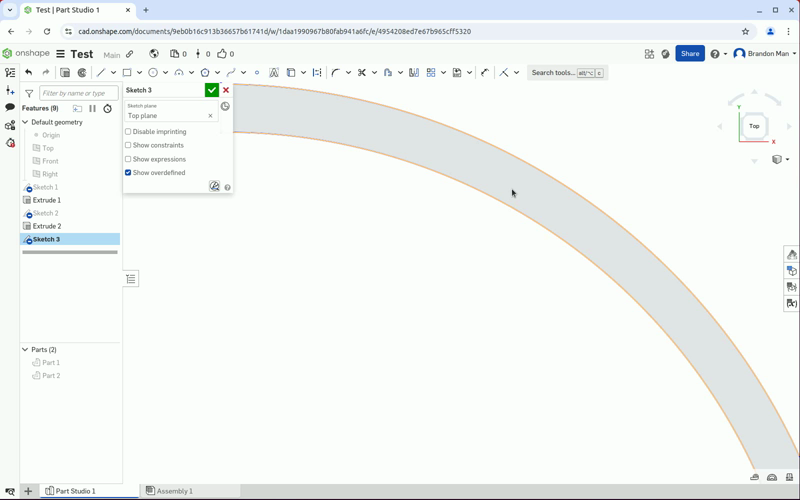
scroll(6)
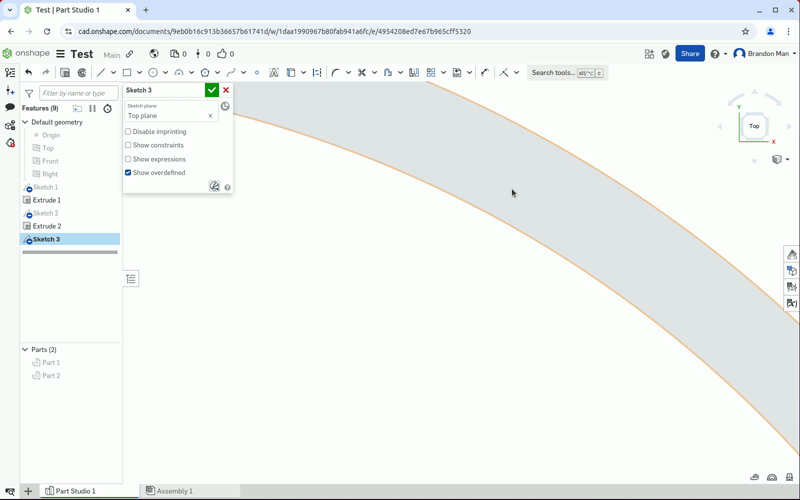
click(512, 188)
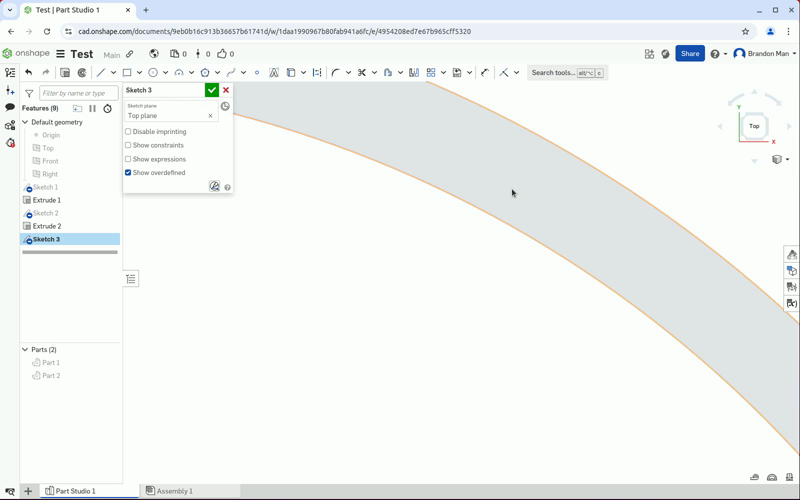
scroll(-6)
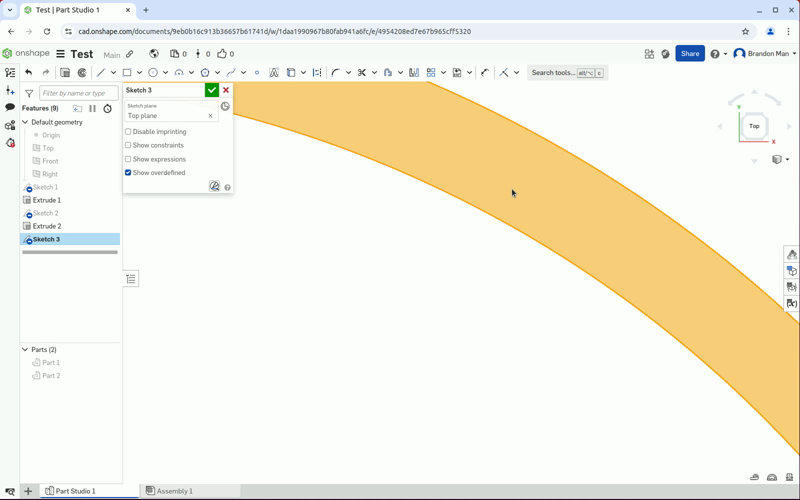
scroll(-6)
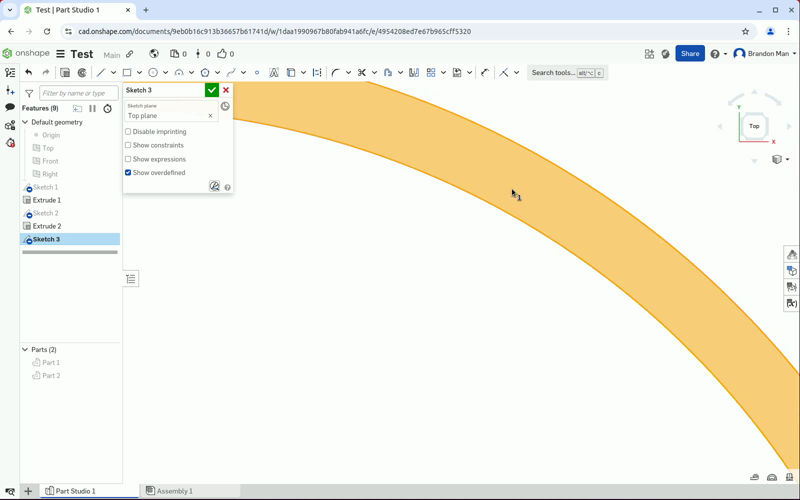
scroll(-6)
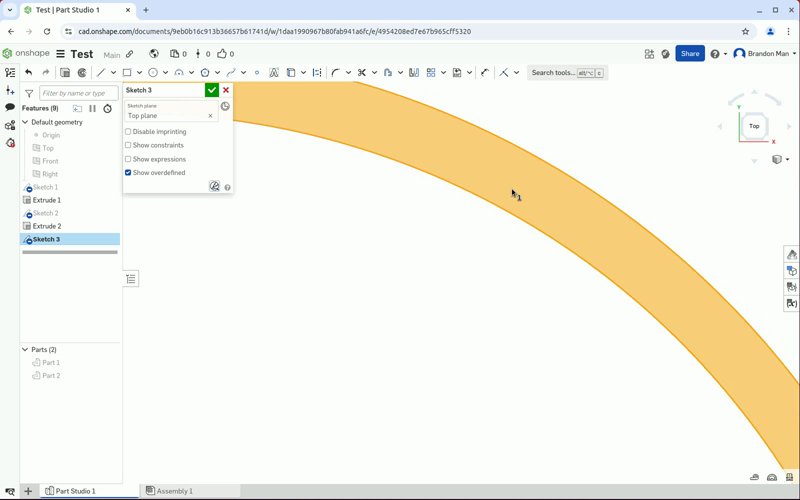
scroll(-6)
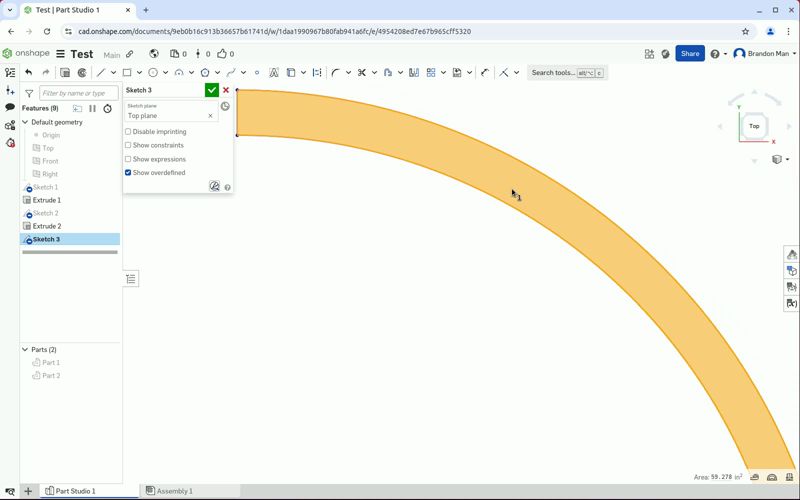
scroll(-6)
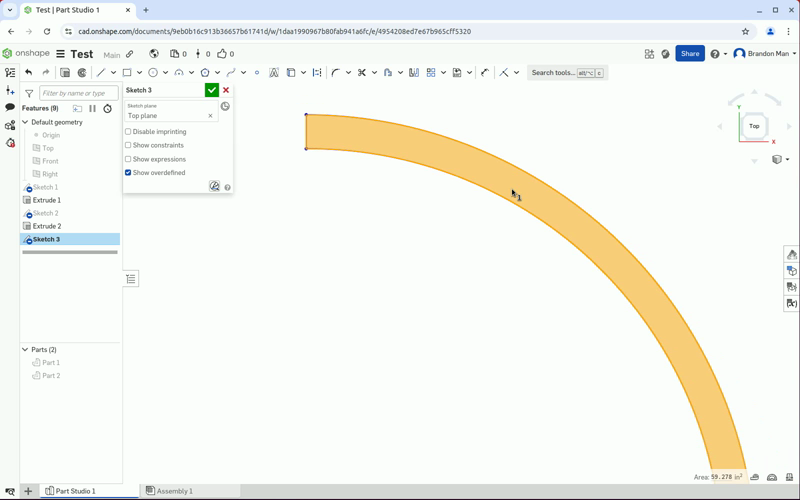
scroll(-6)
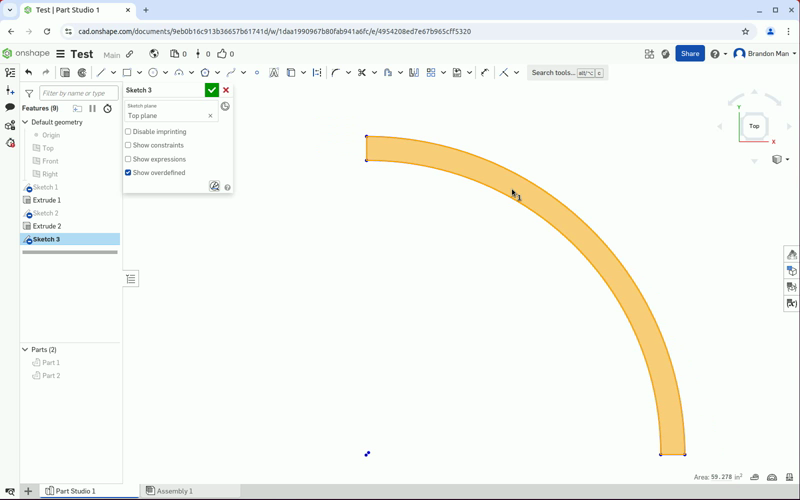
scroll(-6)
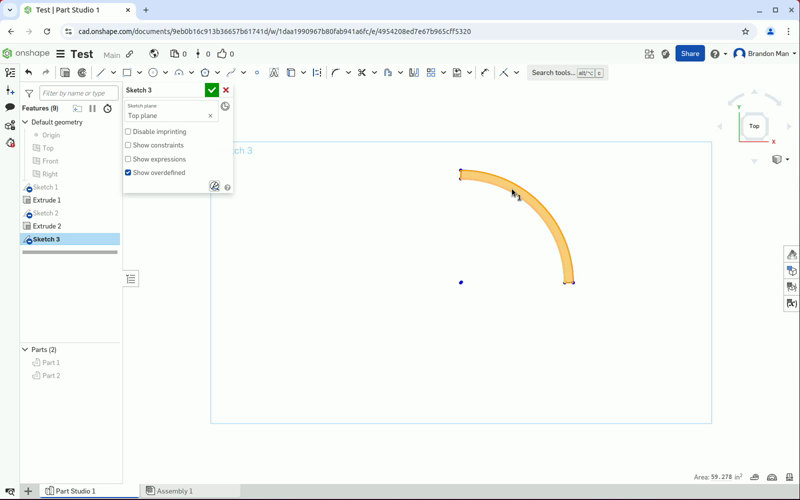
mouse_move(73, 352)
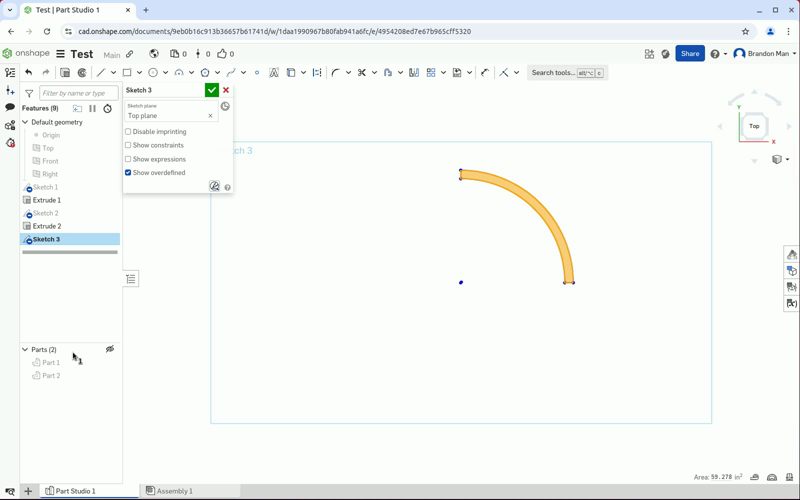
key(shift+y)
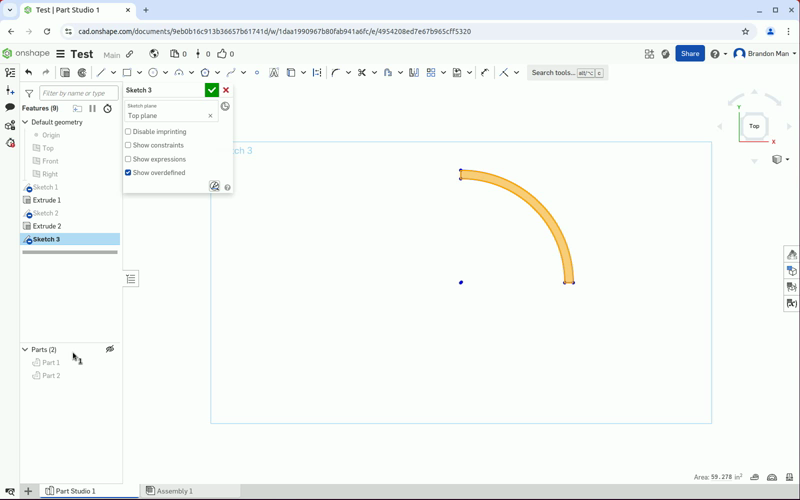
key(shift+e)
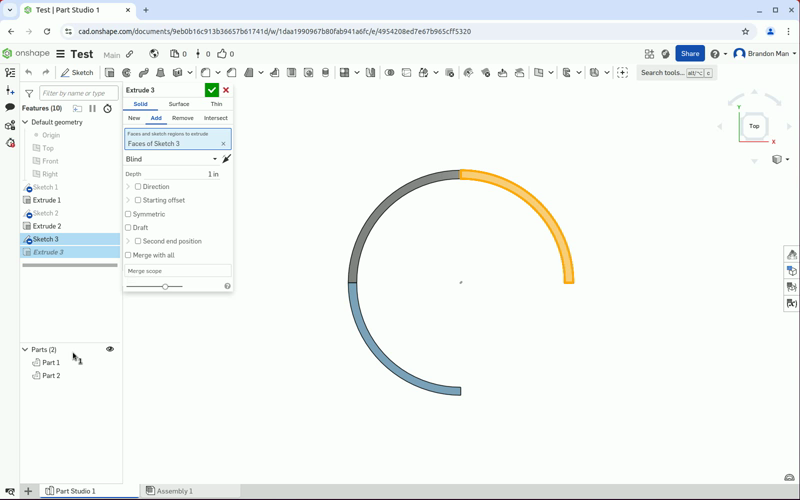
mouse_move(143, 106)
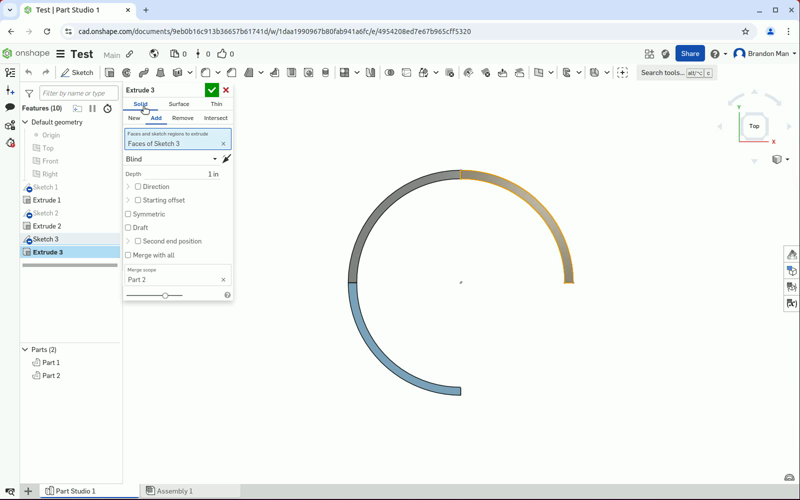
click(143, 106)
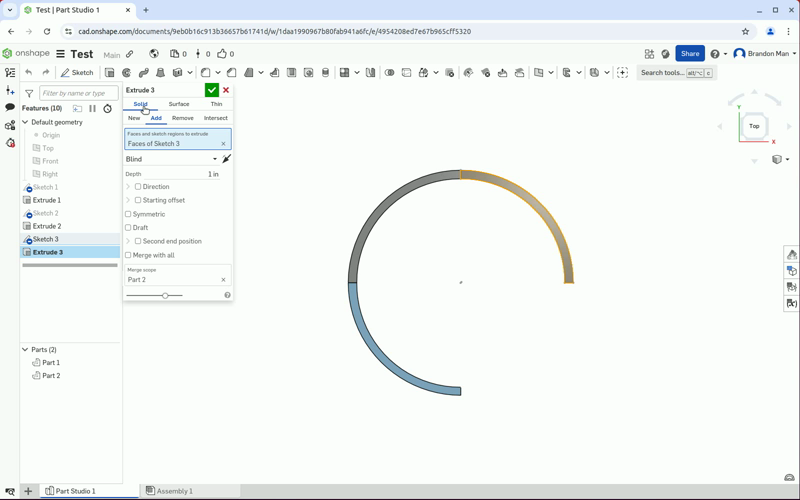
mouse_move(137, 120)
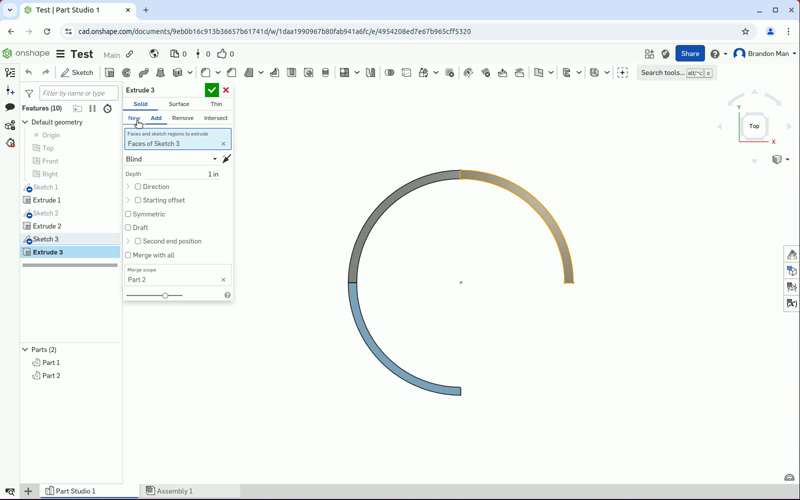
click(137, 120)
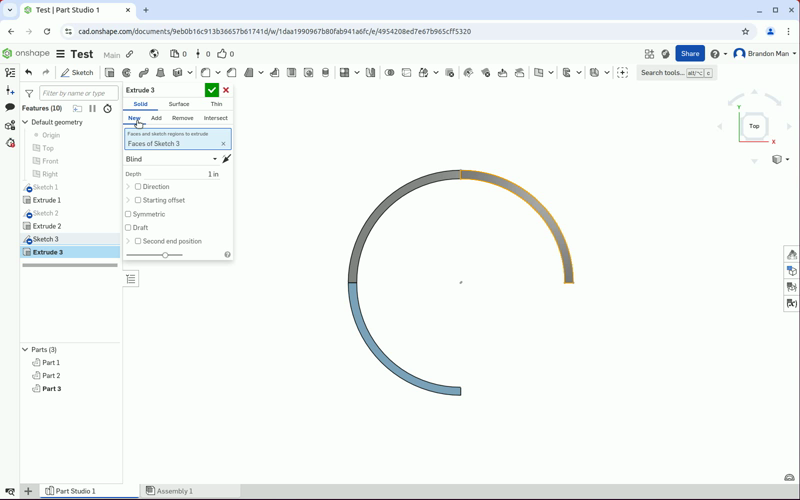
key(tab, 4)
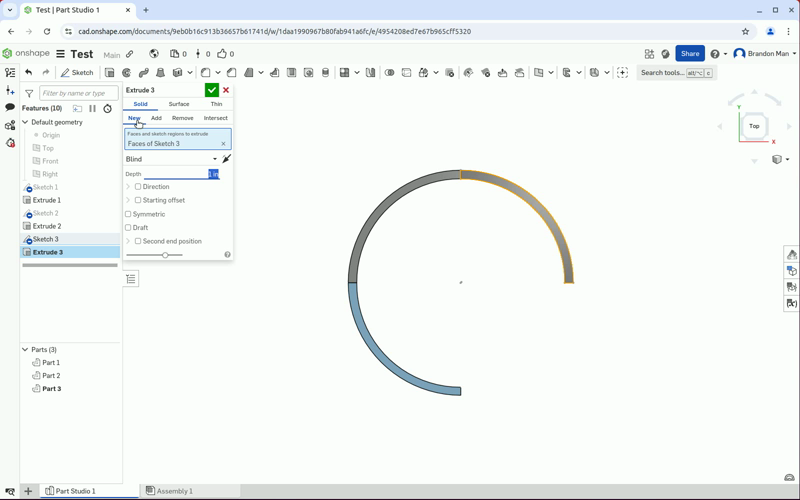
text(0.722)
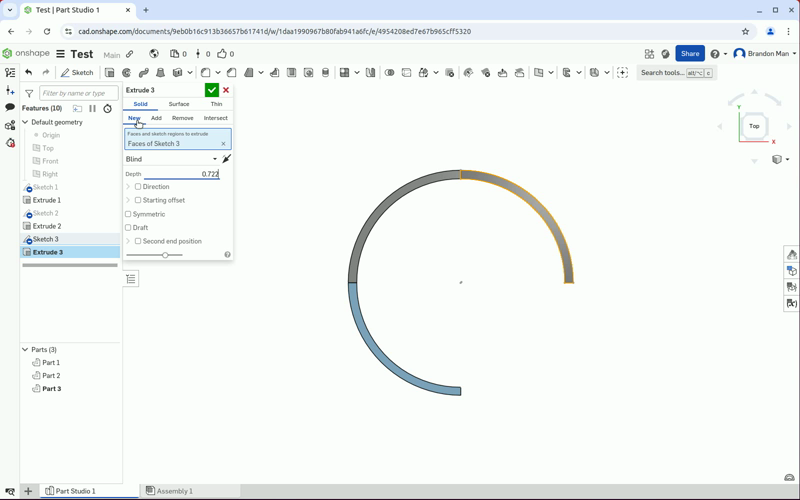
key(enter)
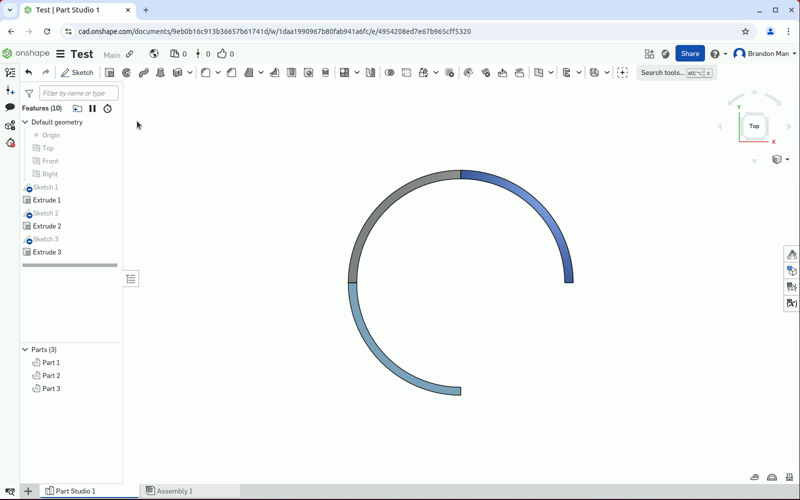
key(shift+h)
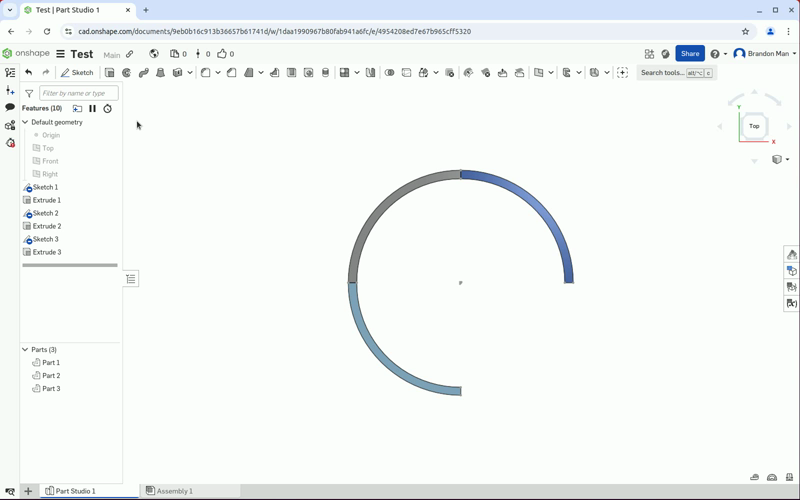
key(shift+h)
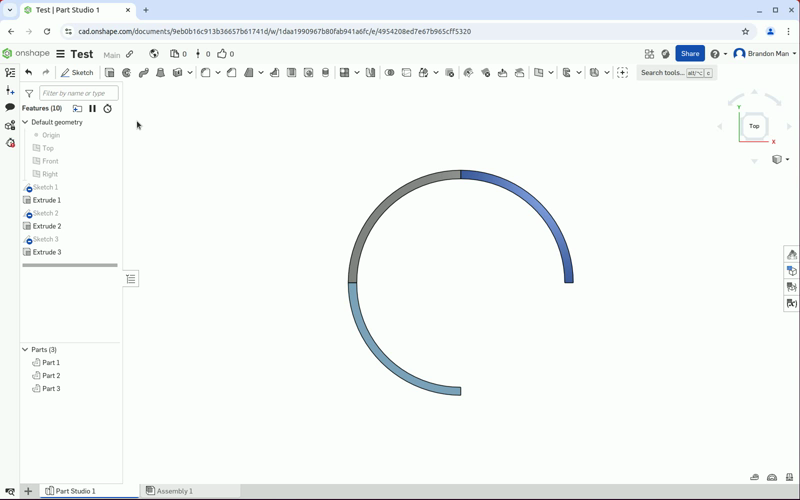
mouse_move(73, 189)
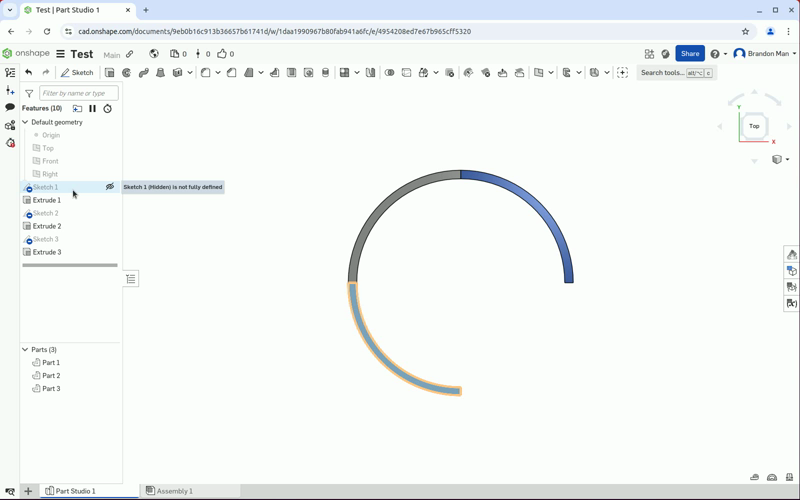
click(73, 189)
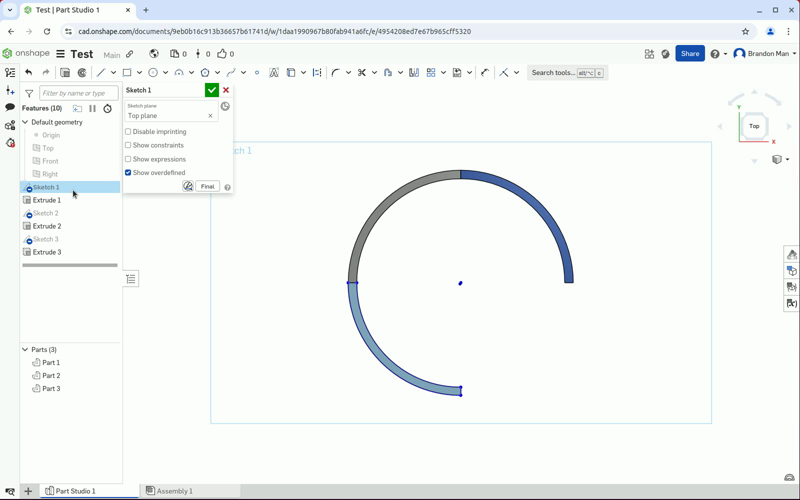
mouse_move(229, 92)
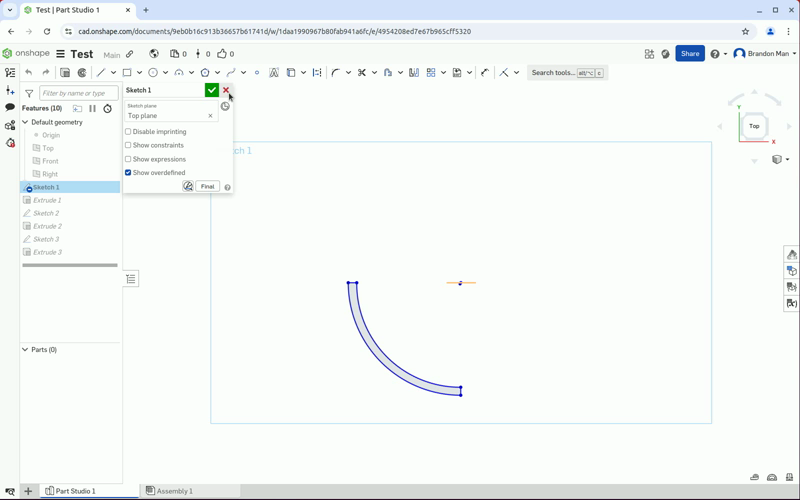
click(229, 92)
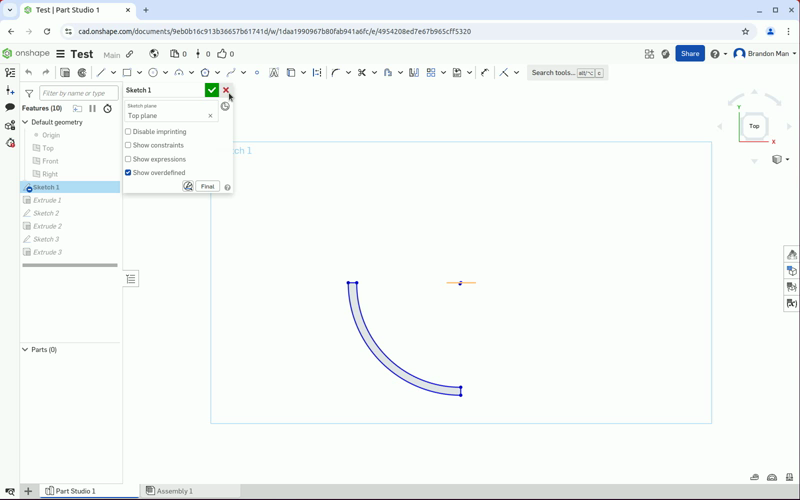
key(shift+s)
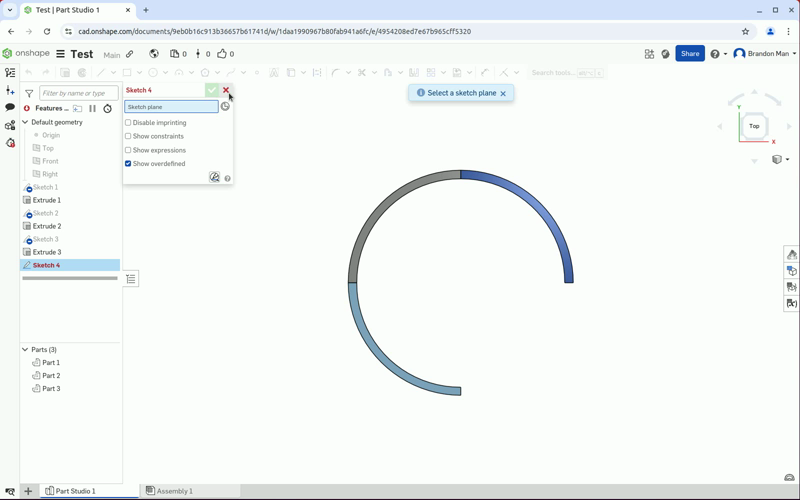
mouse_move(73, 150)
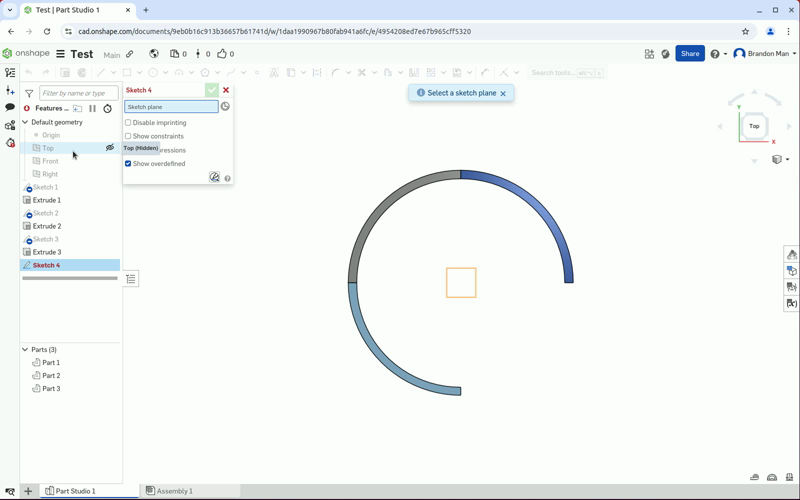
click(73, 150)
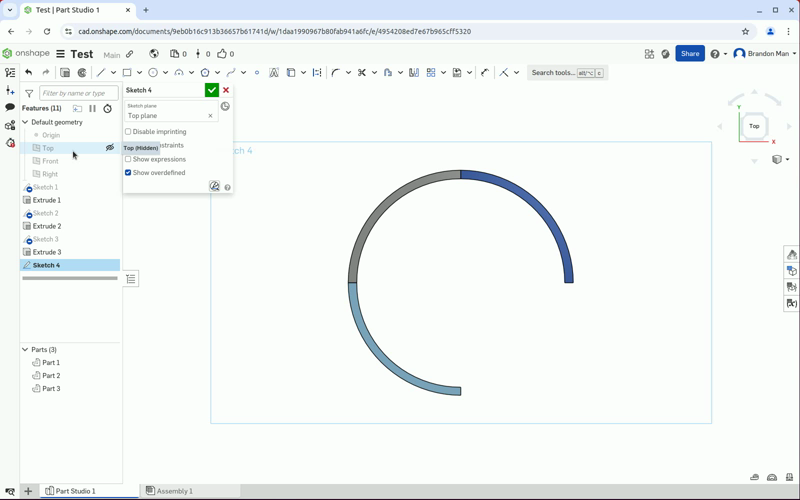
mouse_move(73, 352)
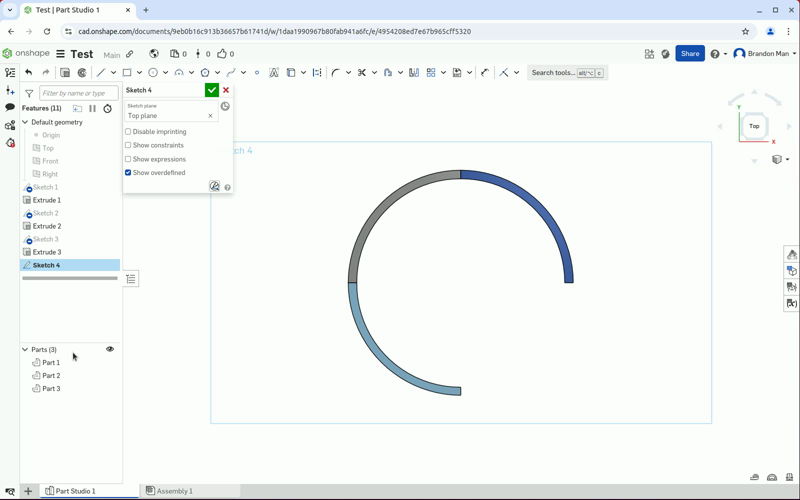
key(y)
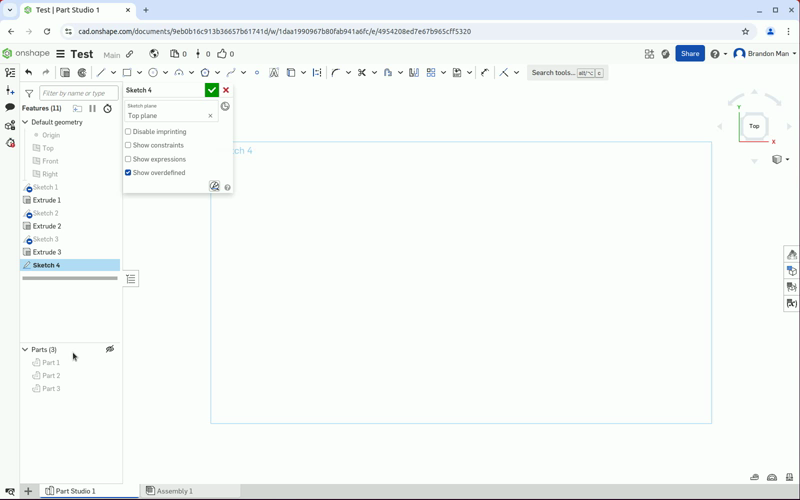
key(a)
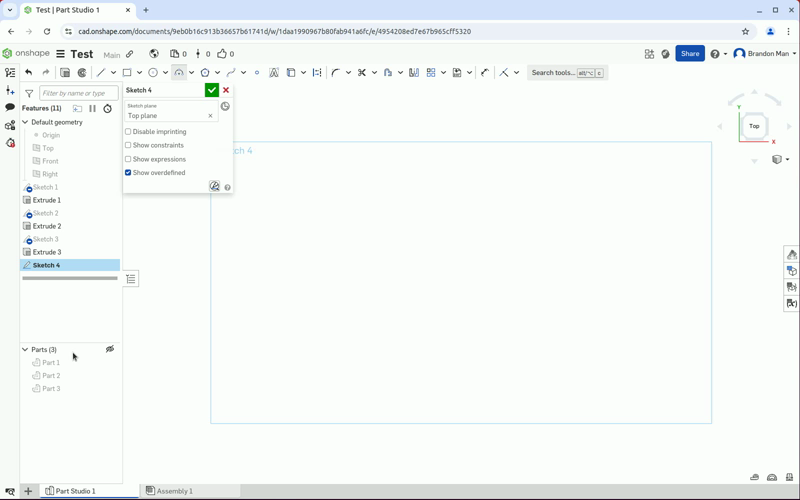
key_down(shift)
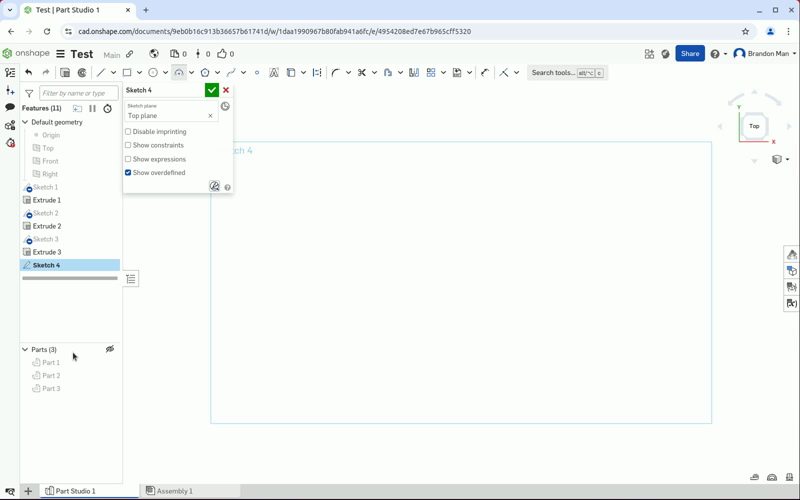
mouse_move(460, 395)
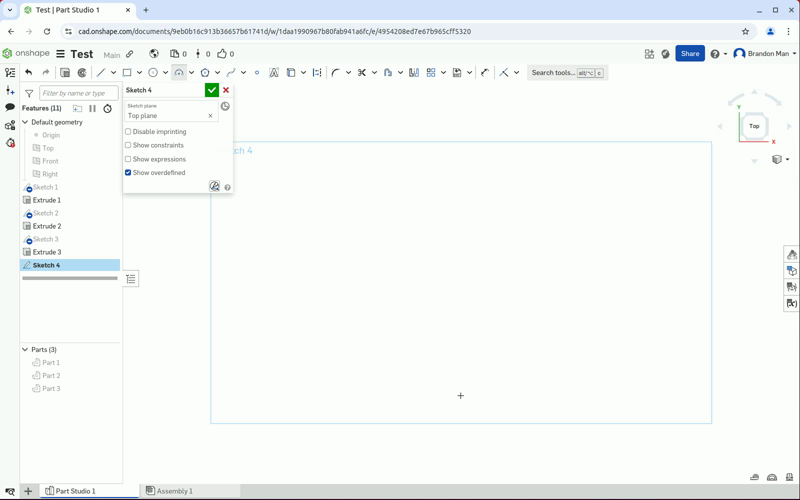
click(460, 395)
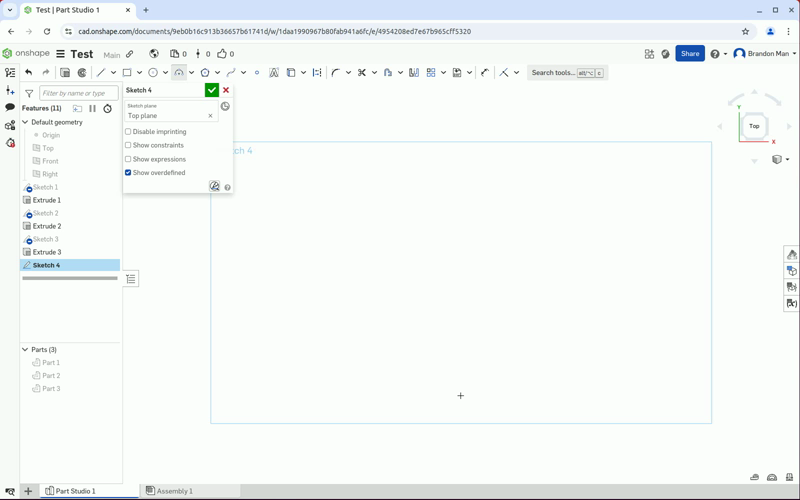
key_up(shift)
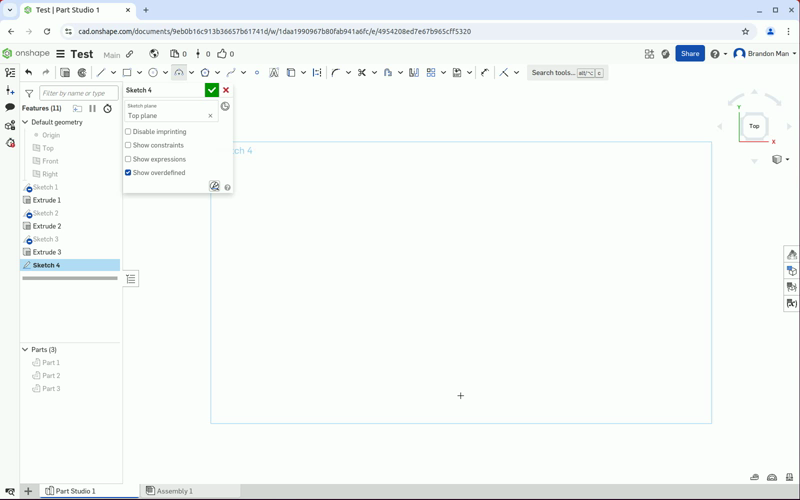
key_down(shift)
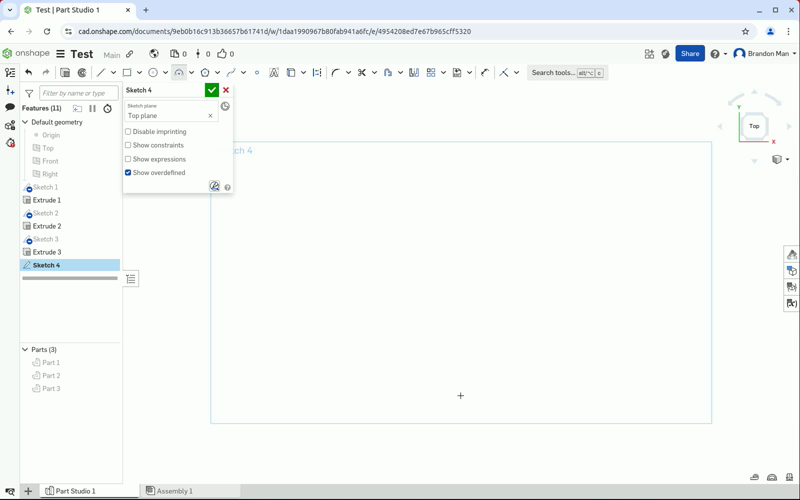
mouse_move(573, 282)
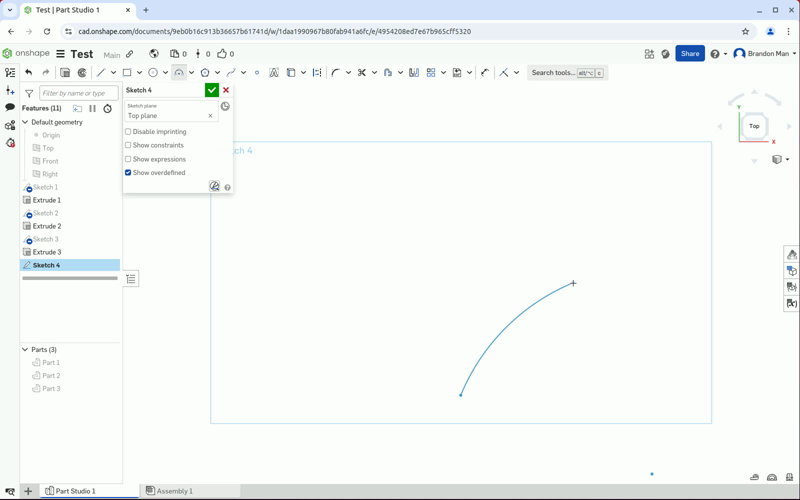
click(573, 282)
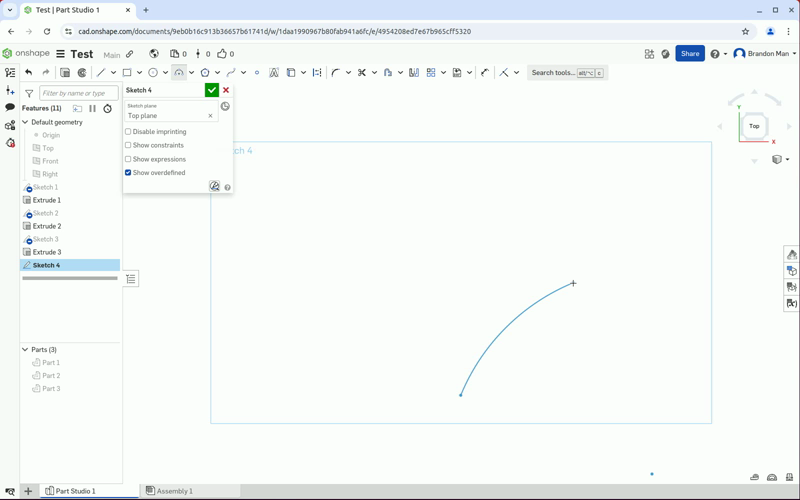
mouse_move(540, 362)
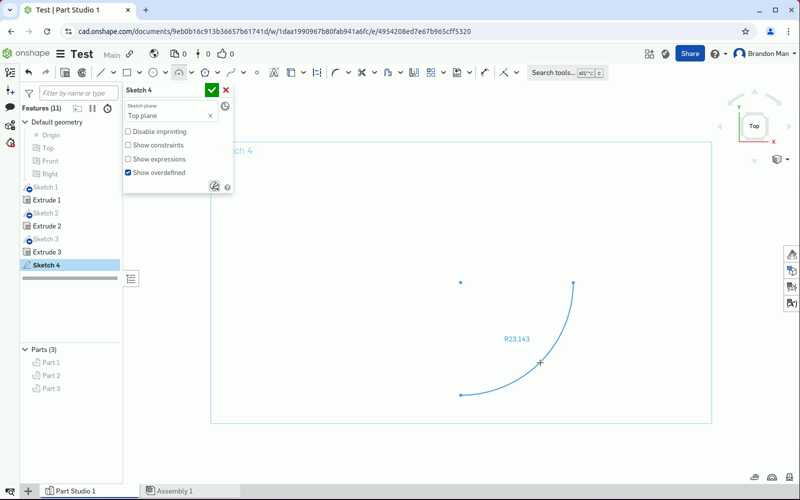
click(540, 362)
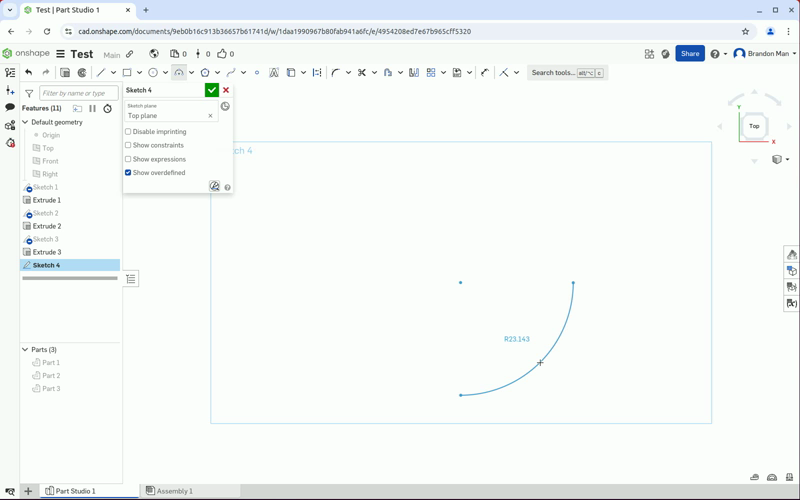
key_up(shift)
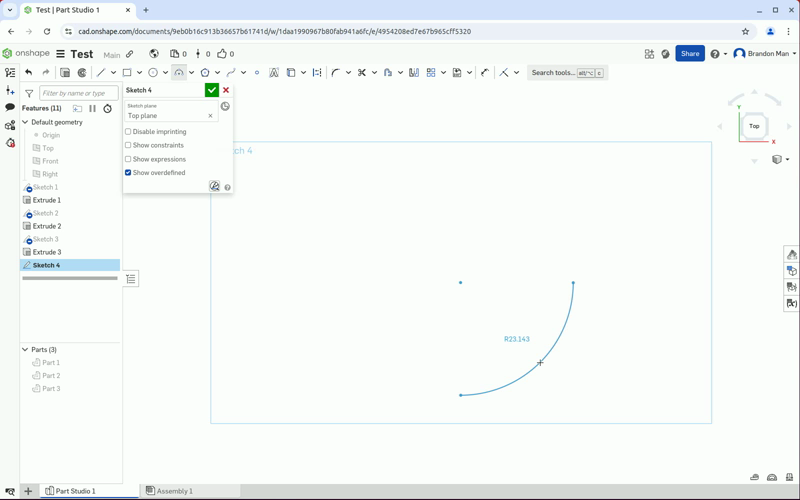
key(esc)
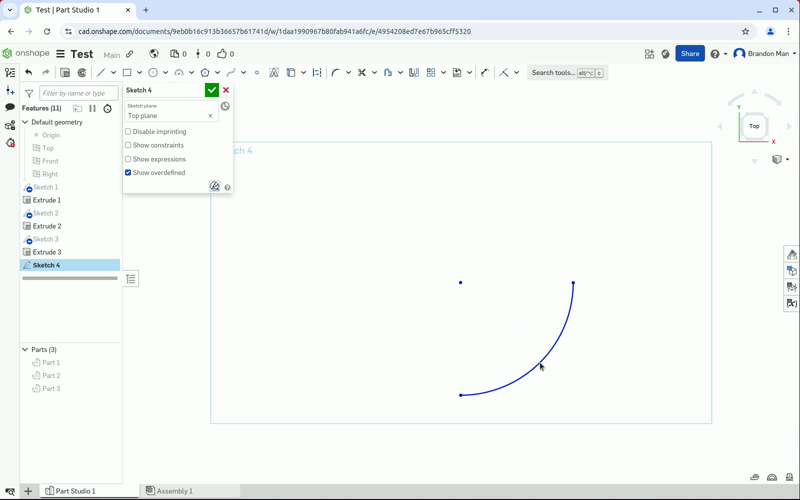
key(l)
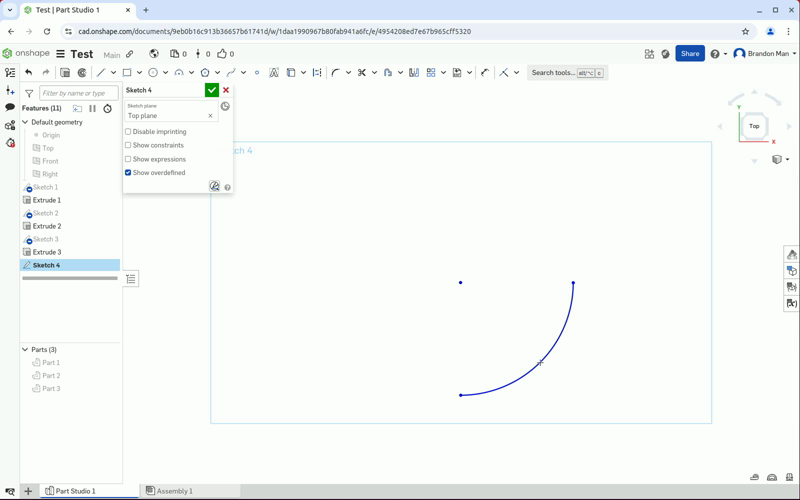
mouse_move(573, 282)
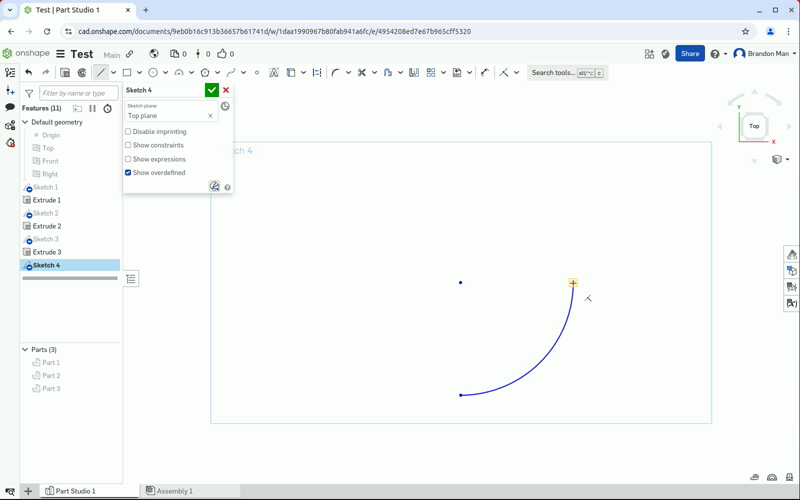
click(573, 282)
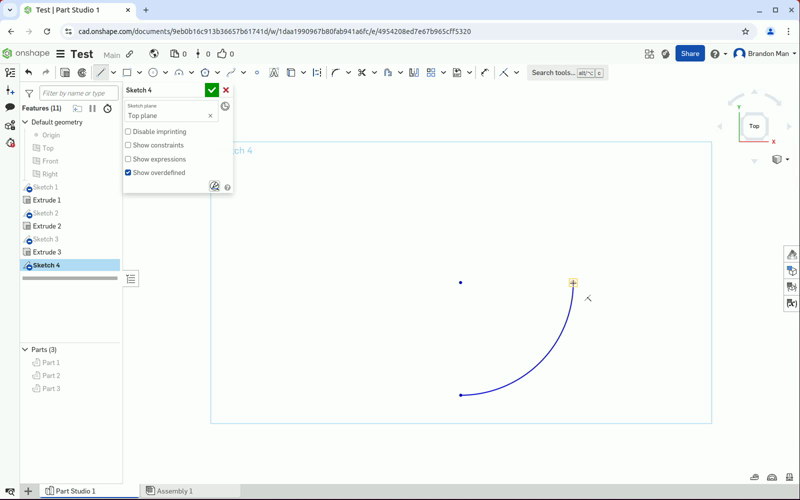
key_down(shift)
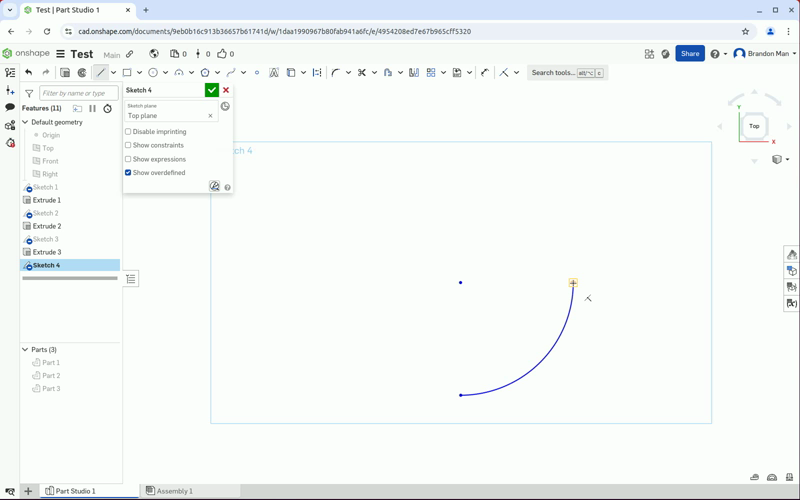
mouse_move(589, 282)
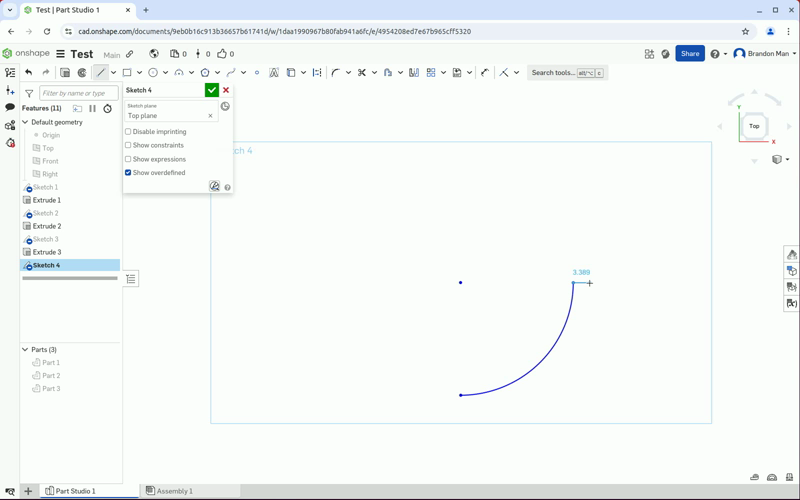
mouse_move(564, 282)
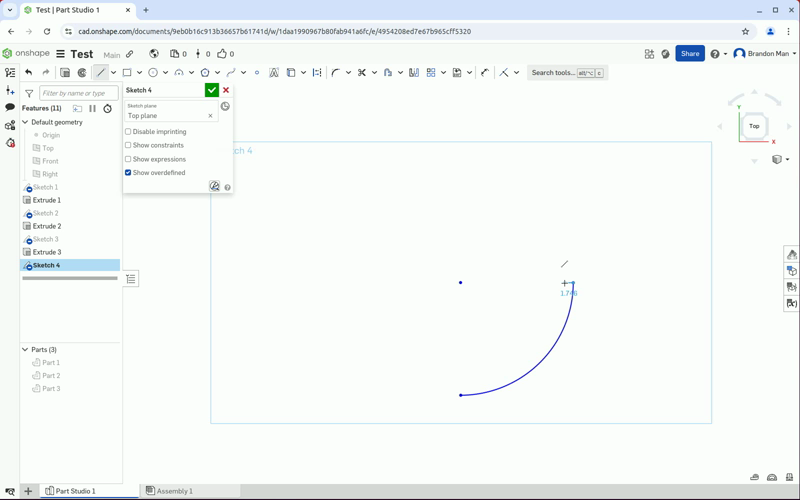
click(564, 282)
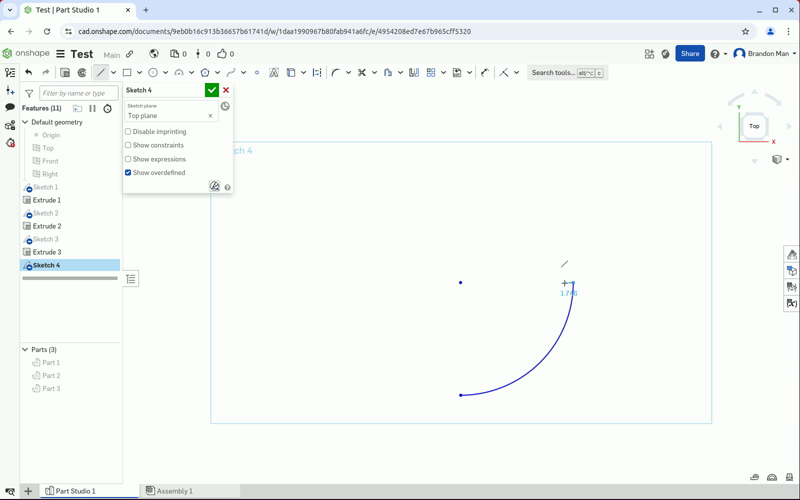
key_up(shift)
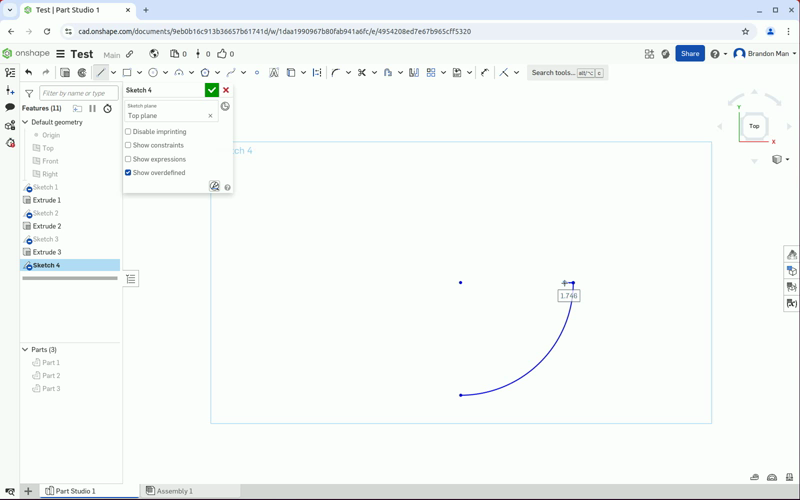
key(esc)
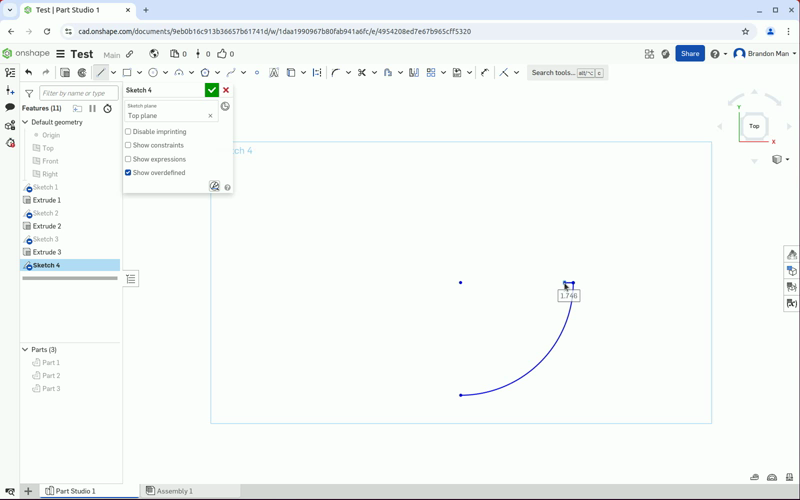
key(a)
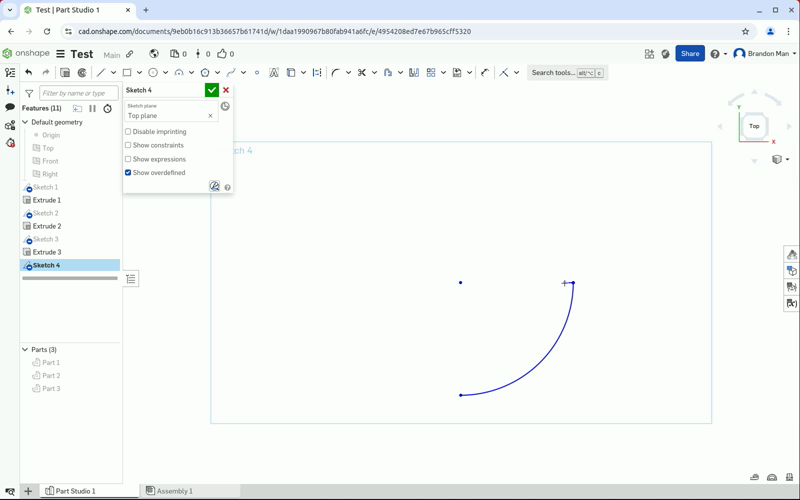
mouse_move(564, 282)
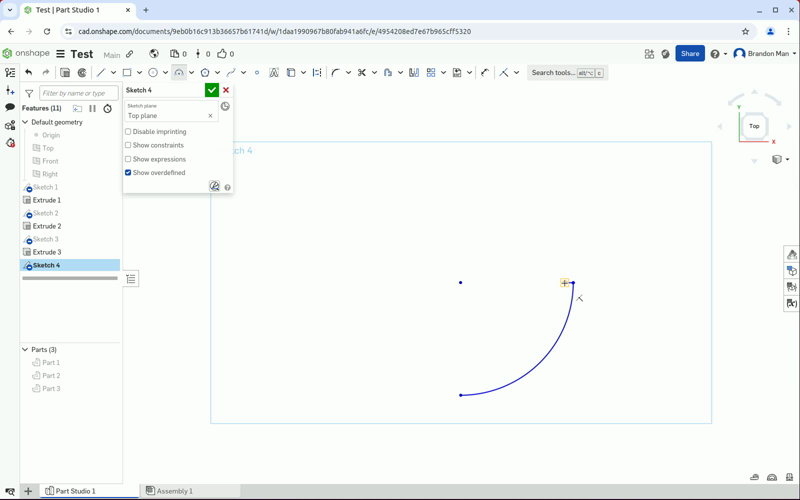
click(564, 282)
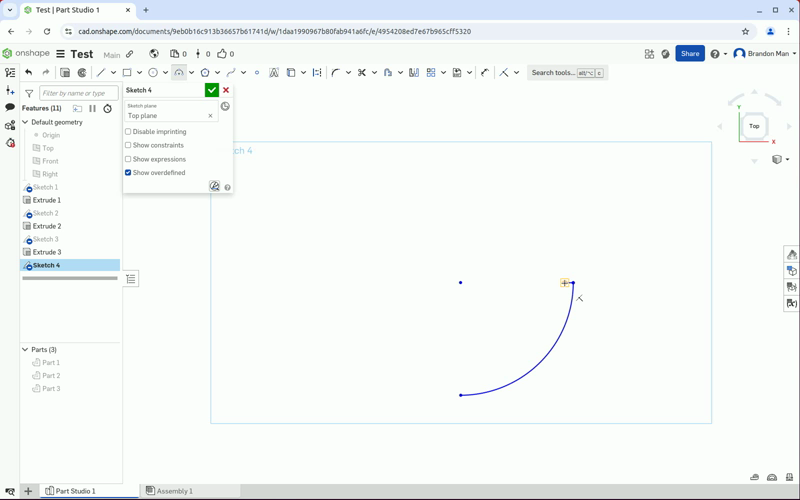
key_down(shift)
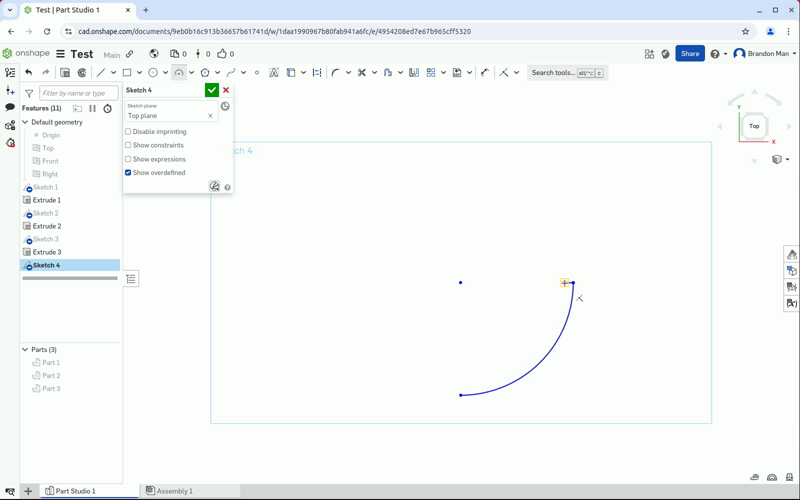
mouse_move(460, 387)
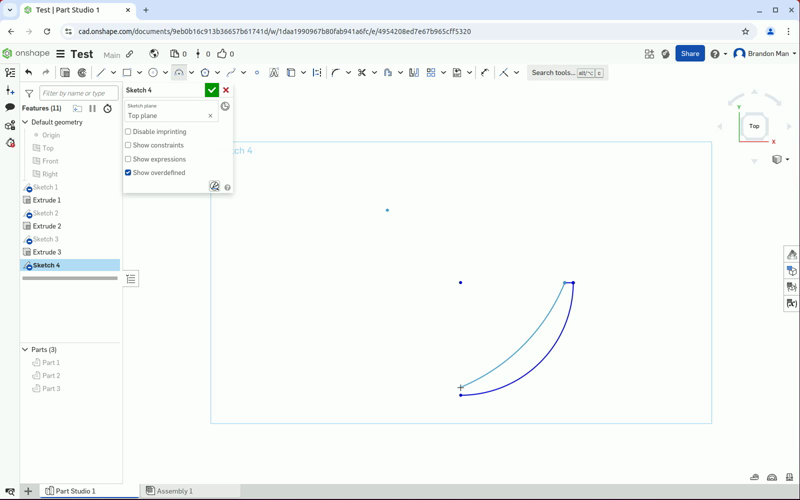
click(460, 387)
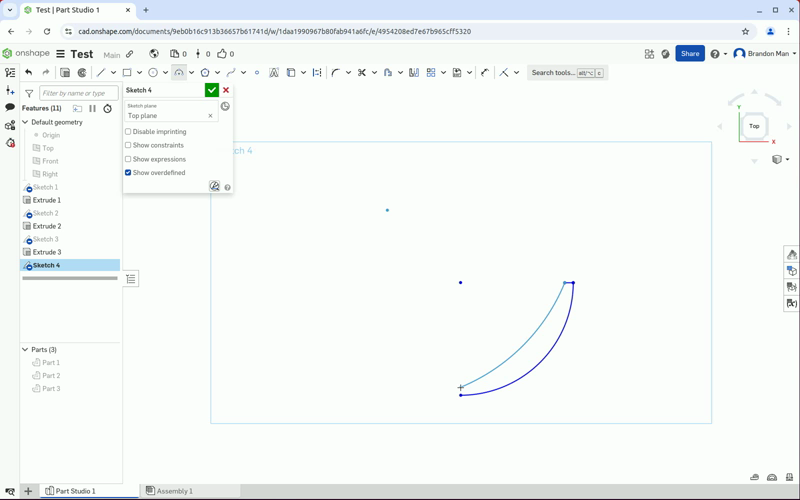
mouse_move(534, 356)
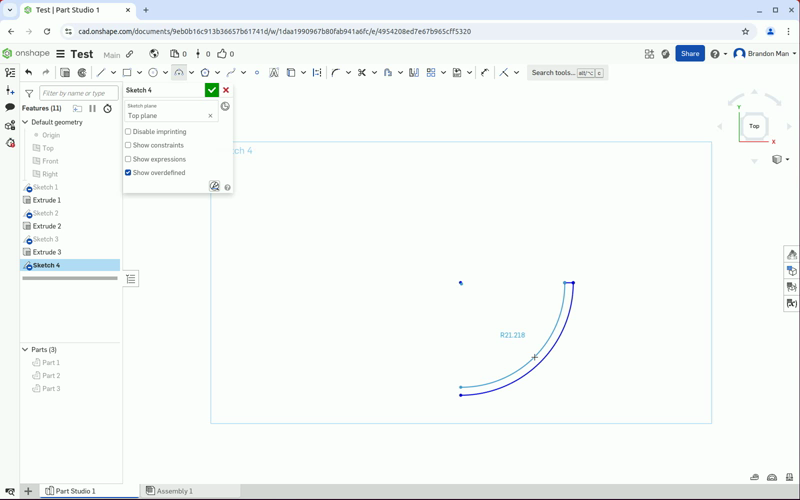
click(534, 356)
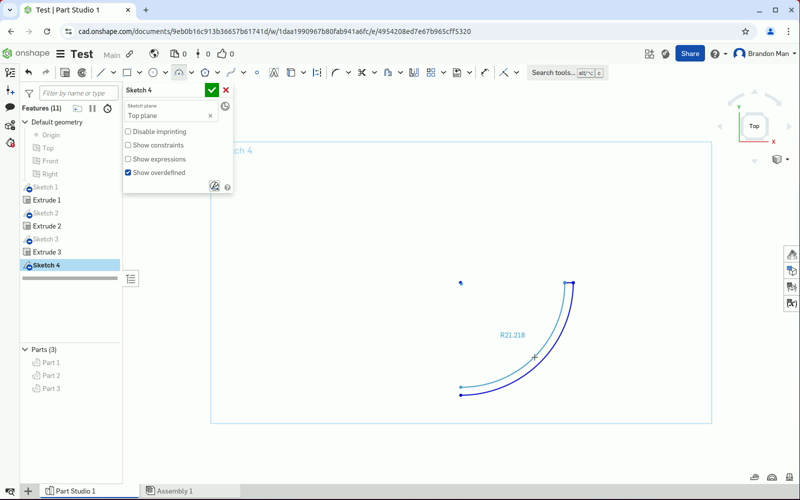
key_up(shift)
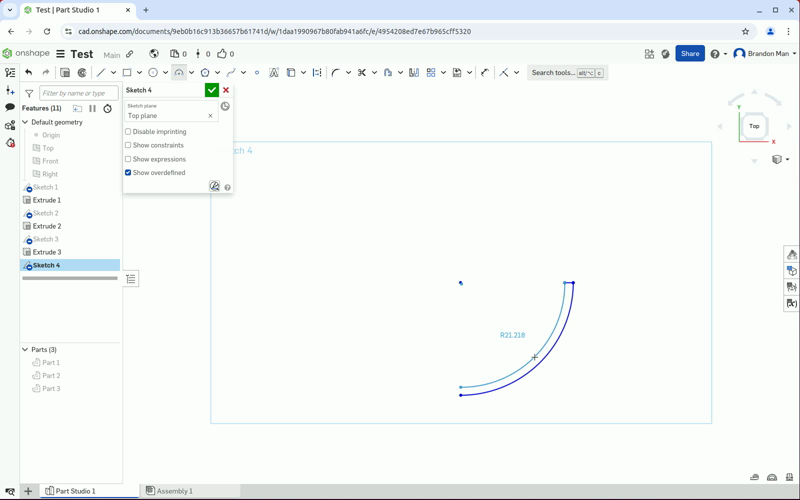
key(esc)
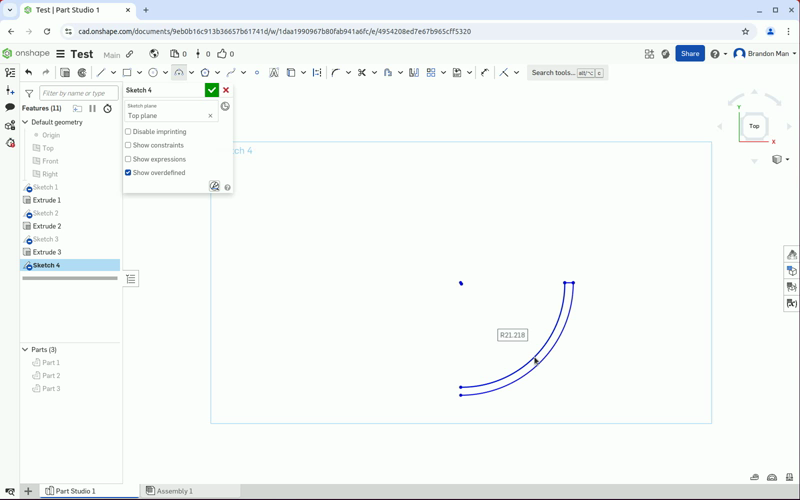
key(l)
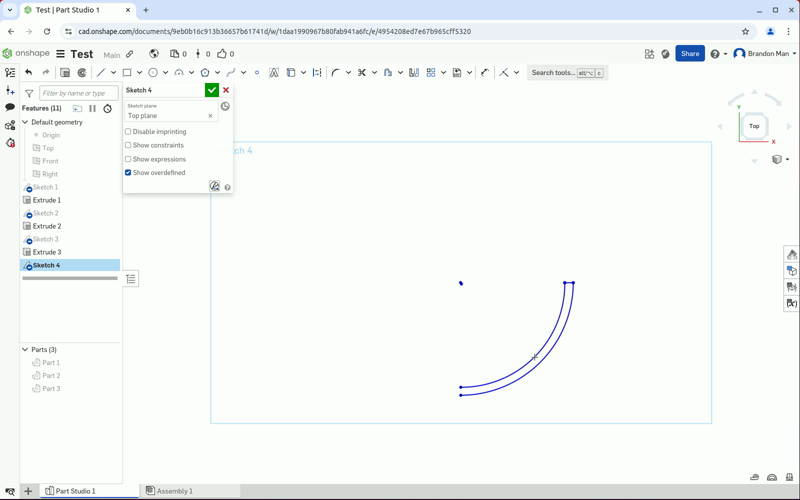
mouse_move(460, 387)
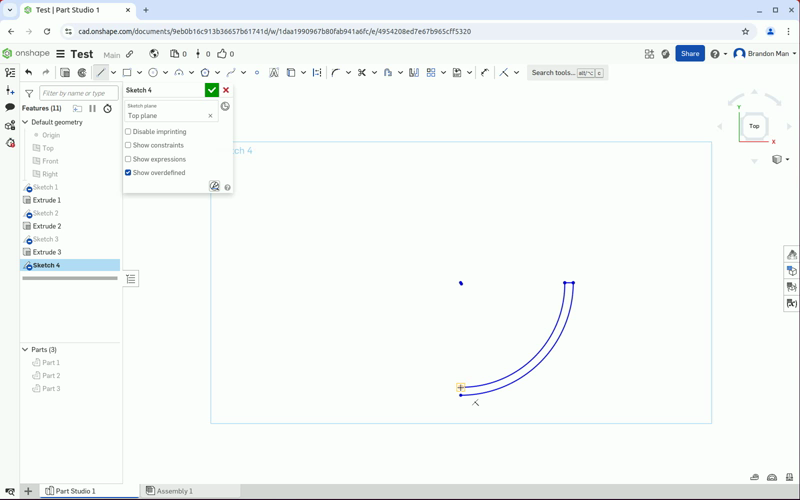
click(460, 387)
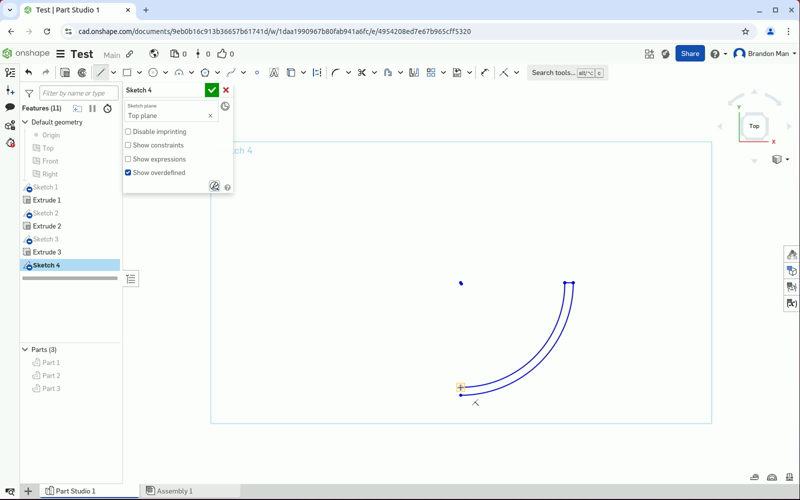
mouse_move(490, 387)
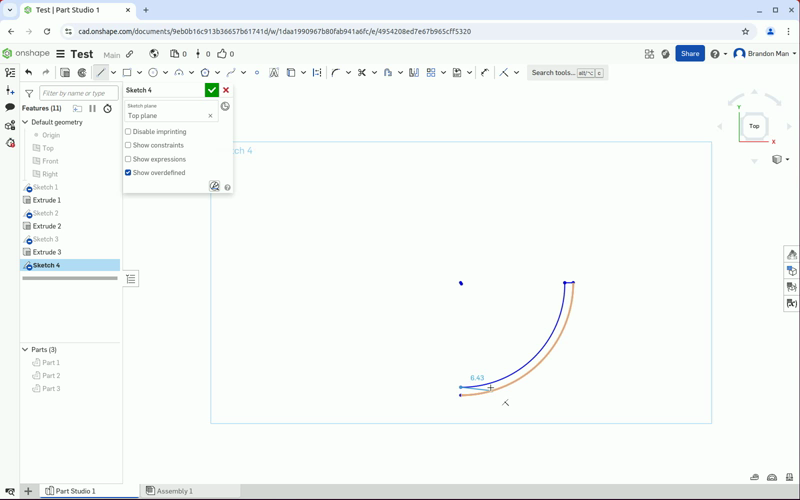
key_down(shift)
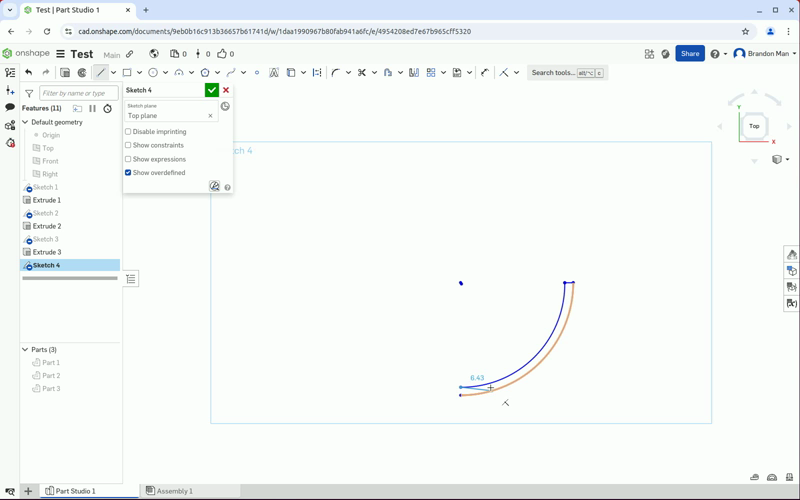
mouse_move(460, 395)
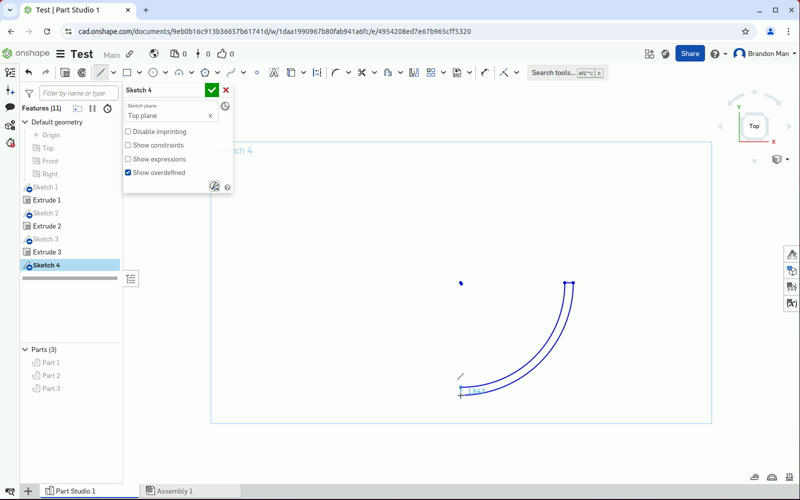
key_up(shift)
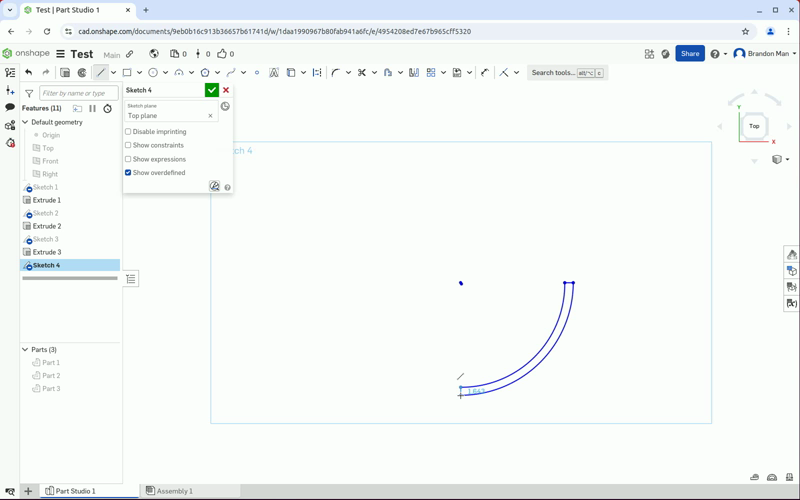
click(460, 395)
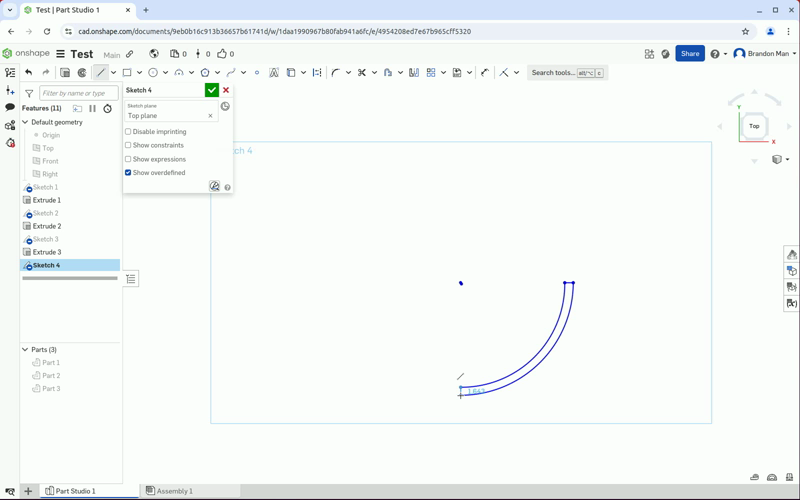
key(esc)
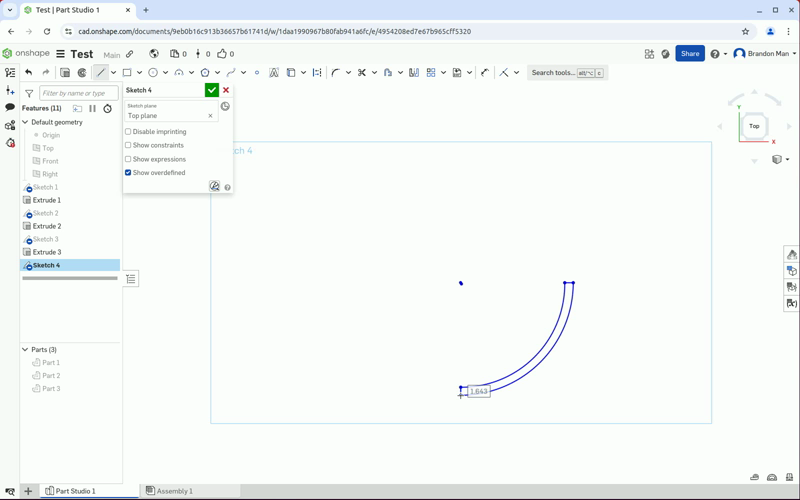
mouse_move(563, 309)
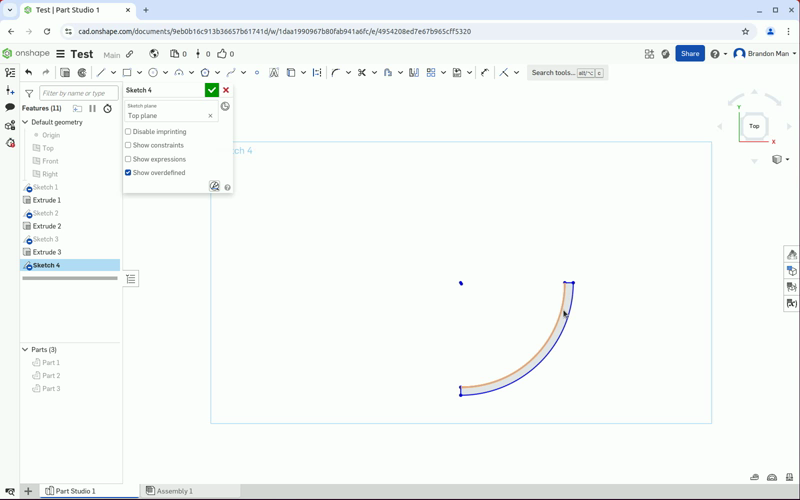
scroll(6)
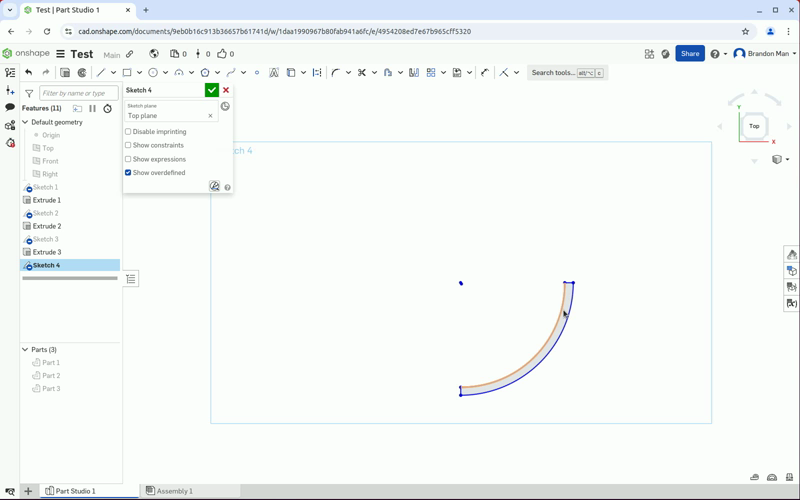
scroll(6)
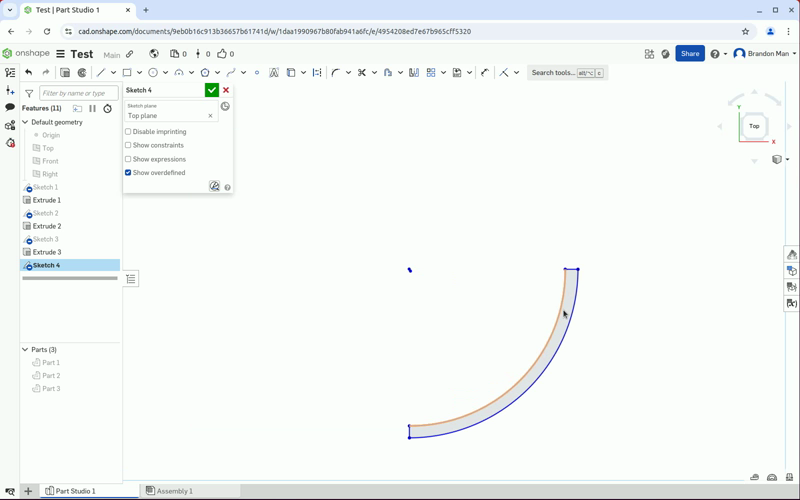
scroll(6)
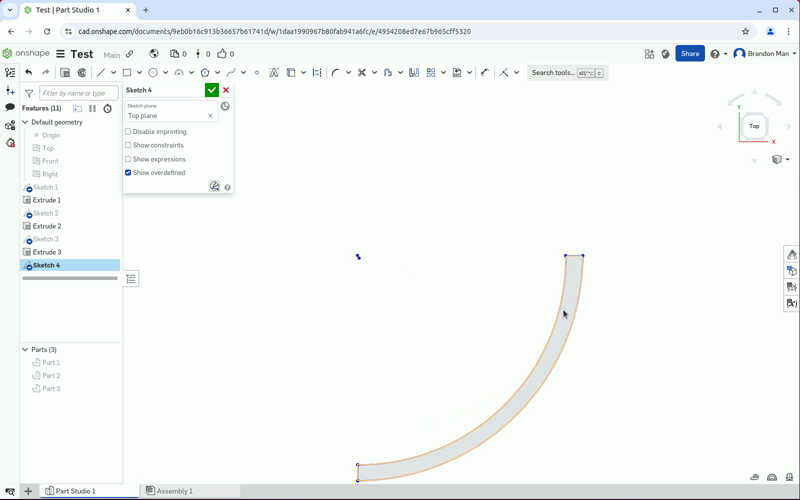
scroll(6)
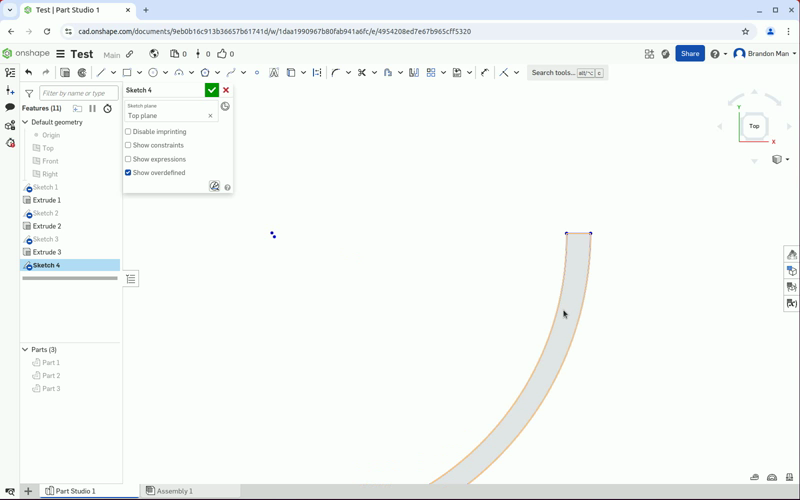
scroll(6)
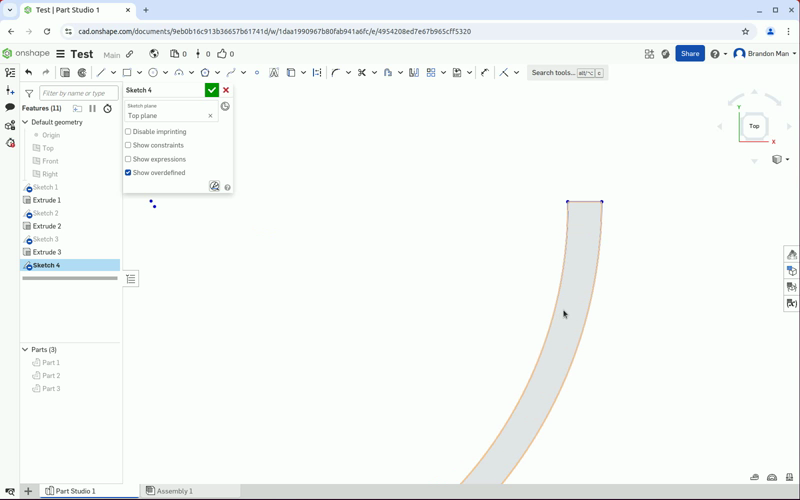
scroll(6)
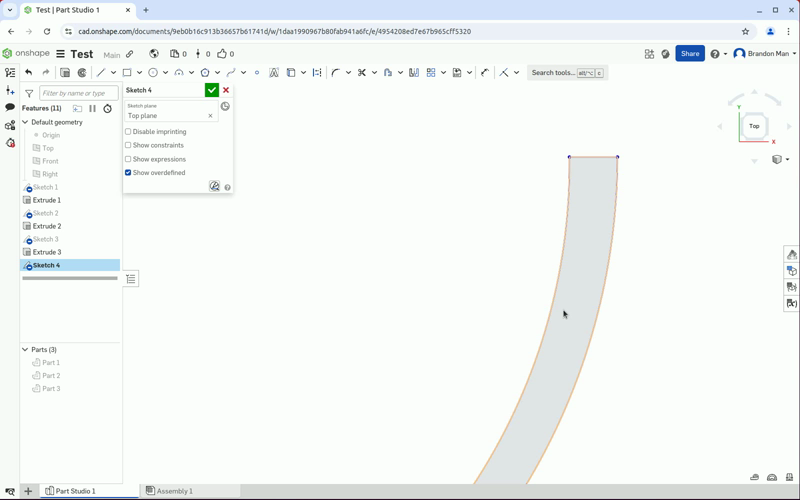
scroll(6)
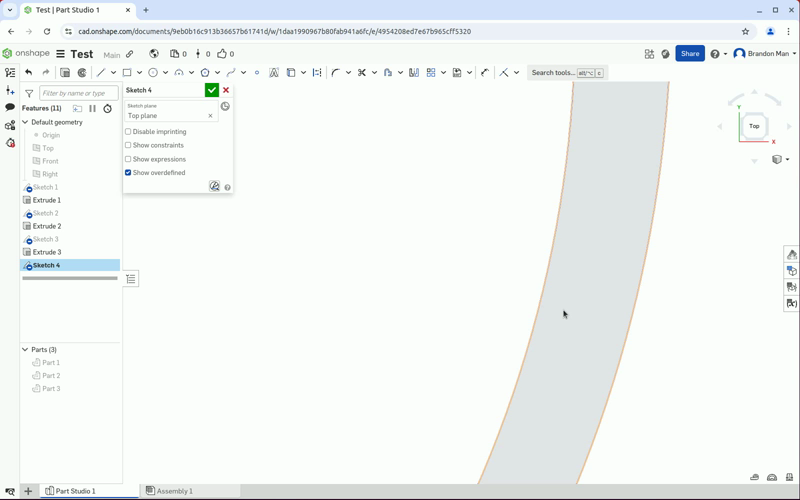
click(563, 309)
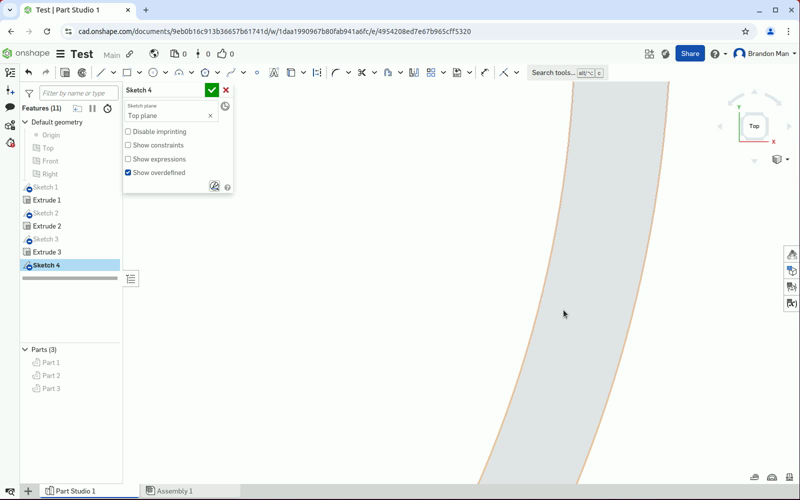
scroll(-6)
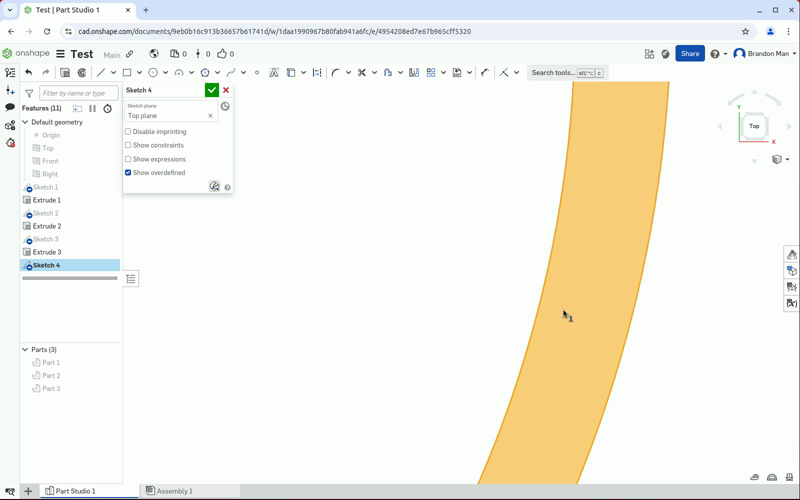
scroll(-6)
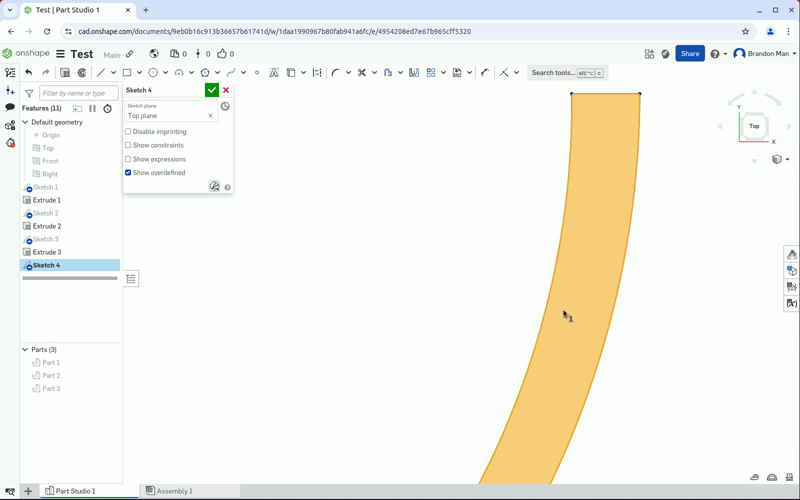
scroll(-6)
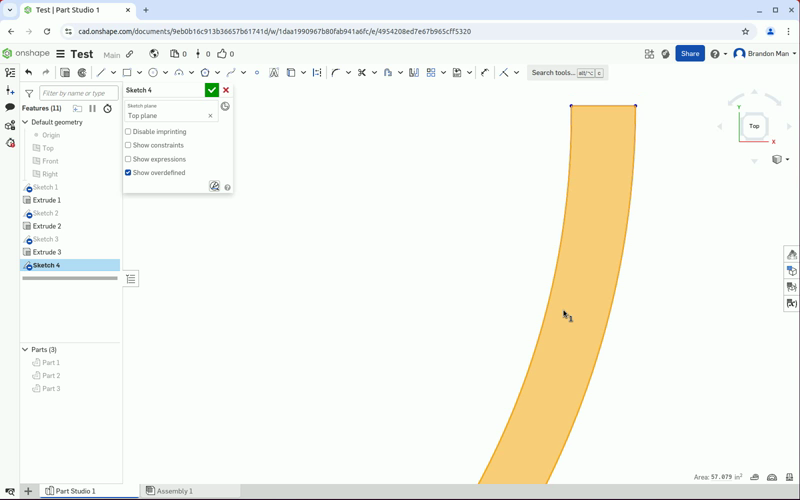
scroll(-6)
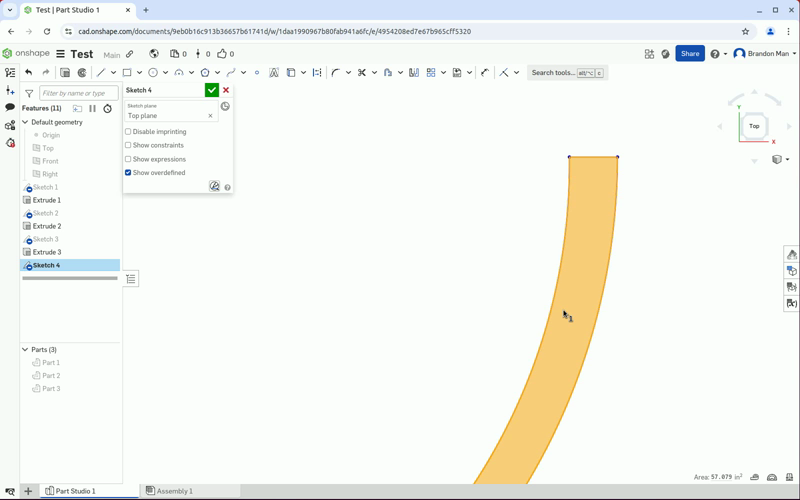
scroll(-6)
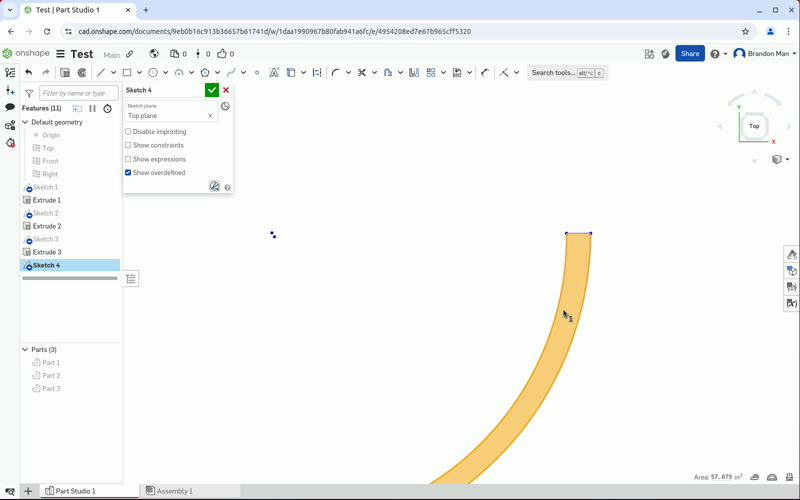
scroll(-6)
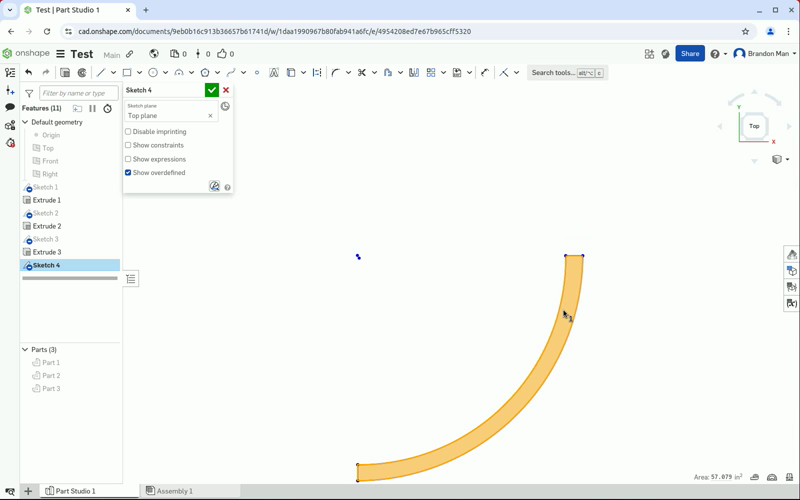
scroll(-6)
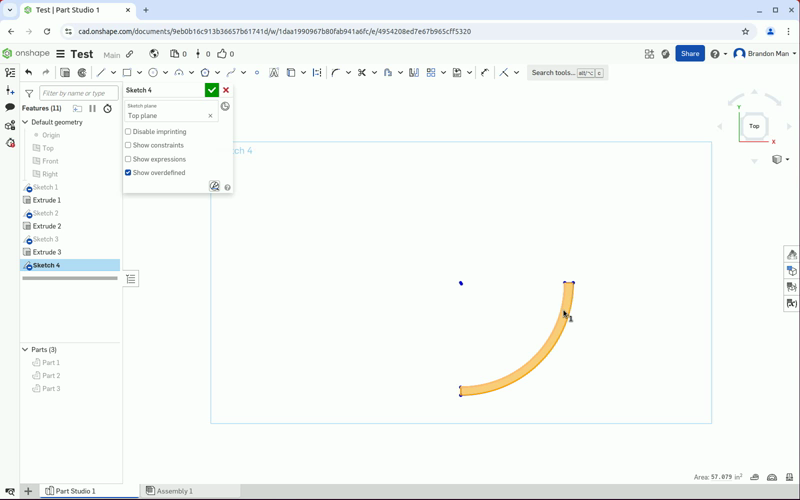
mouse_move(73, 352)
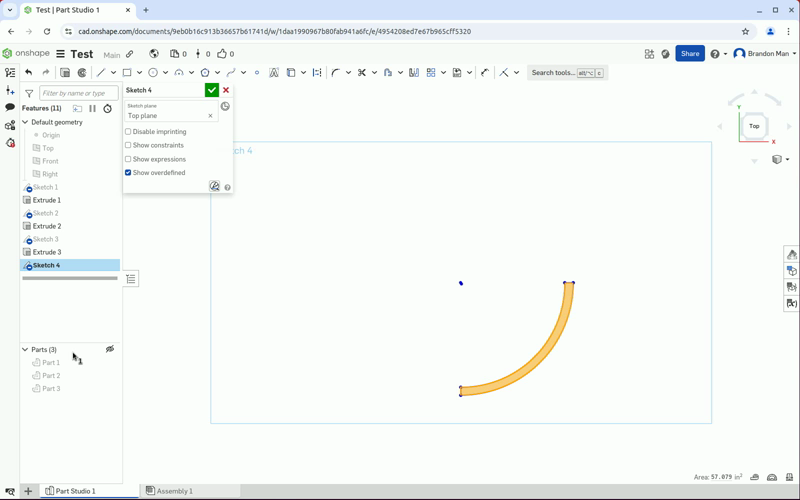
key(shift+y)
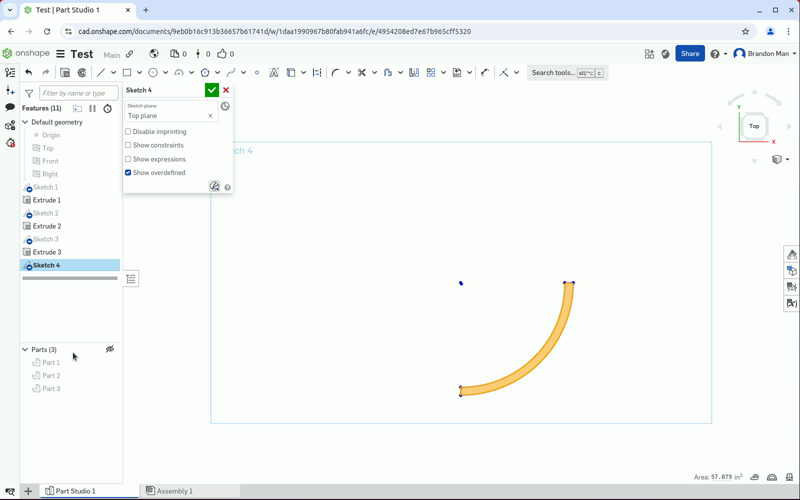
key(shift+e)
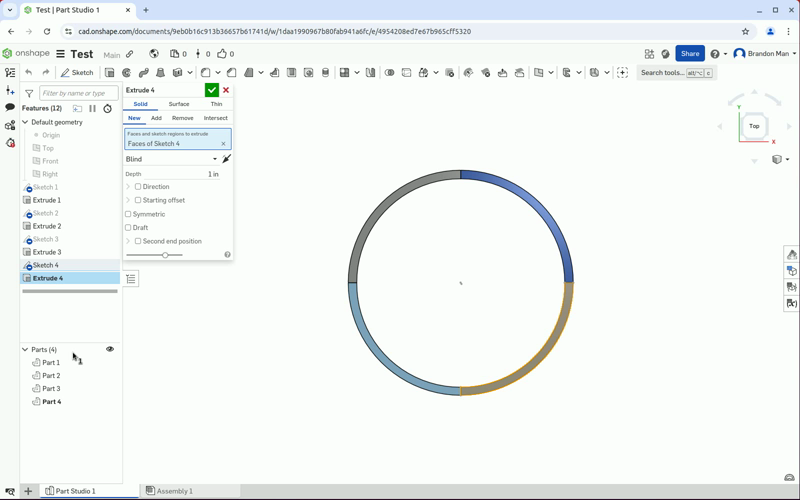
mouse_move(143, 106)
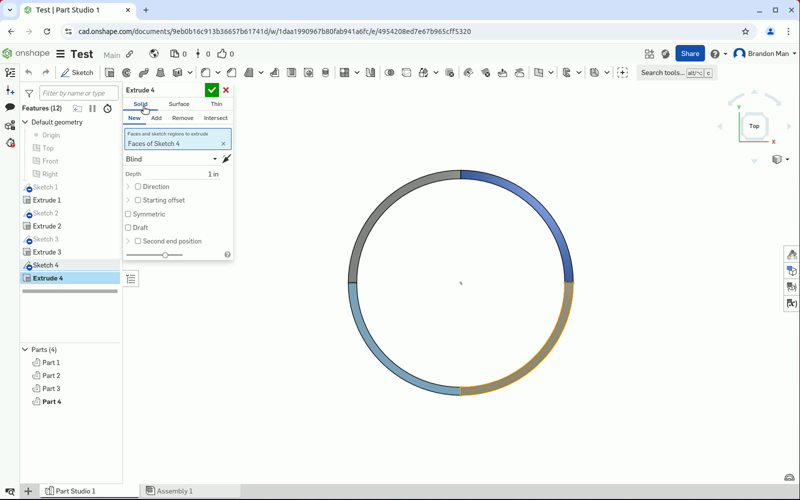
click(143, 106)
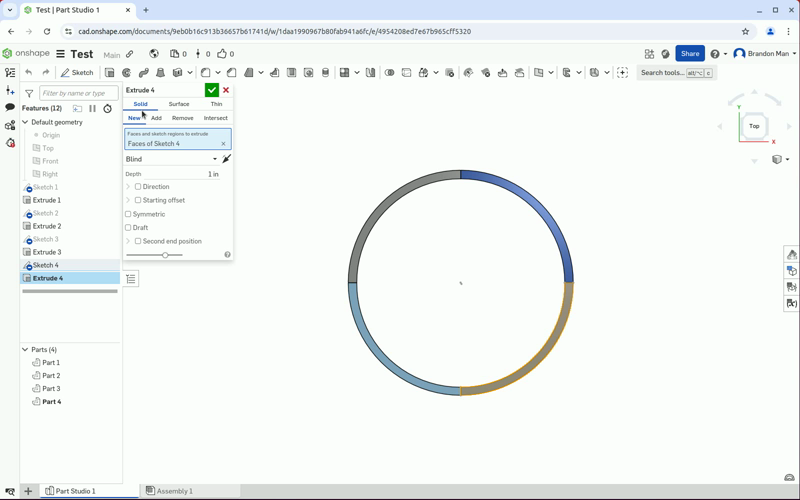
mouse_move(137, 120)
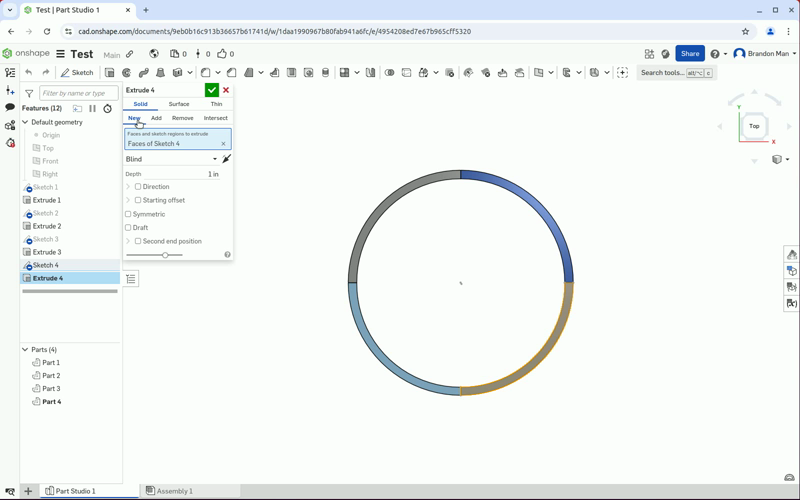
click(137, 120)
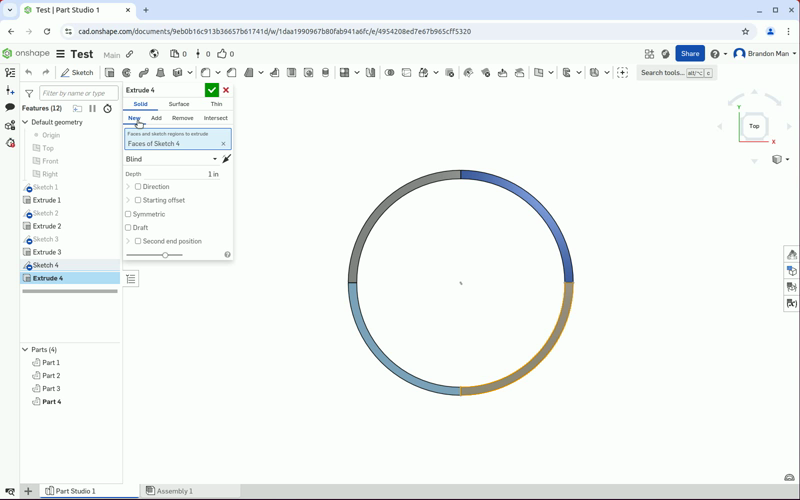
key(tab, 4)
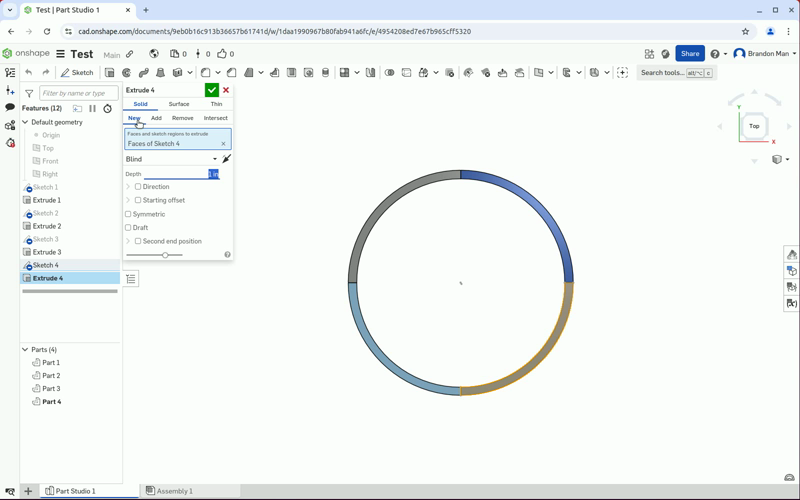
text(0.722)
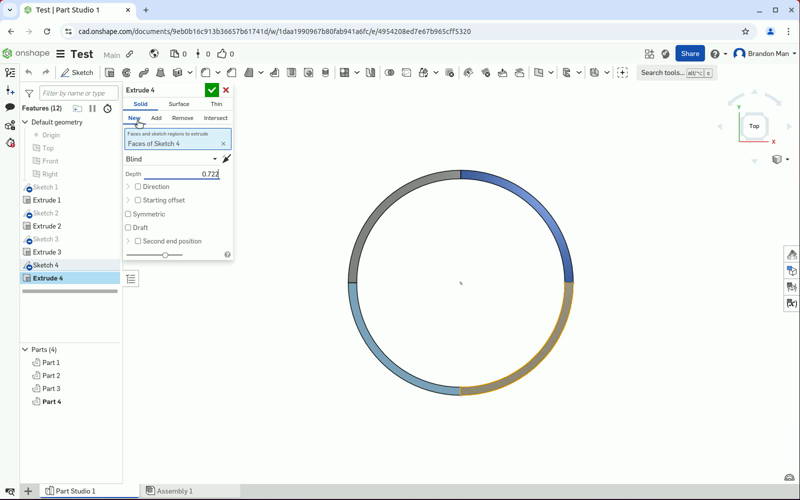
key(enter)
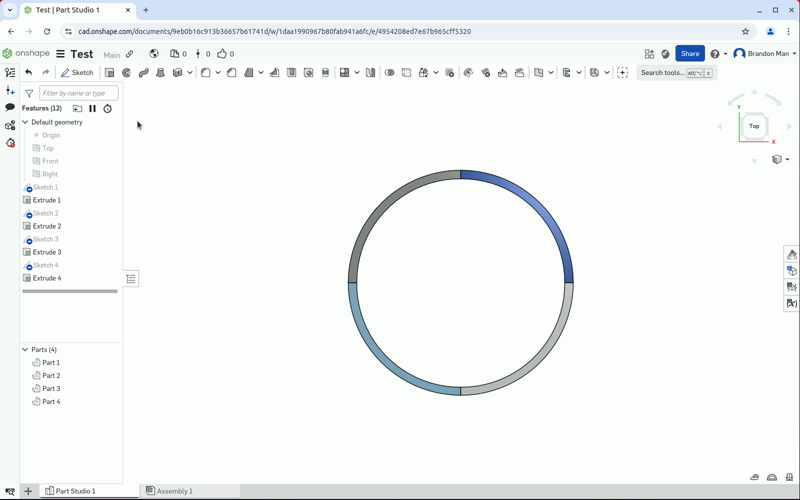
key(shift+h)
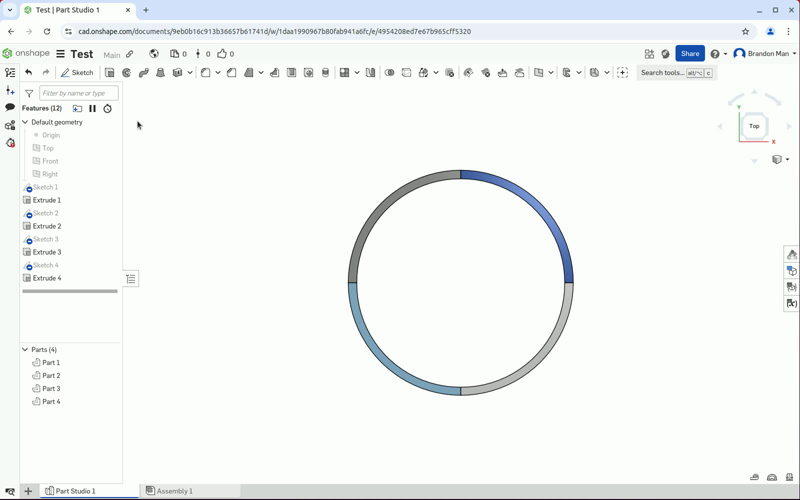
key(shift+h)
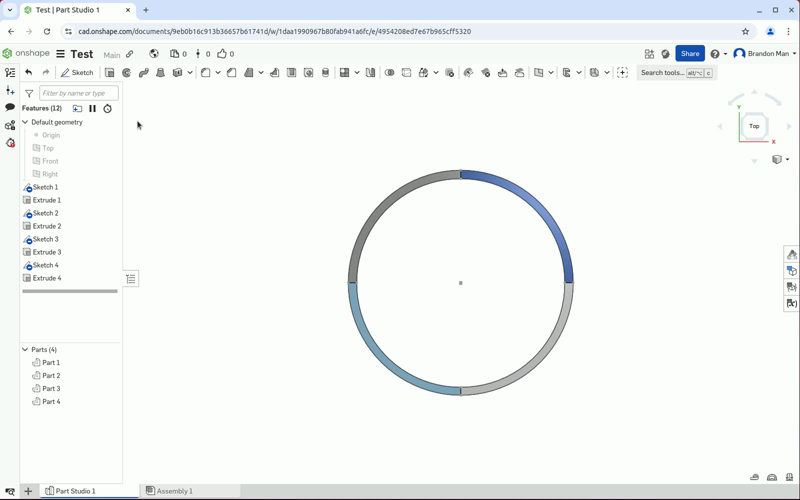
key(shift+7)
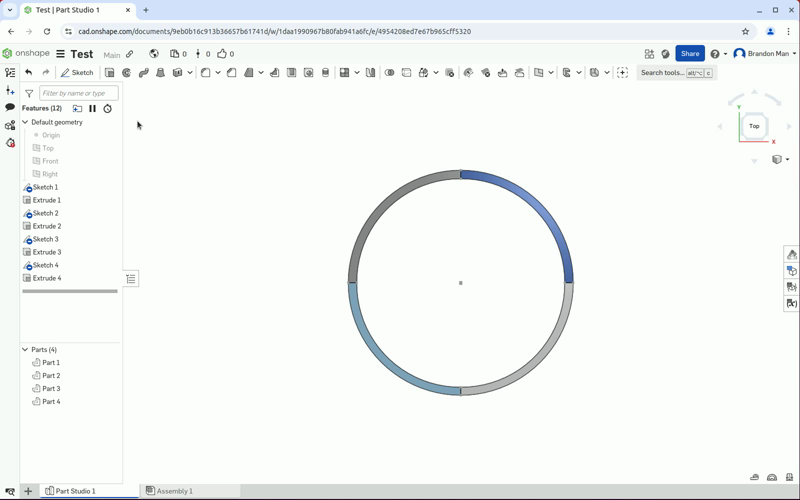
key(up, 3)
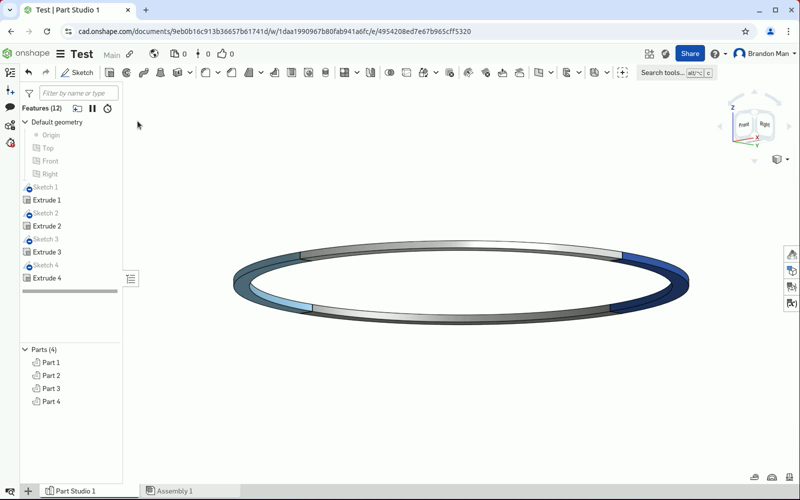
key(left, 3)
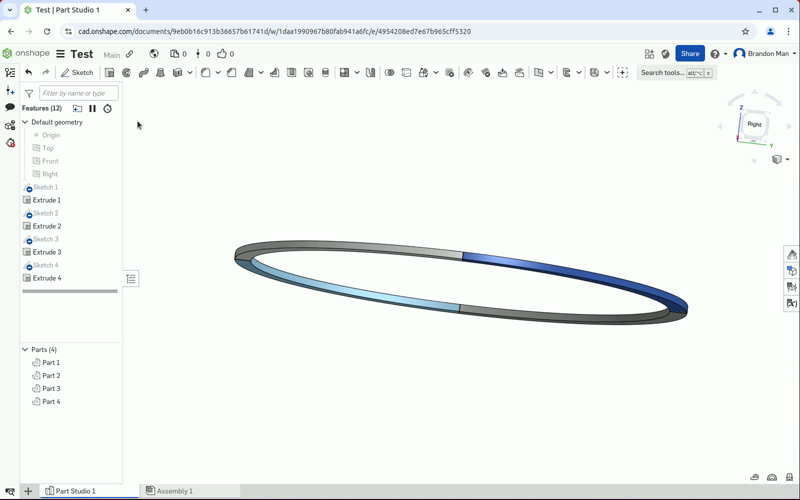
key(right, 3)
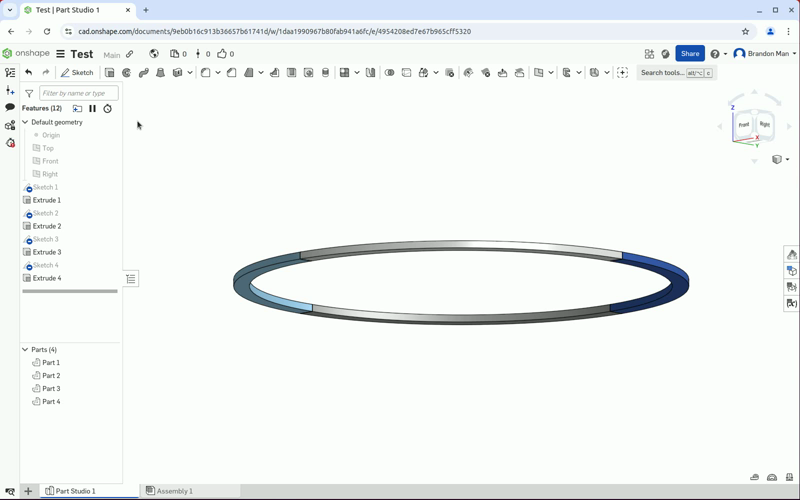
key(down, 3)
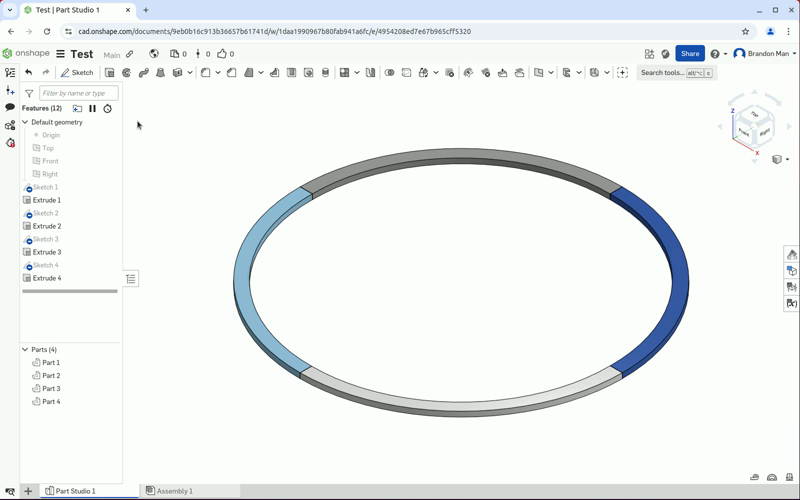
mouse_move(73, 189)
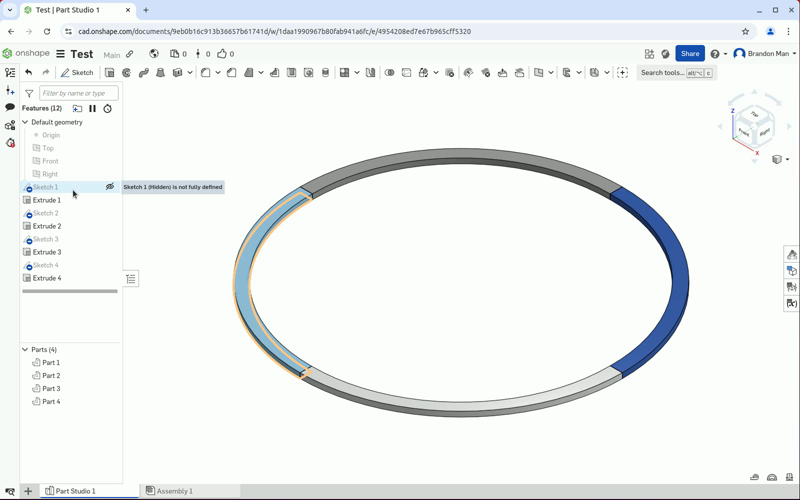
click(73, 189)